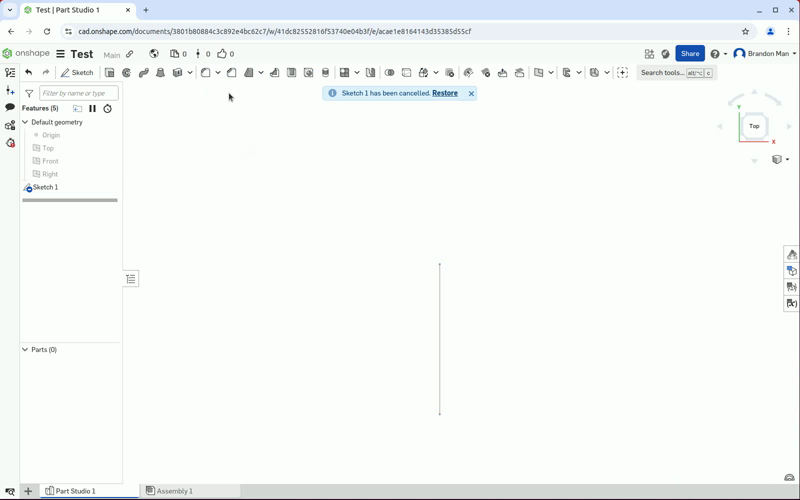
key(shift+h)
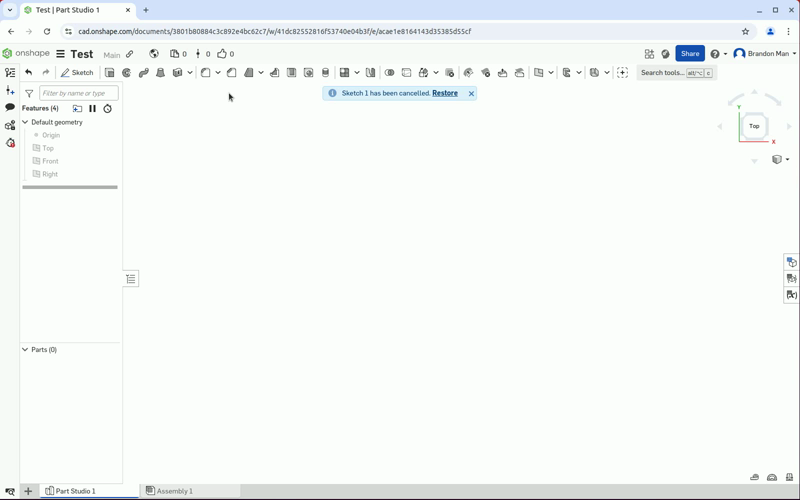
mouse_move(73, 352)
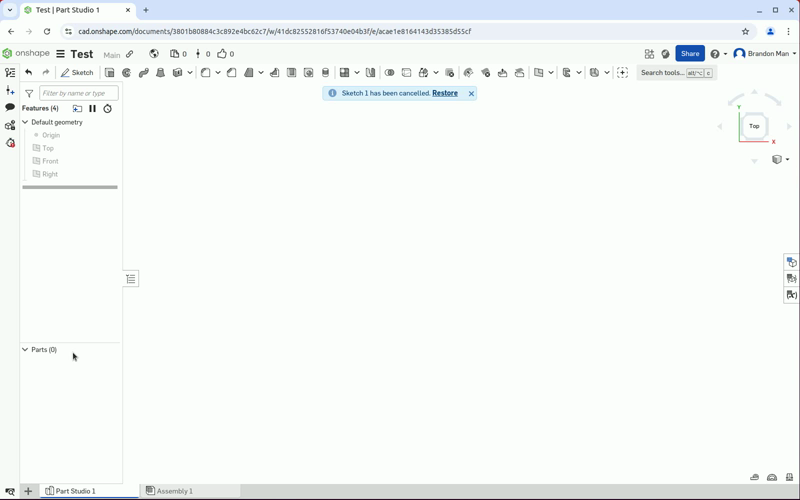
key(y)
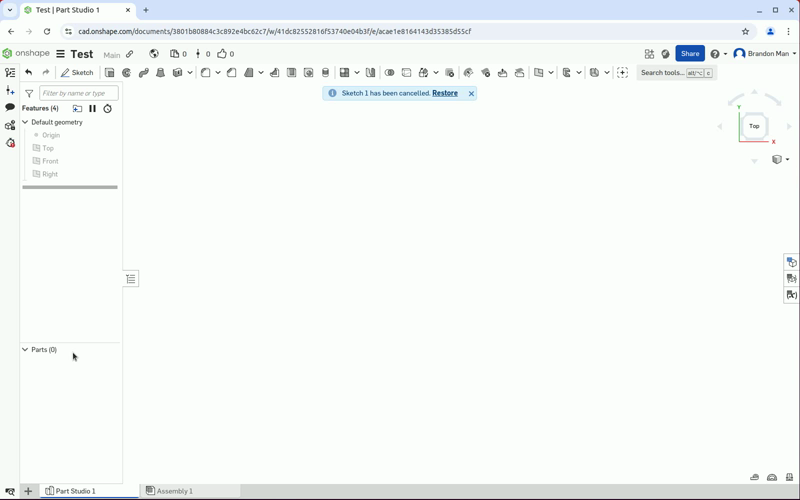
key(shift+p)
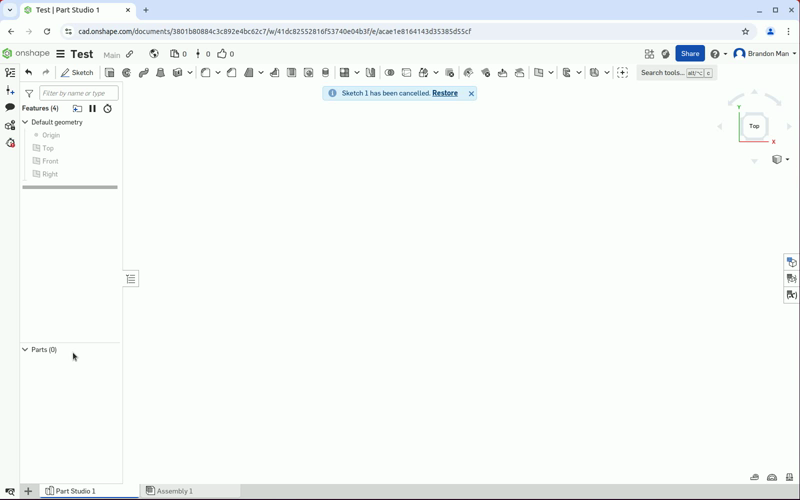
key(space)
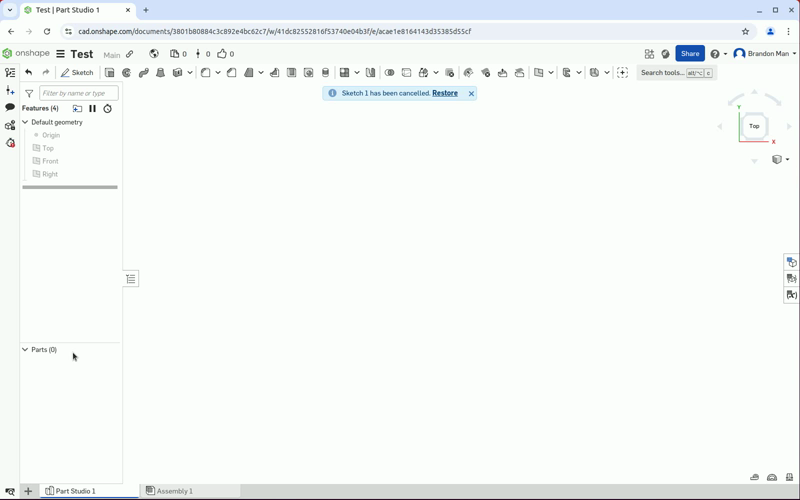
key_down(shift)
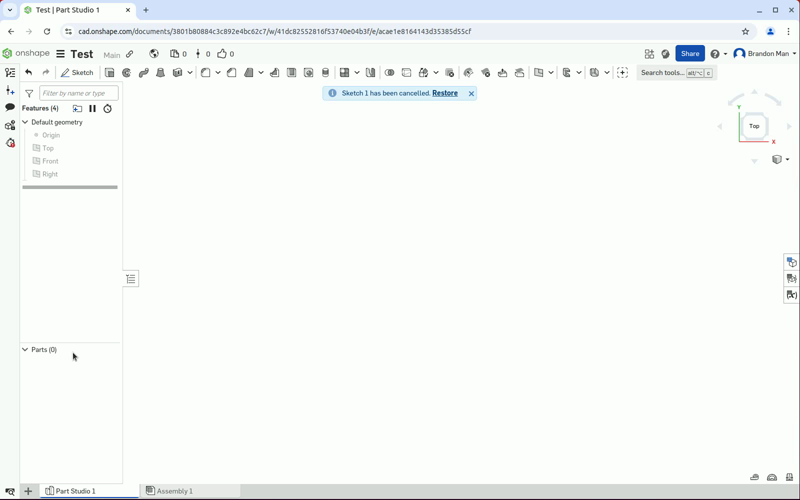
key(up)
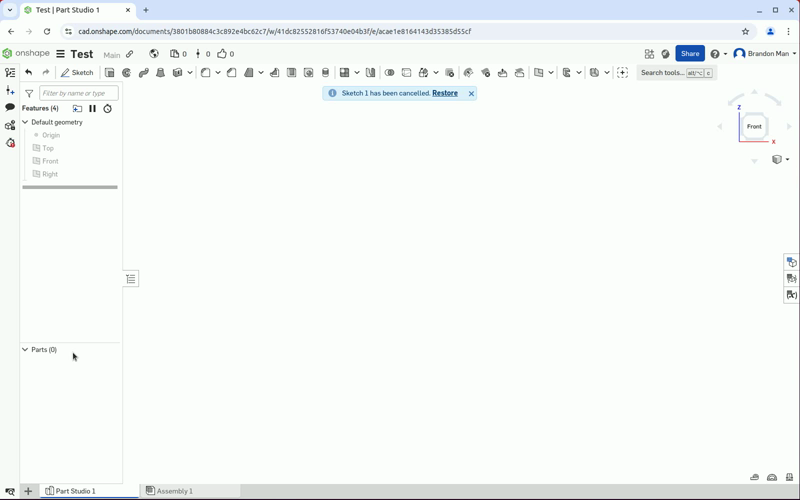
key_up(shift)
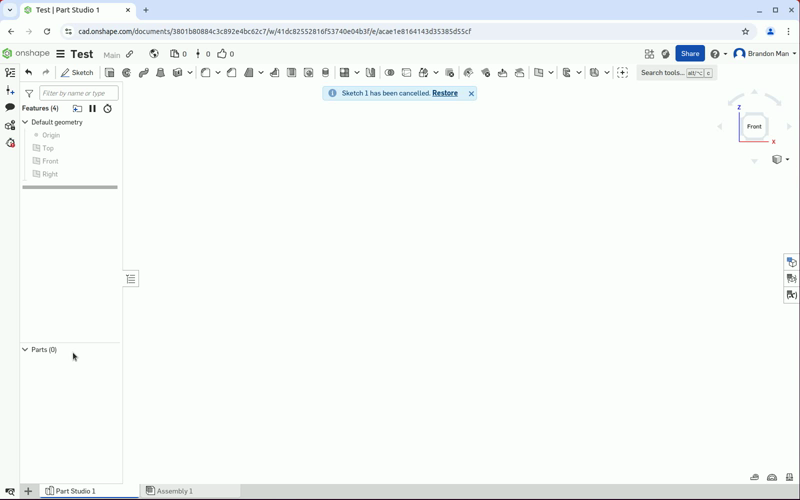
mouse_move(73, 352)
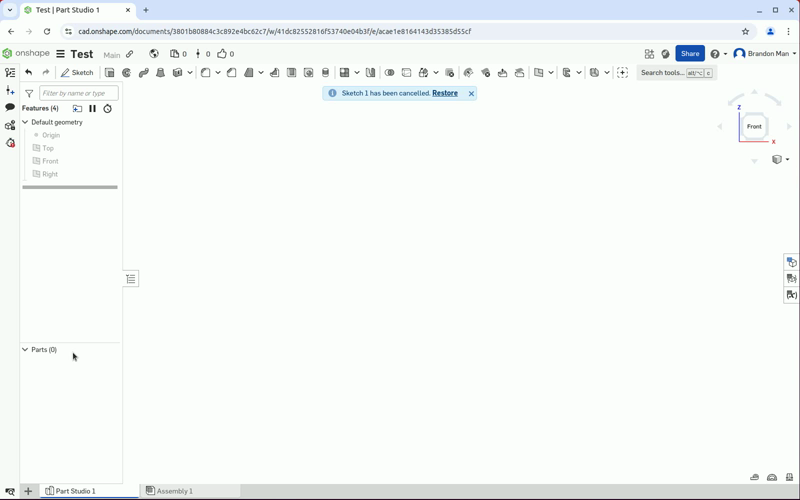
key(shift+y)
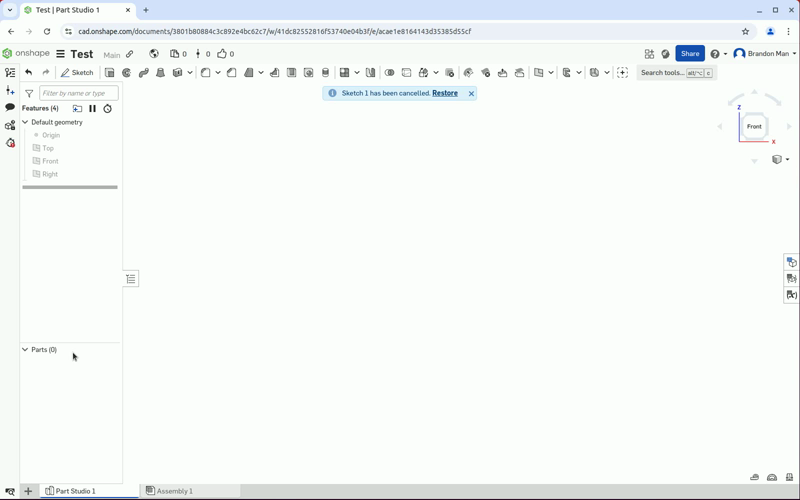
key(shift+s)
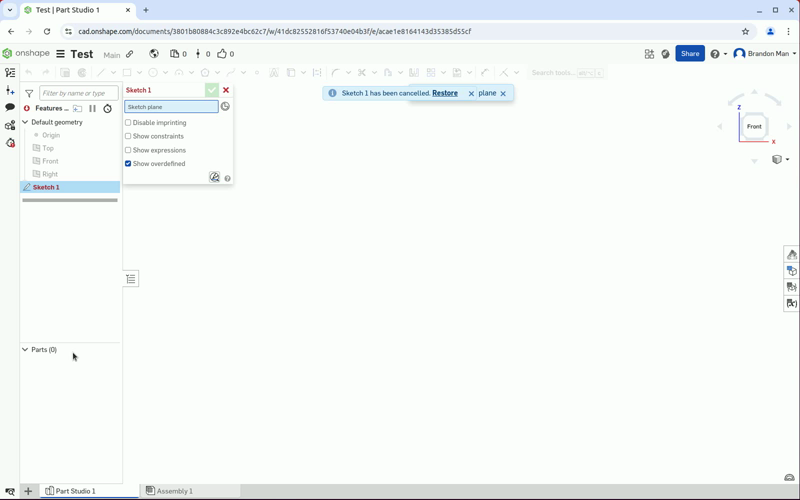
mouse_move(73, 163)
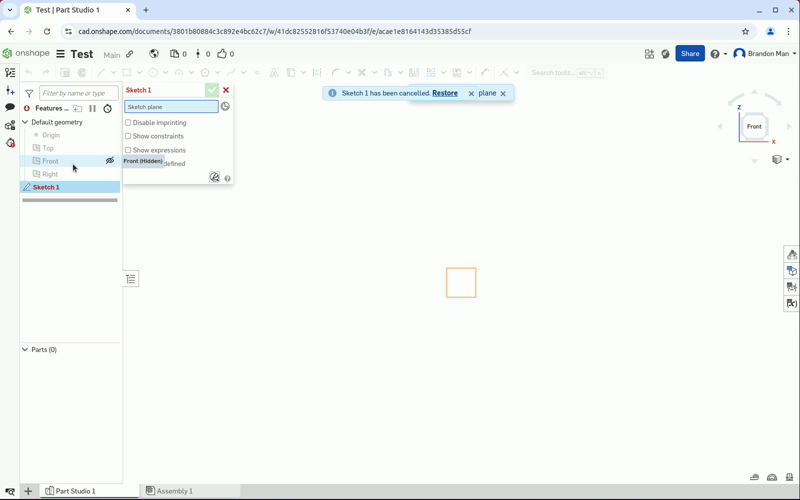
click(73, 163)
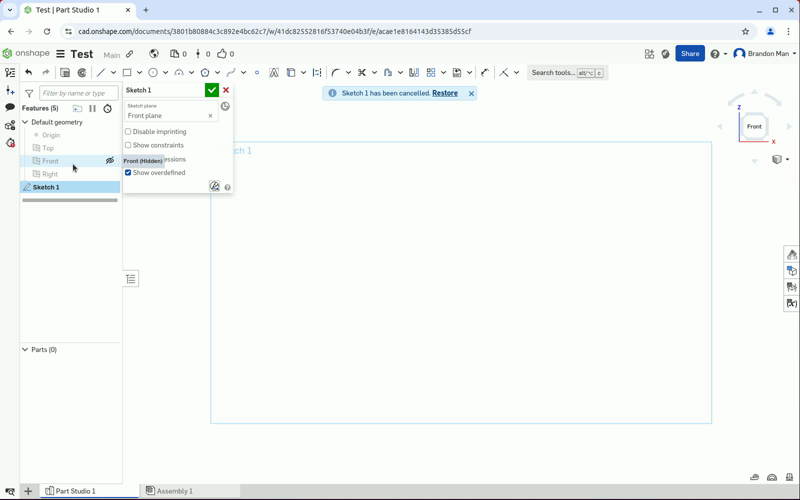
mouse_move(73, 352)
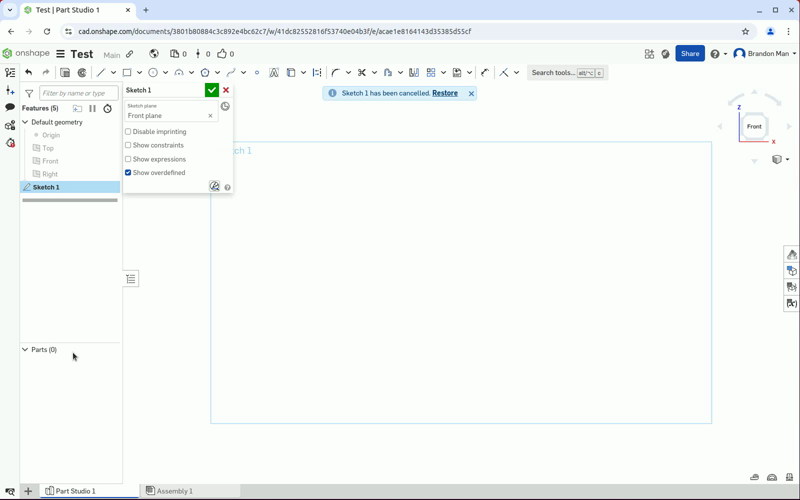
key(y)
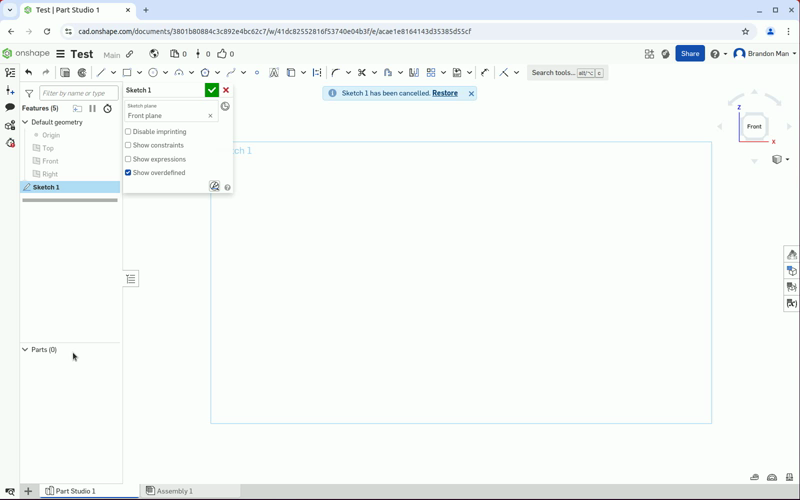
key(l)
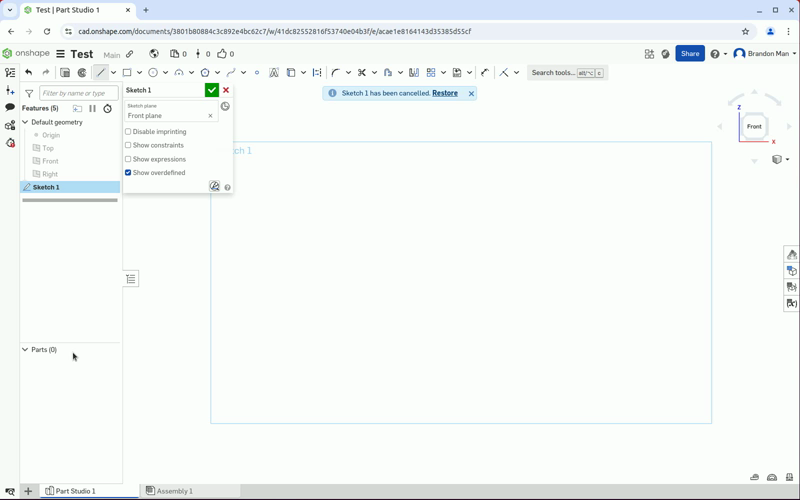
key_down(shift)
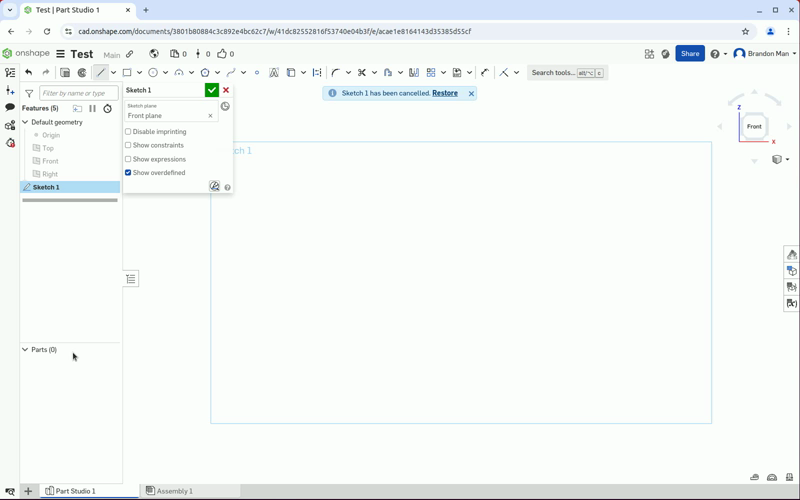
mouse_move(459, 285)
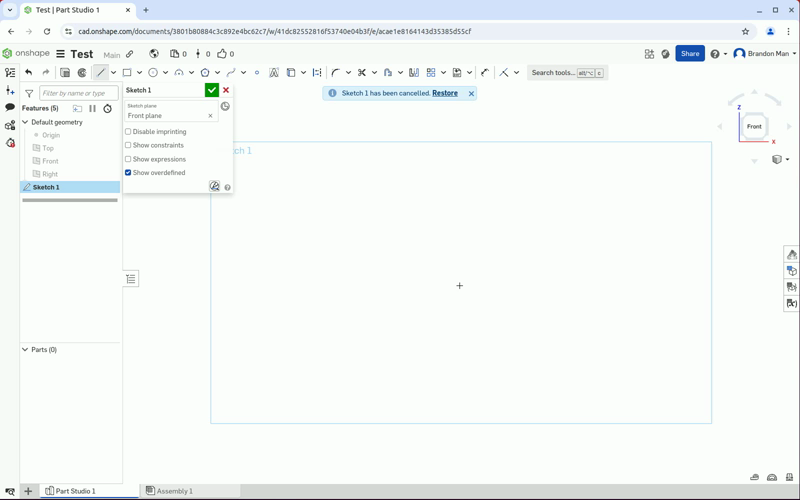
click(459, 285)
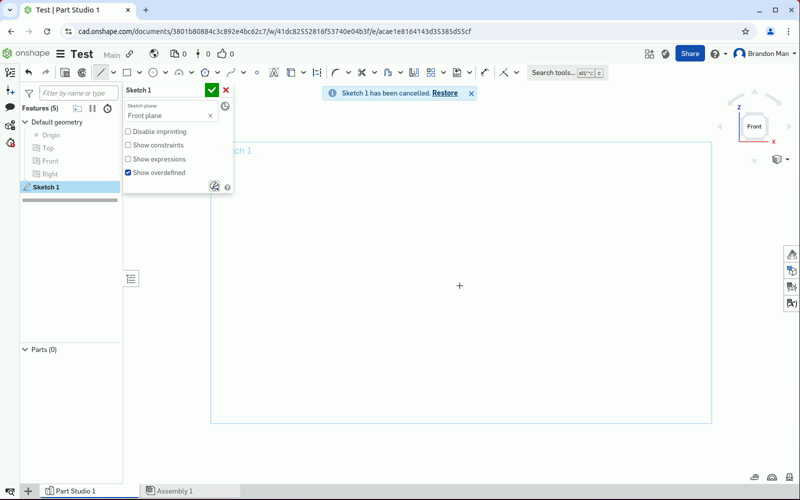
key_up(shift)
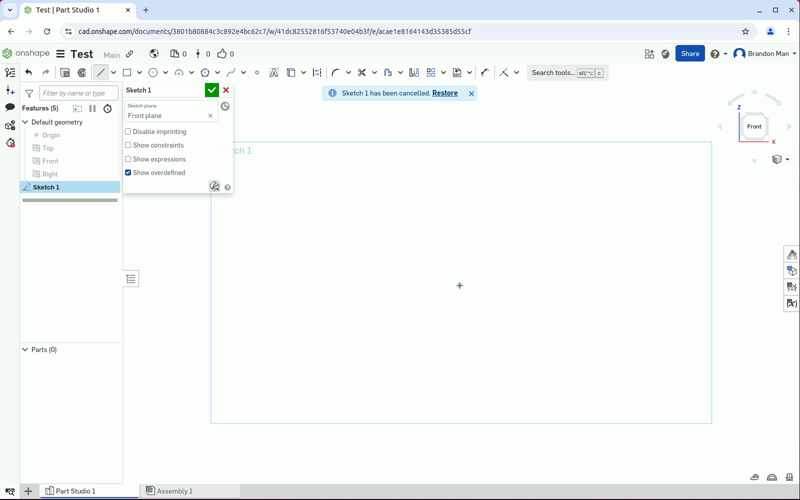
key_down(shift)
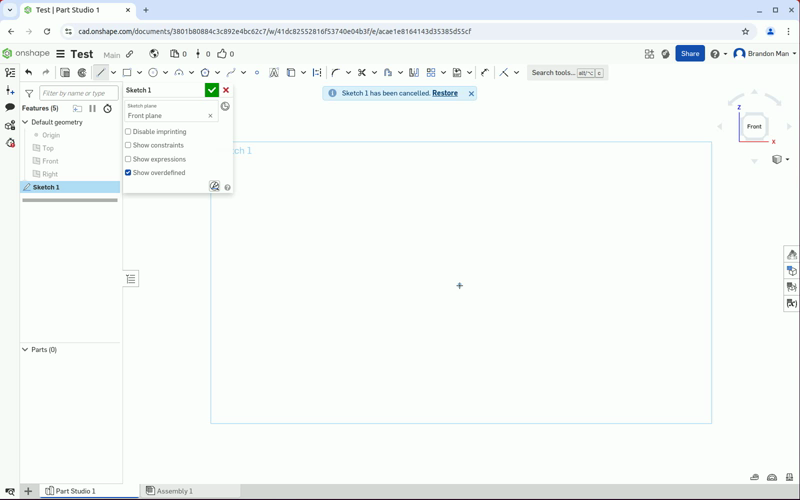
mouse_move(489, 285)
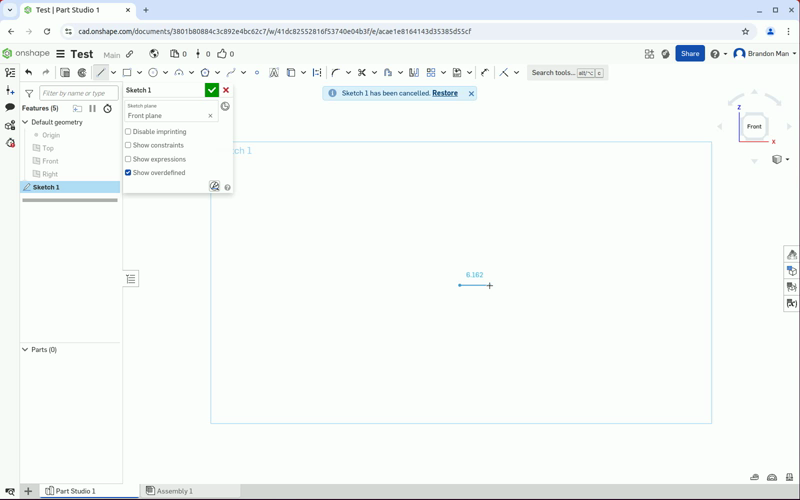
mouse_move(461, 285)
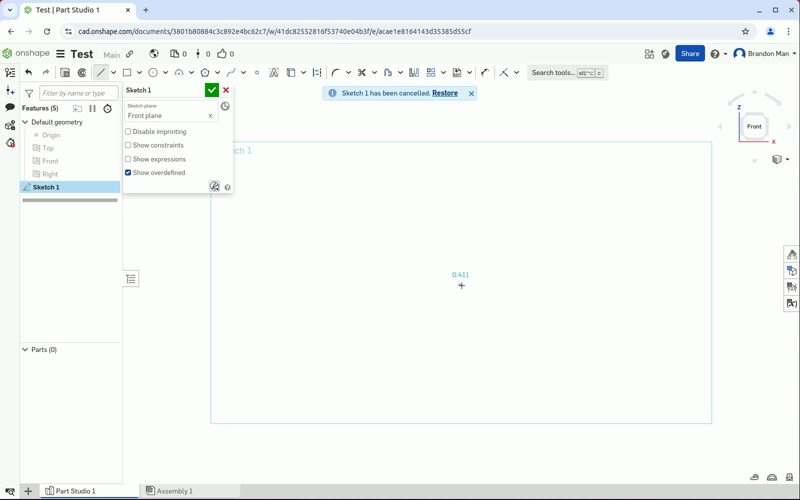
scroll(6)
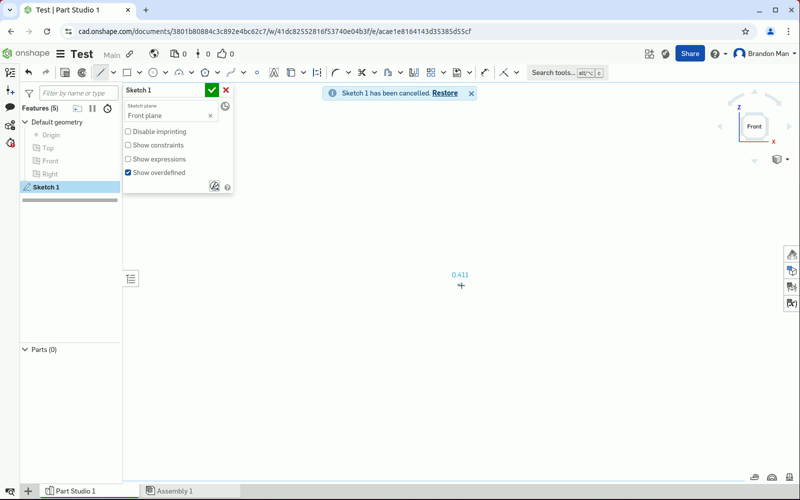
scroll(6)
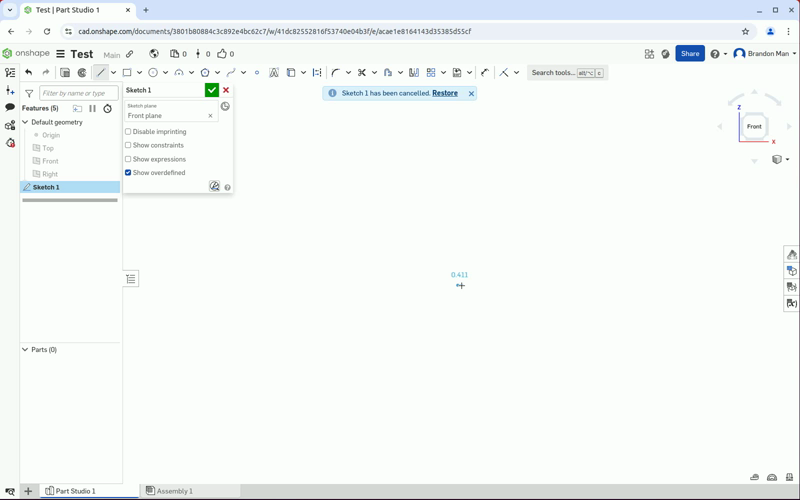
scroll(6)
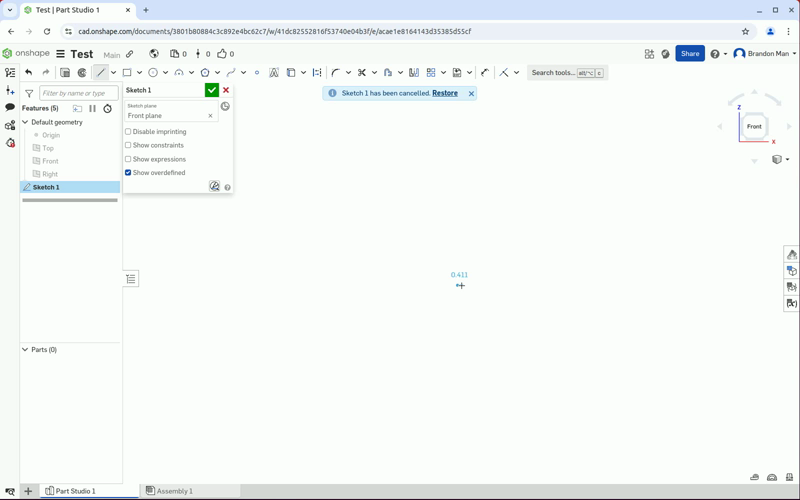
scroll(6)
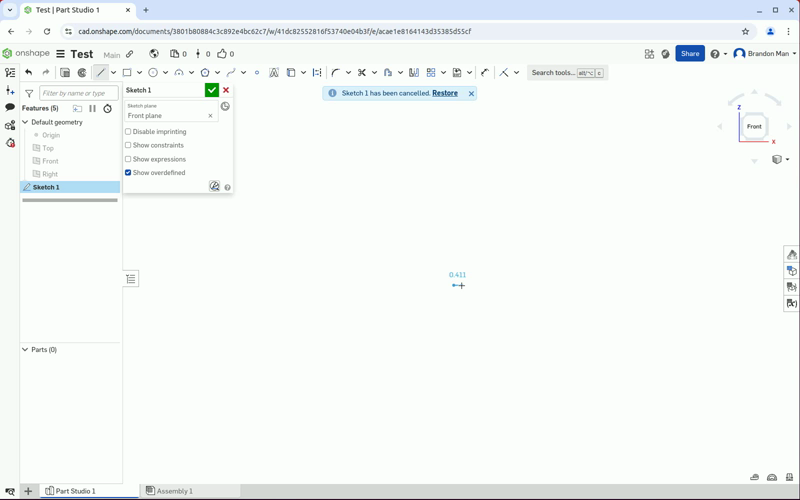
scroll(6)
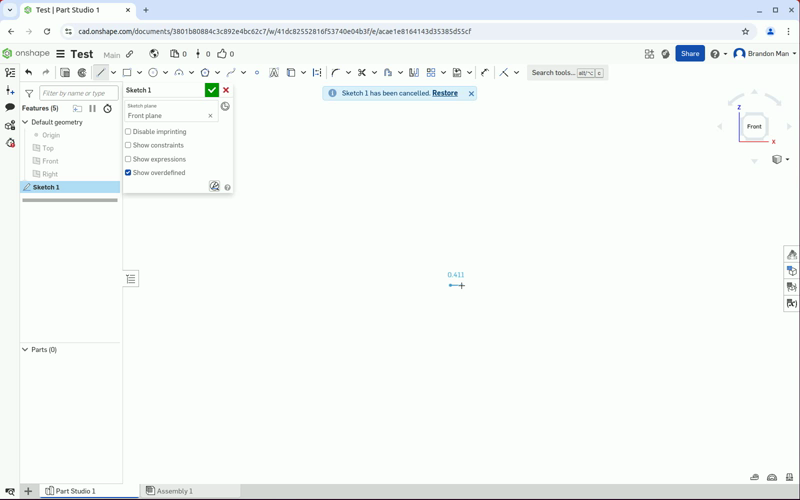
scroll(6)
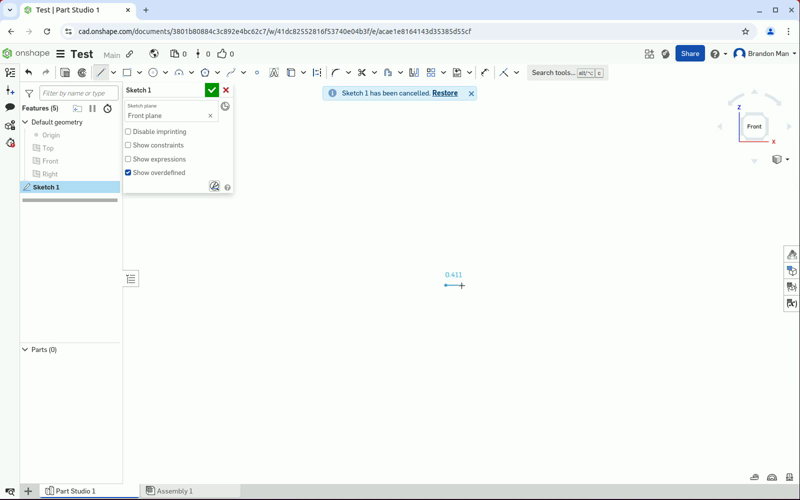
scroll(6)
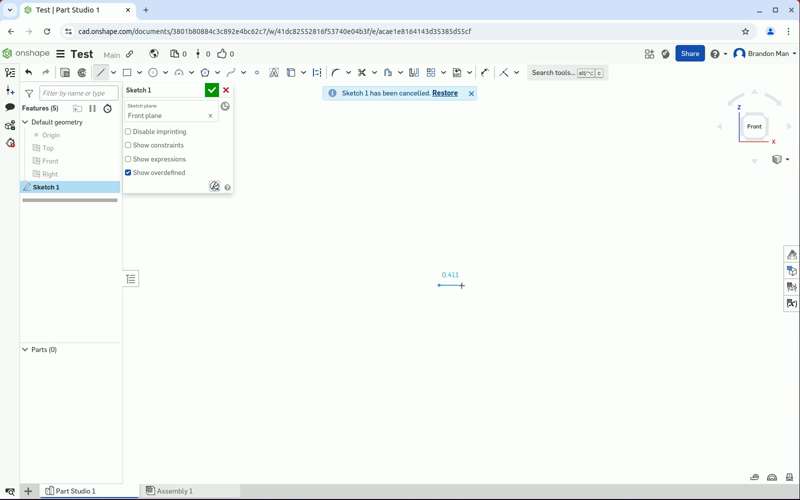
click(461, 285)
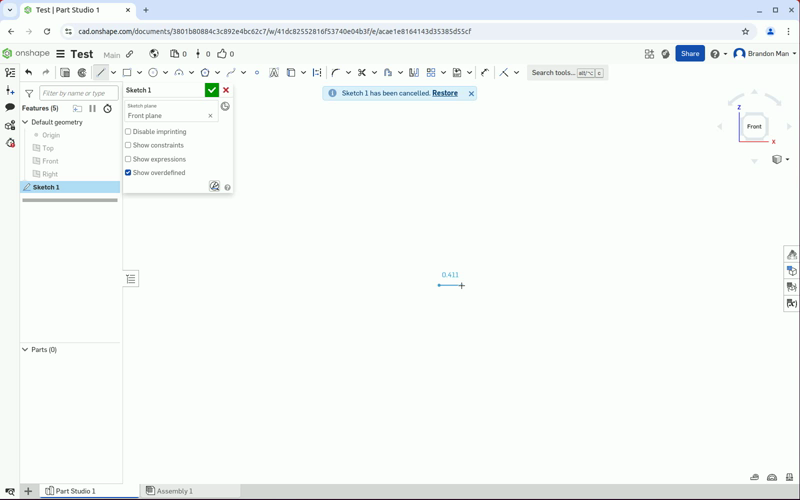
scroll(-6)
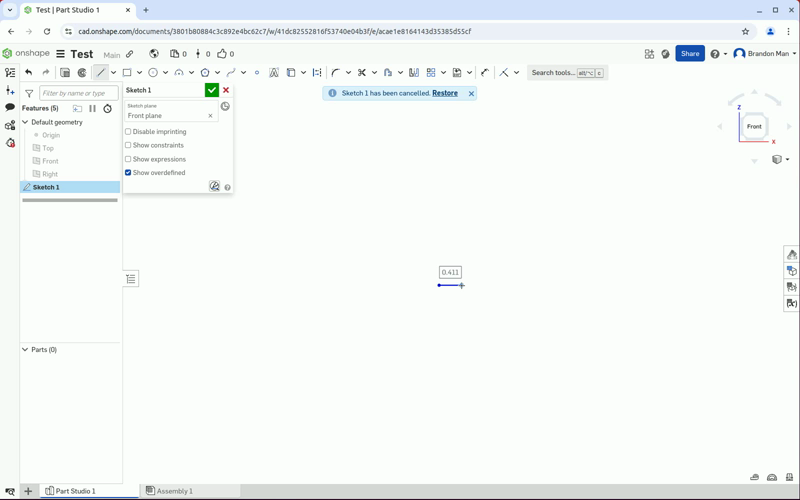
scroll(-6)
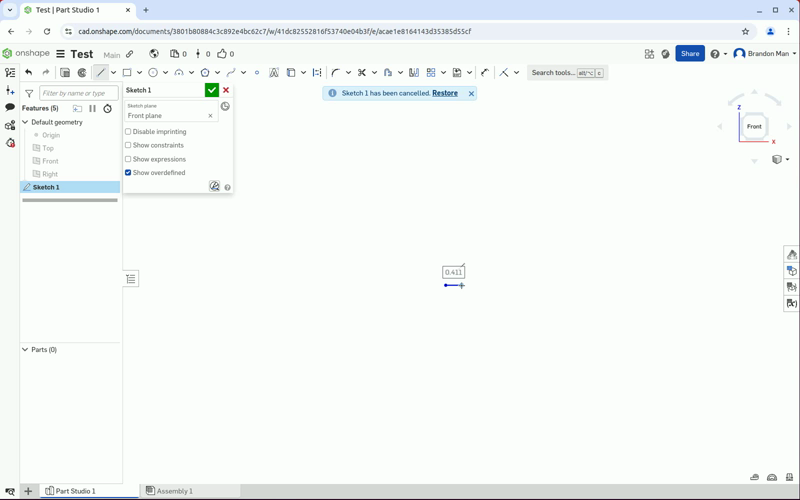
scroll(-6)
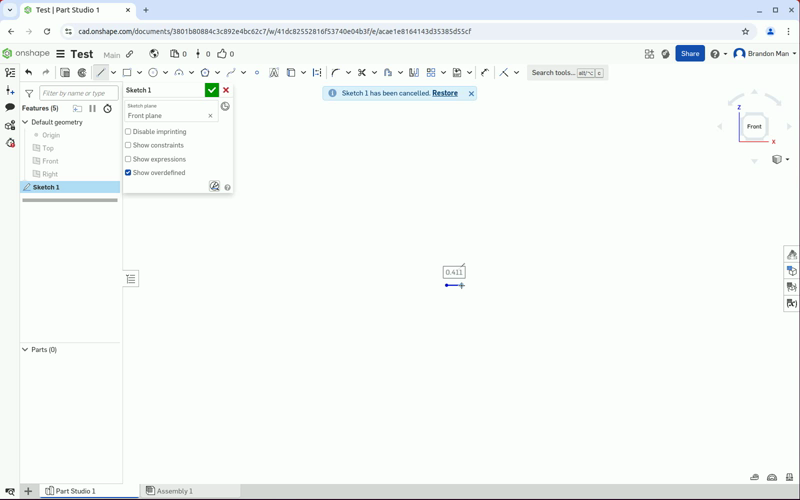
scroll(-6)
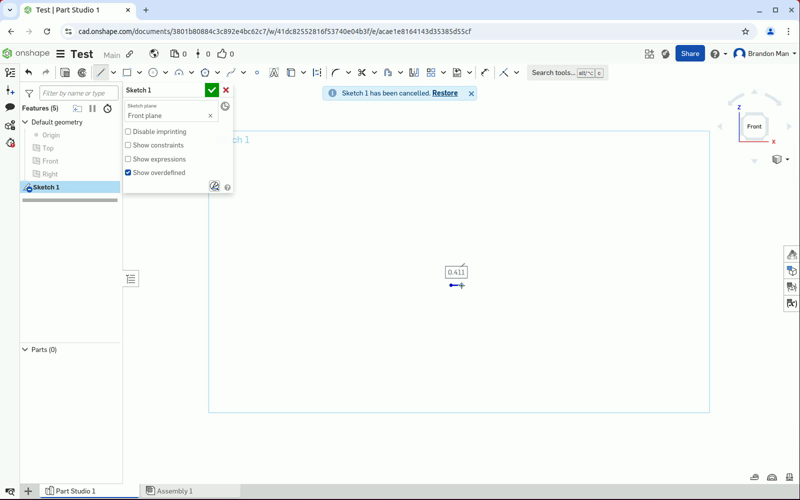
scroll(-6)
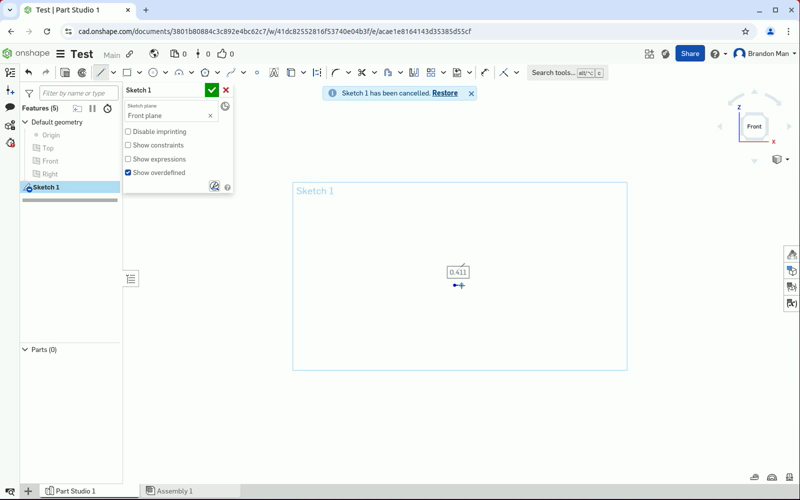
scroll(-6)
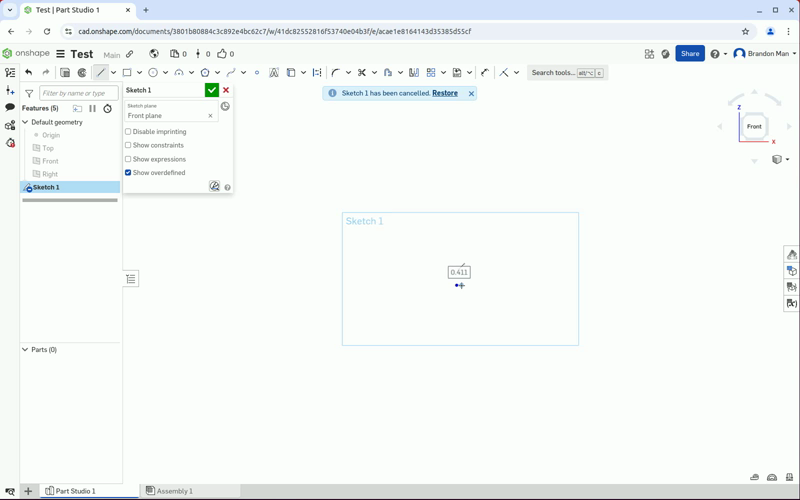
scroll(-6)
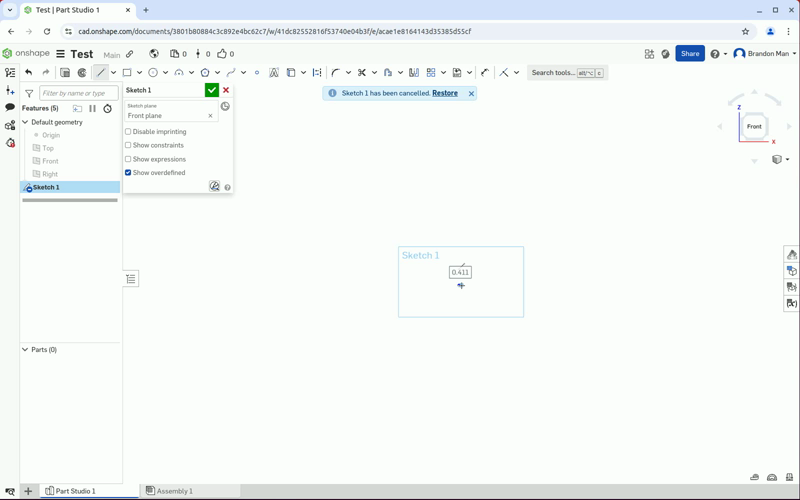
key_up(shift)
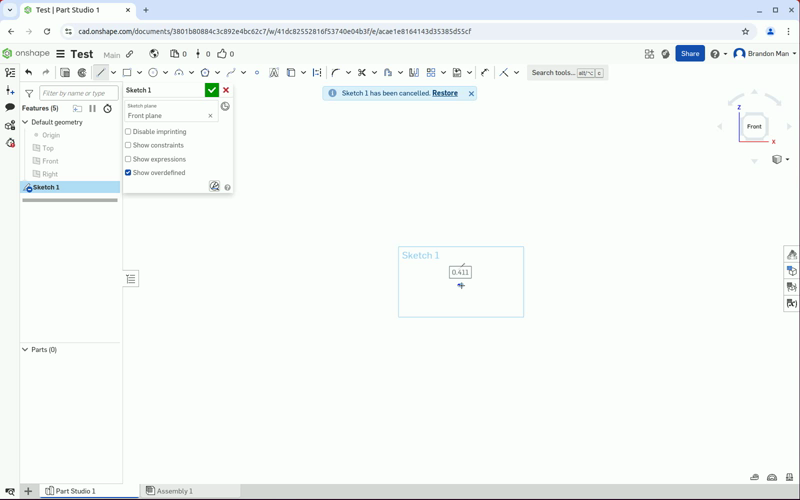
key_down(shift)
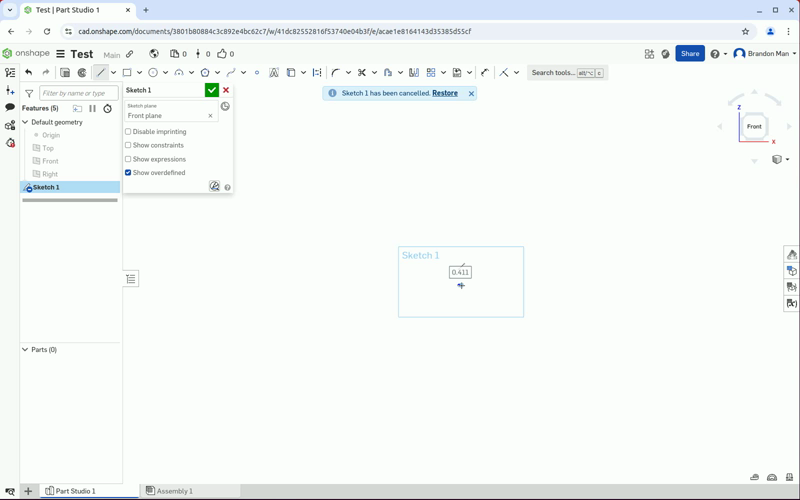
mouse_move(491, 285)
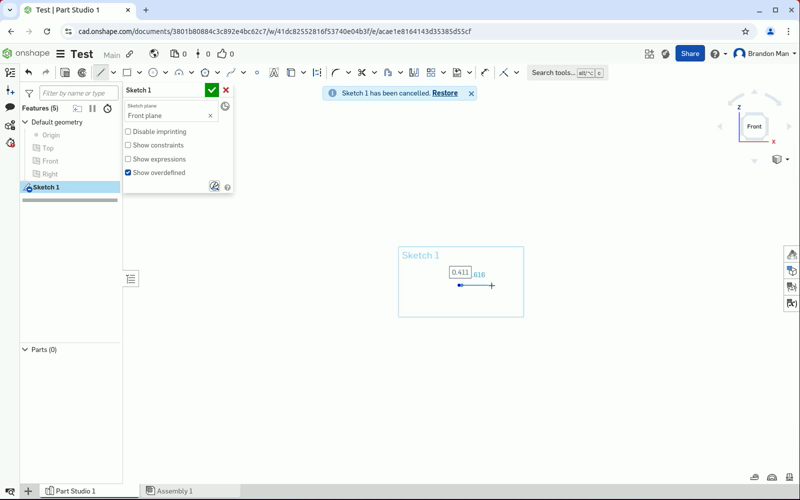
mouse_move(461, 280)
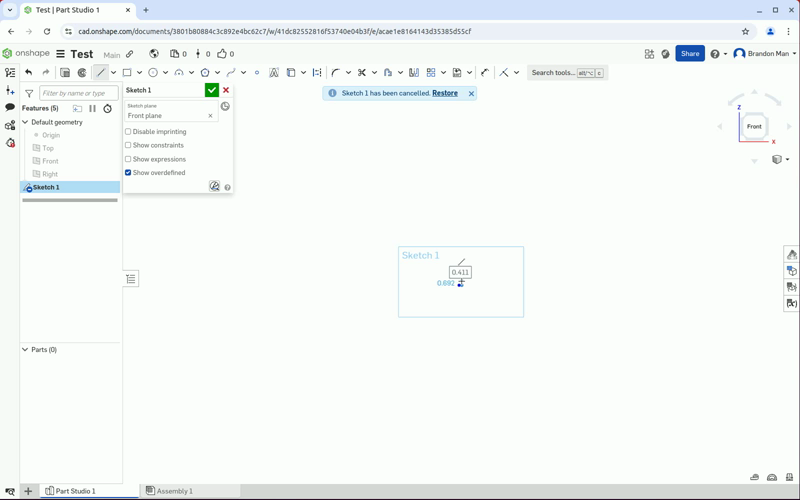
scroll(6)
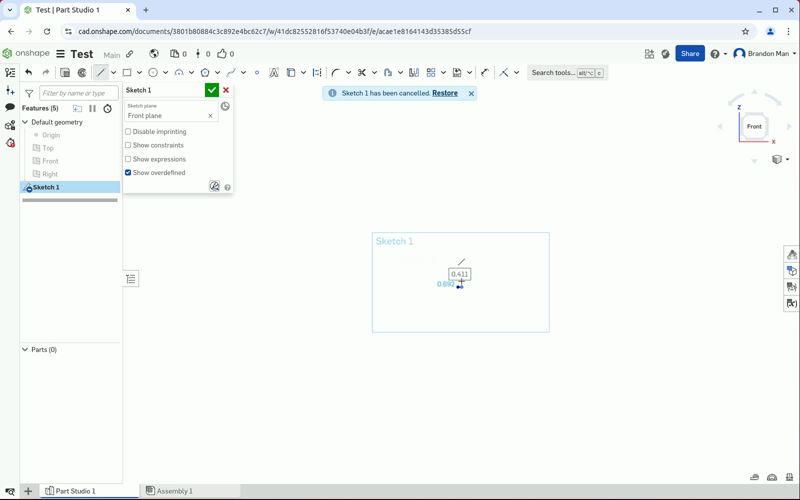
scroll(6)
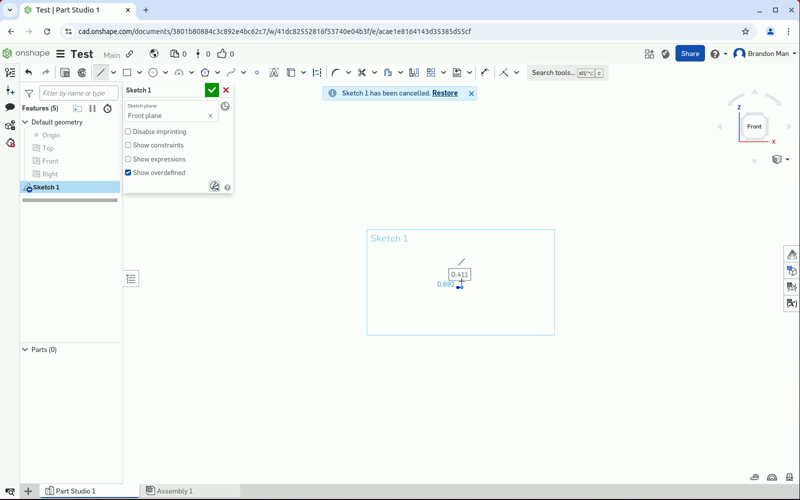
scroll(6)
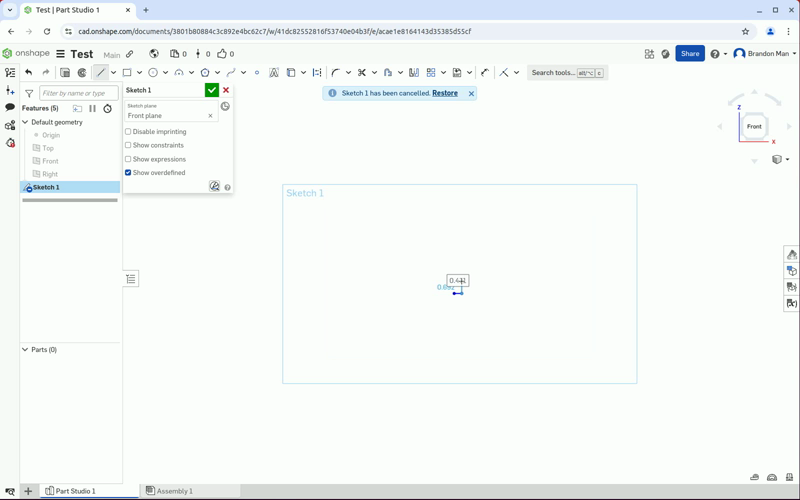
scroll(6)
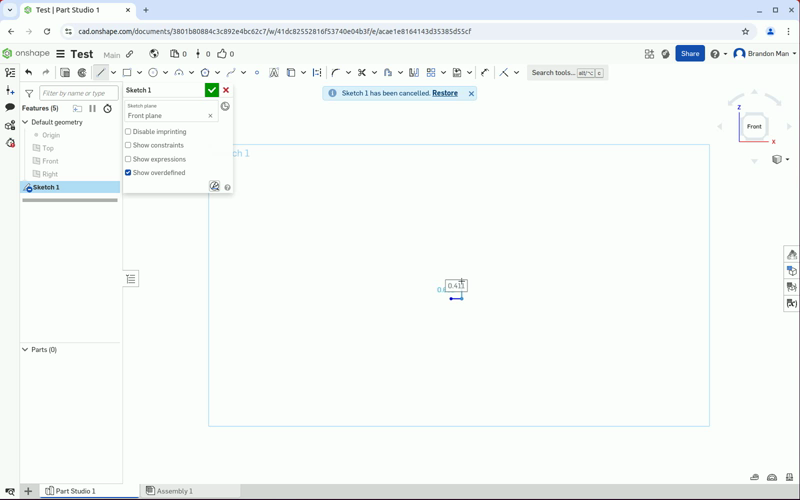
scroll(6)
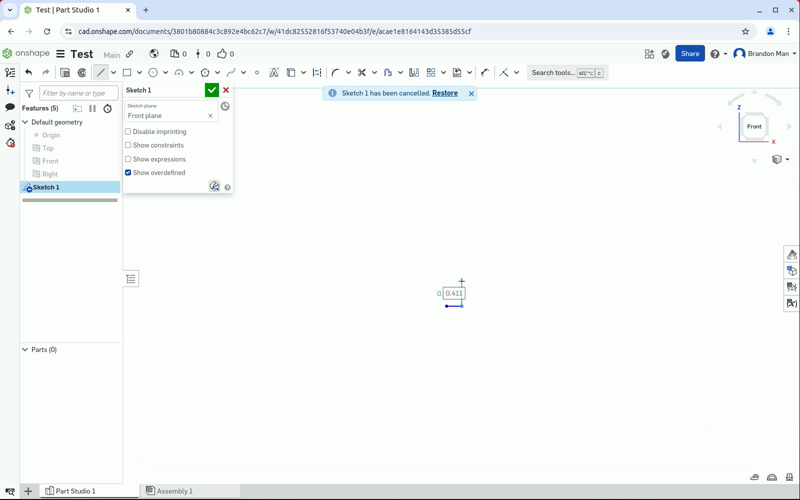
scroll(6)
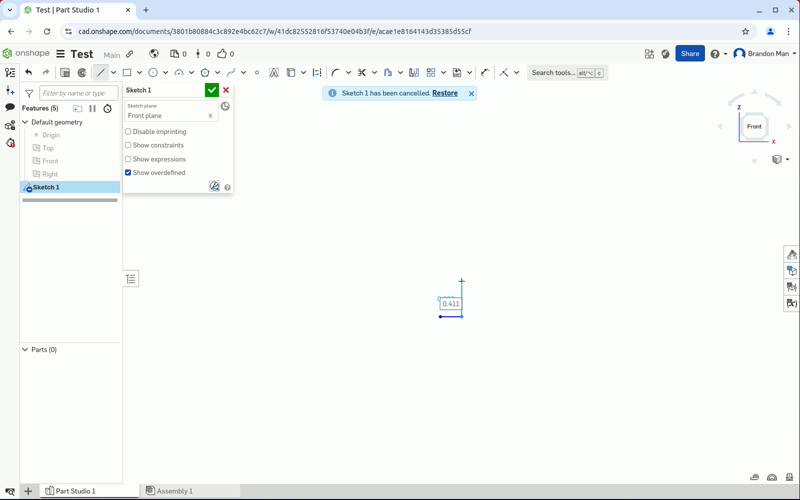
scroll(6)
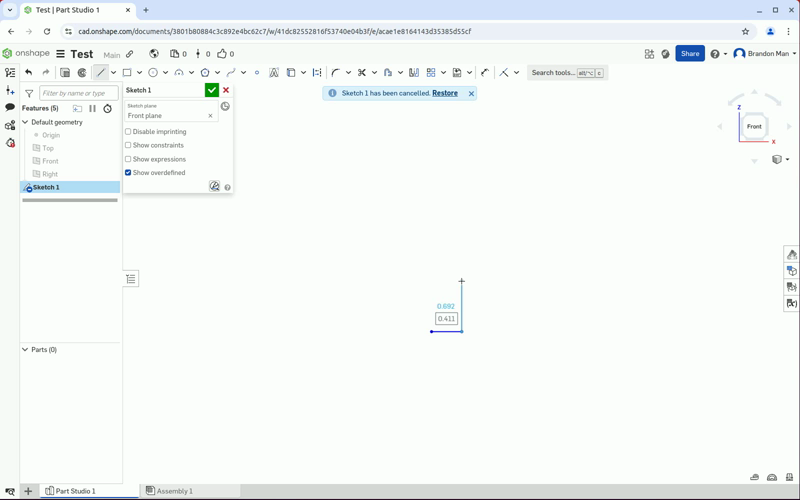
click(461, 280)
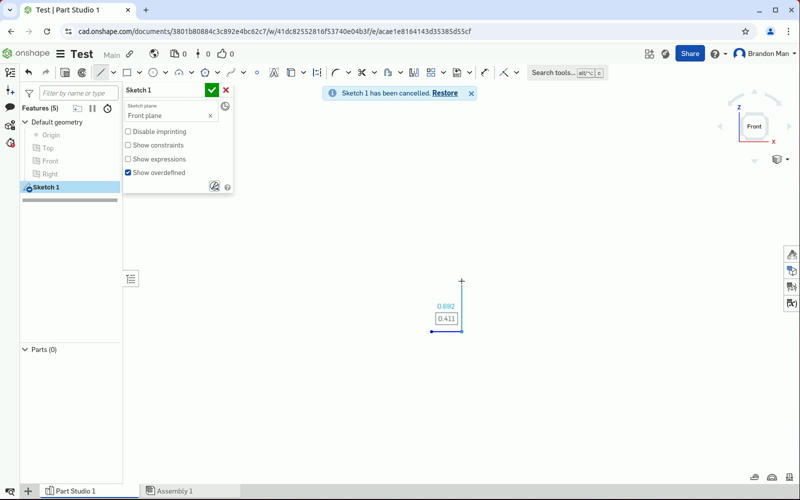
scroll(-6)
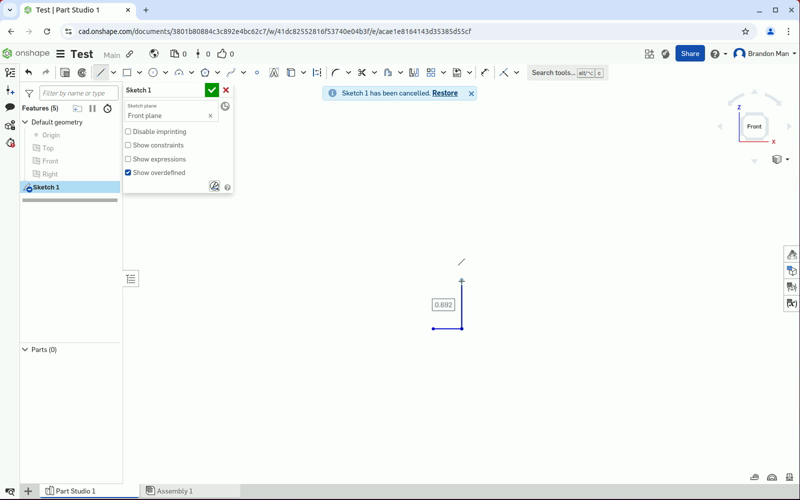
scroll(-6)
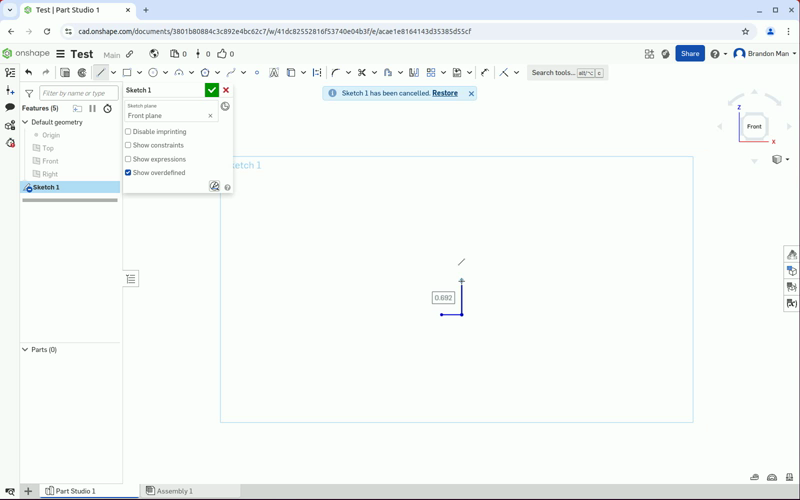
scroll(-6)
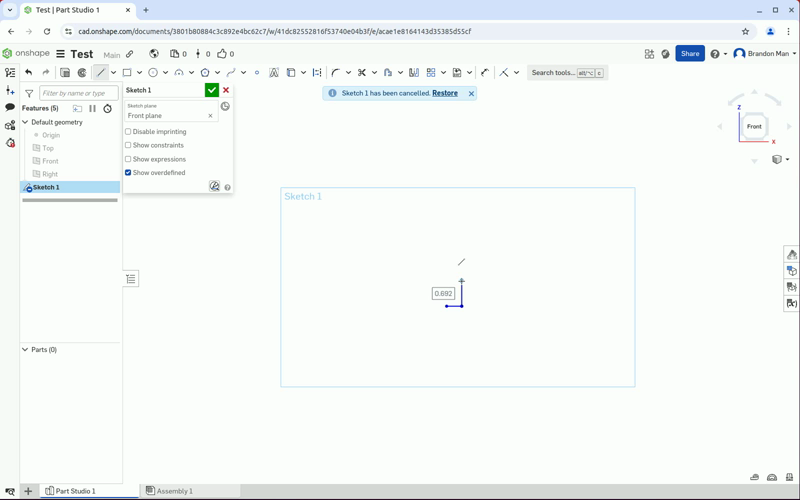
scroll(-6)
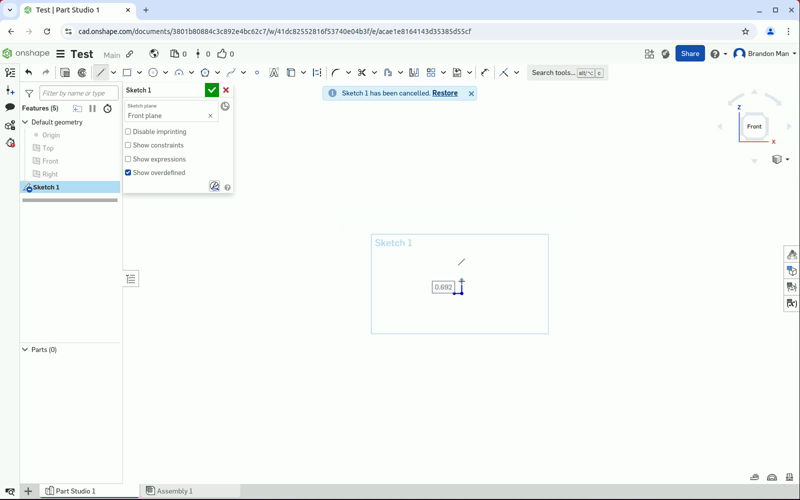
scroll(-6)
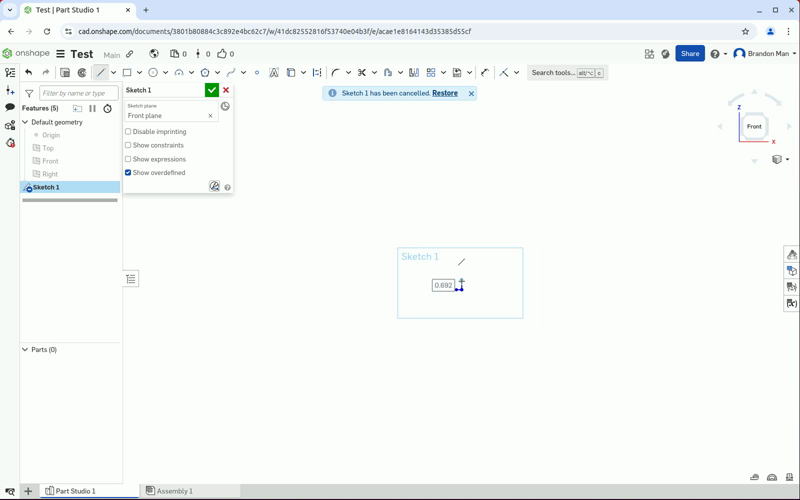
scroll(-6)
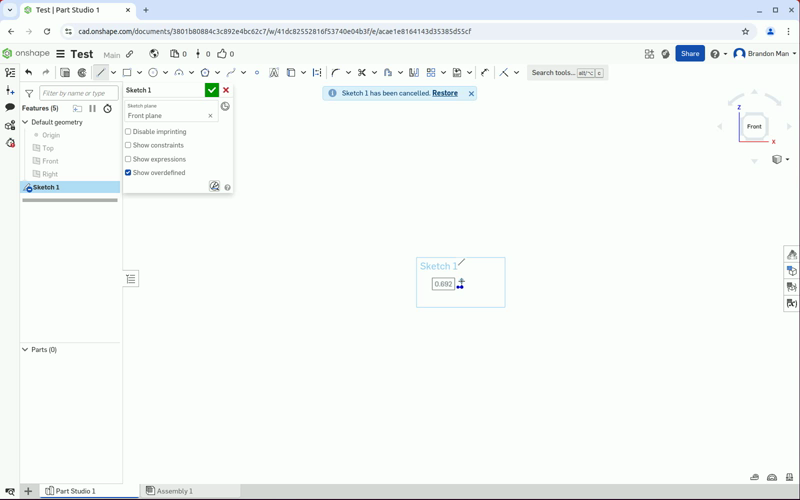
scroll(-6)
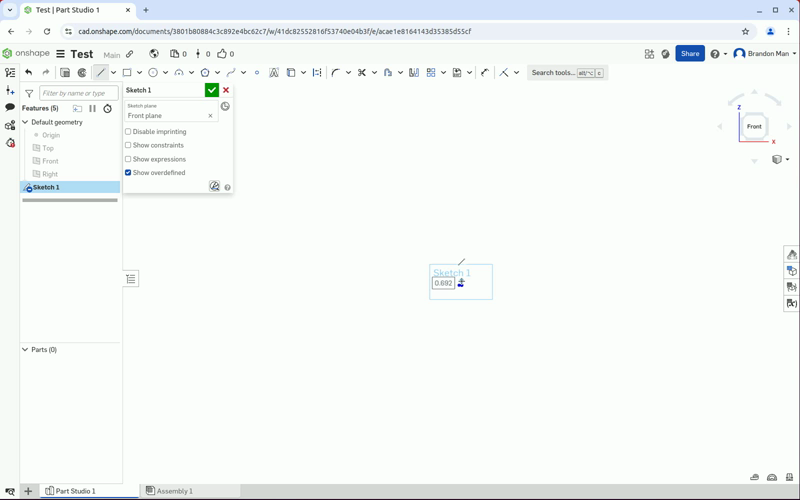
key_up(shift)
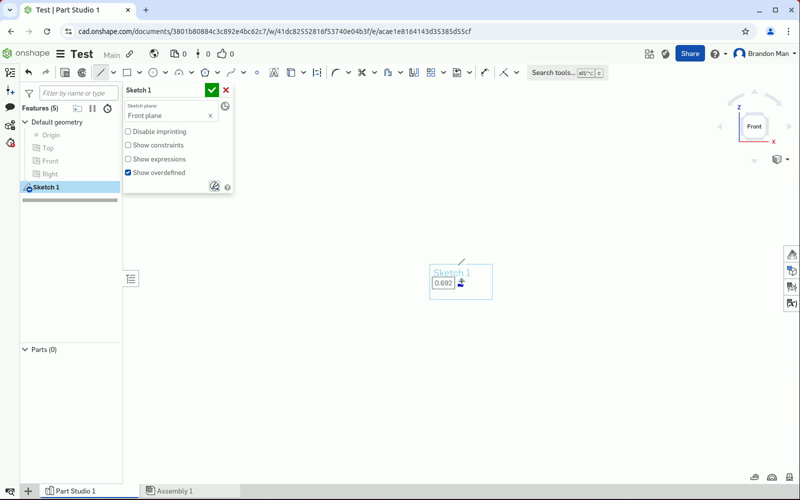
key_down(shift)
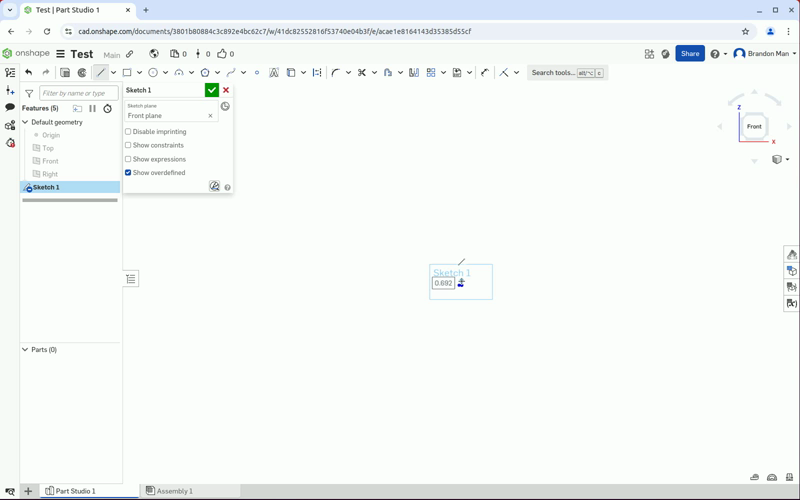
mouse_move(491, 280)
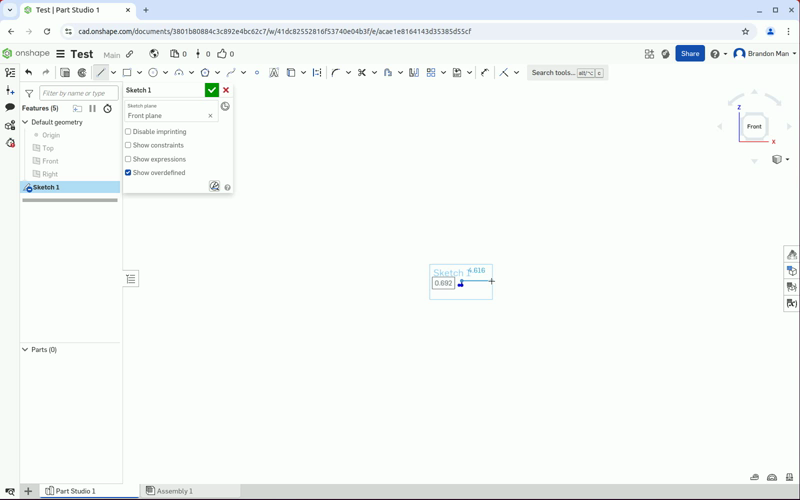
mouse_move(459, 280)
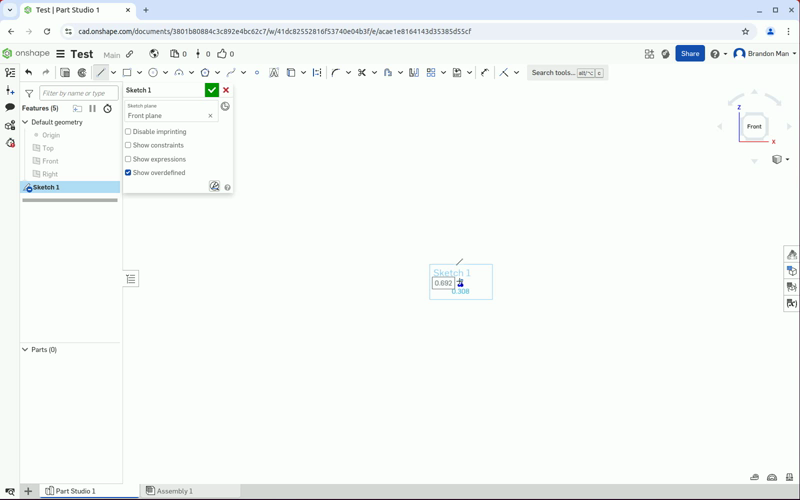
scroll(6)
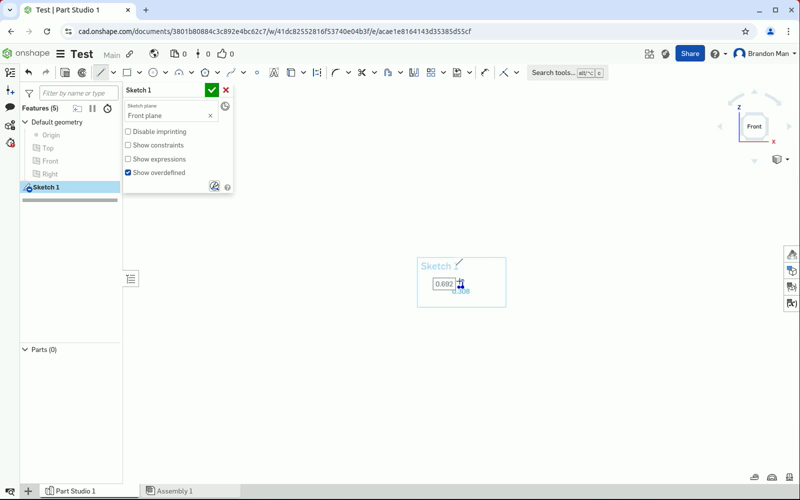
scroll(6)
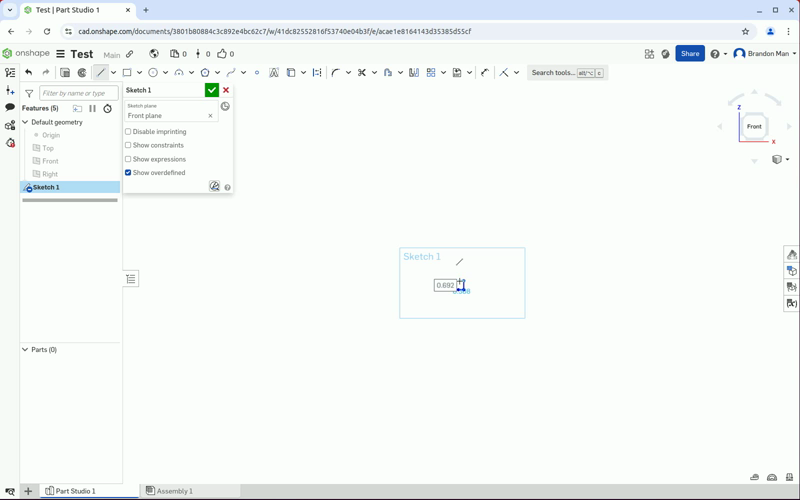
scroll(6)
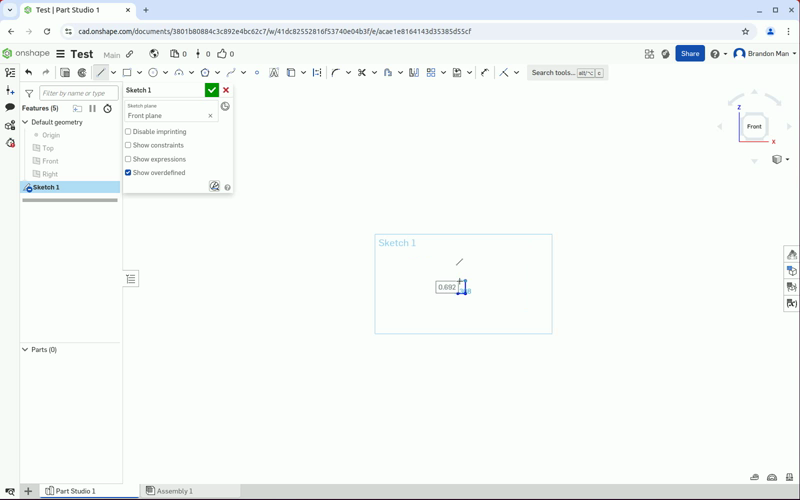
scroll(6)
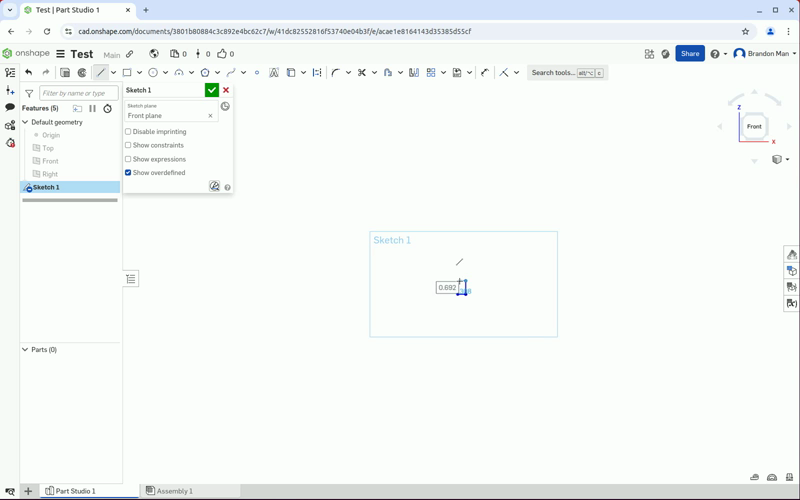
scroll(6)
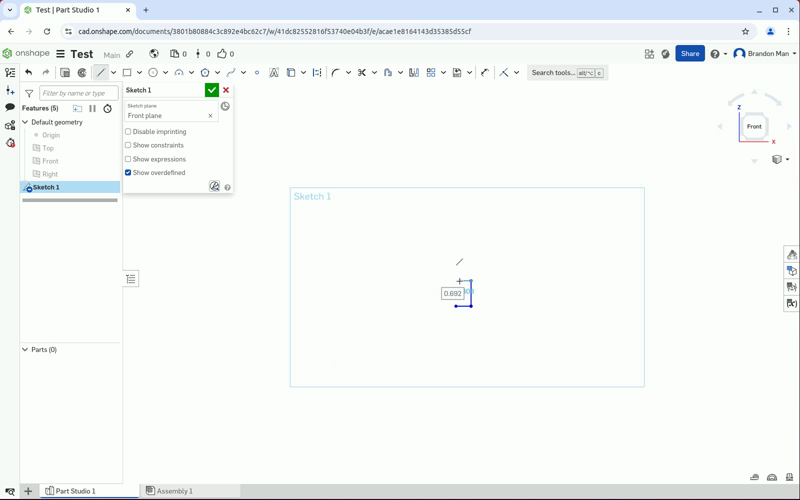
scroll(6)
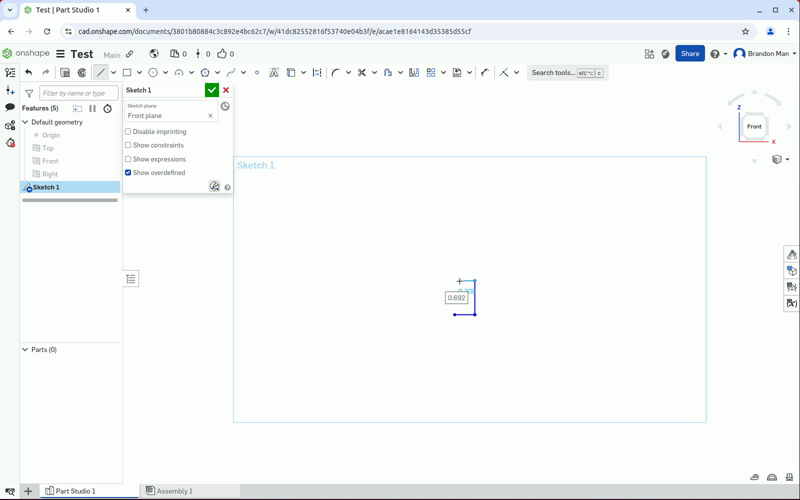
scroll(6)
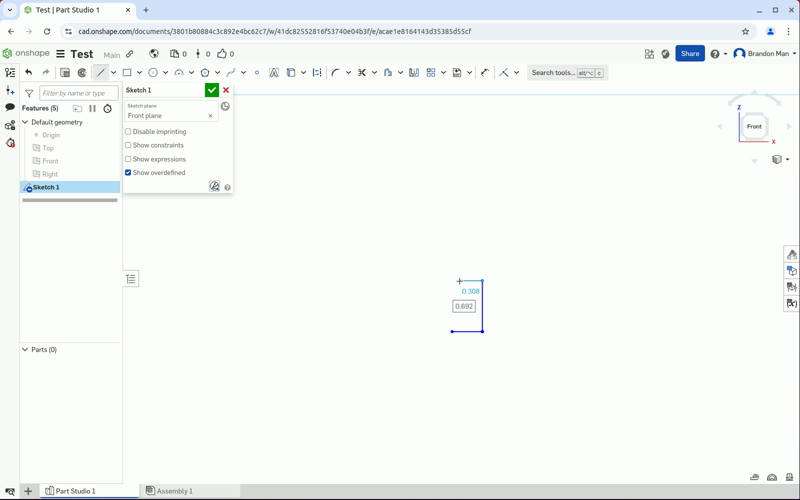
click(459, 280)
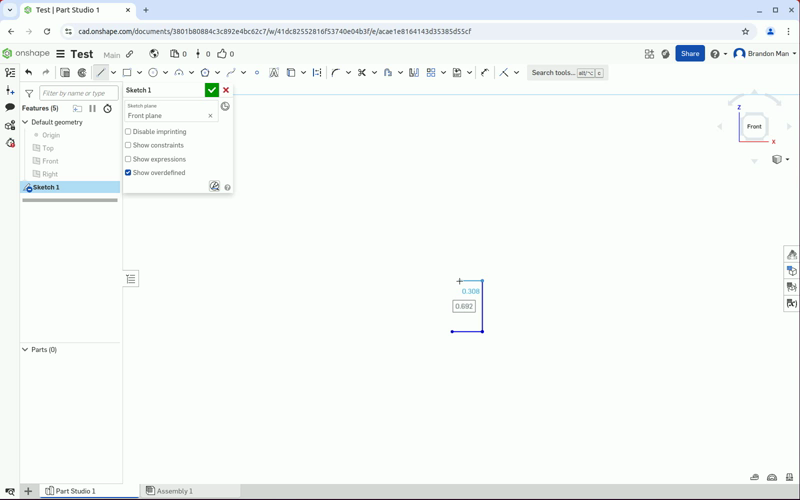
scroll(-6)
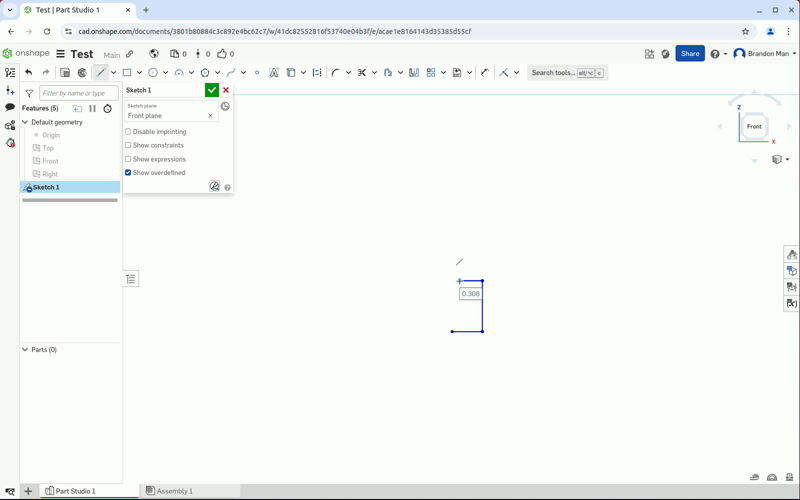
scroll(-6)
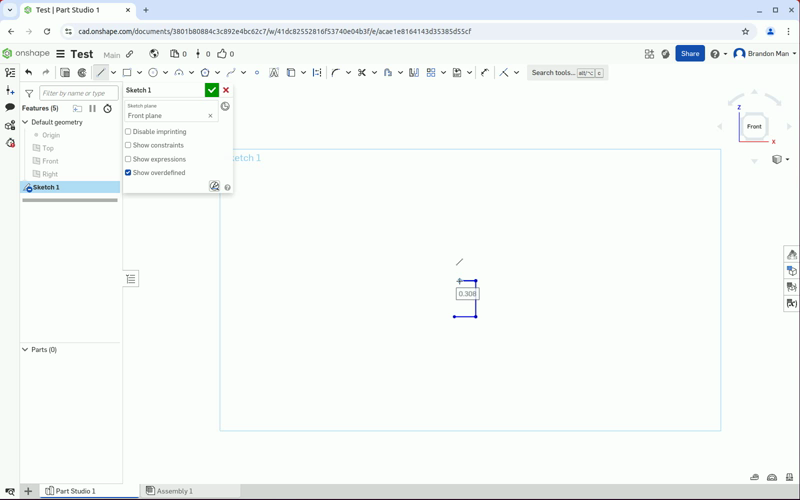
scroll(-6)
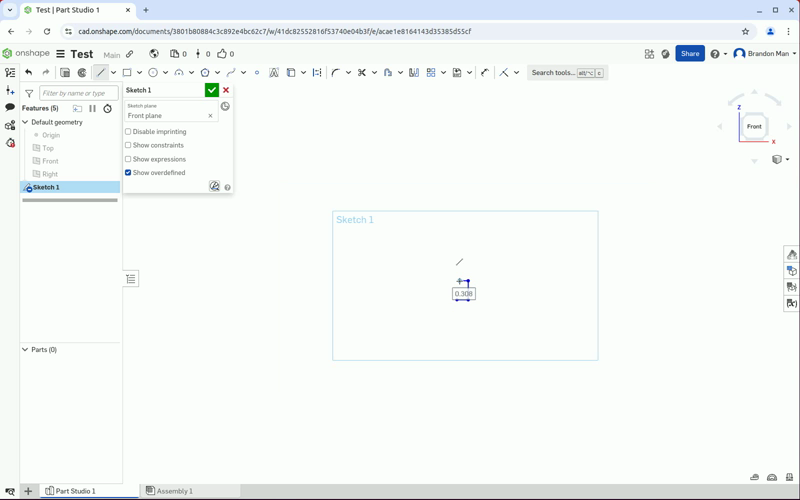
scroll(-6)
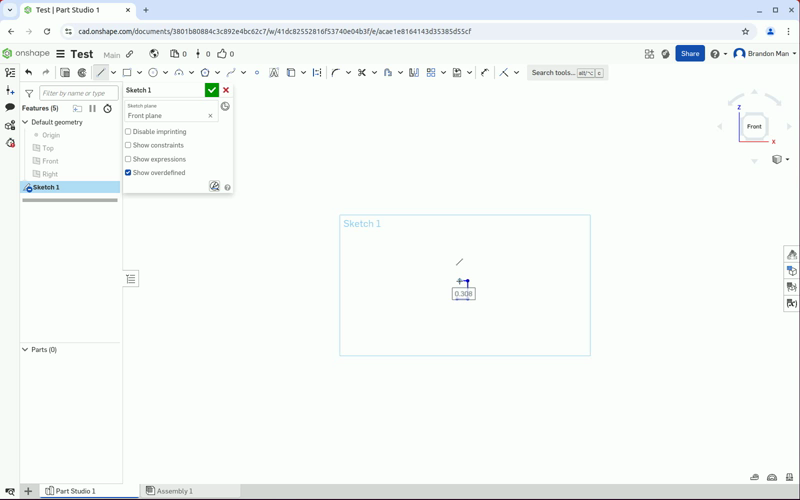
scroll(-6)
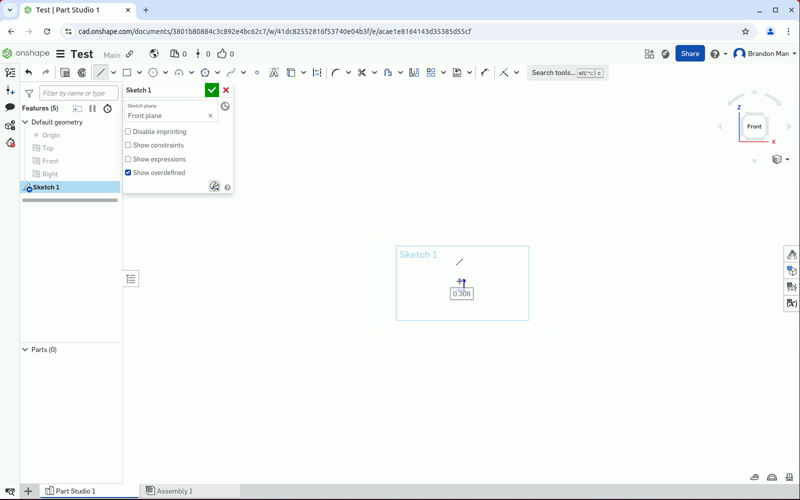
scroll(-6)
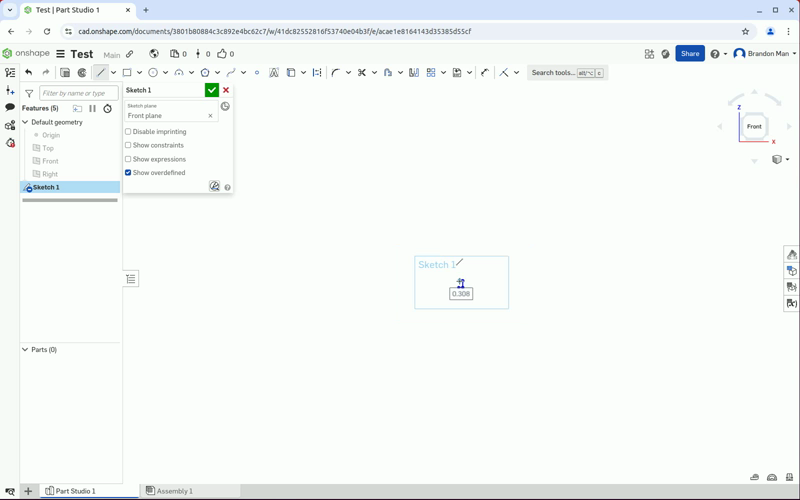
scroll(-6)
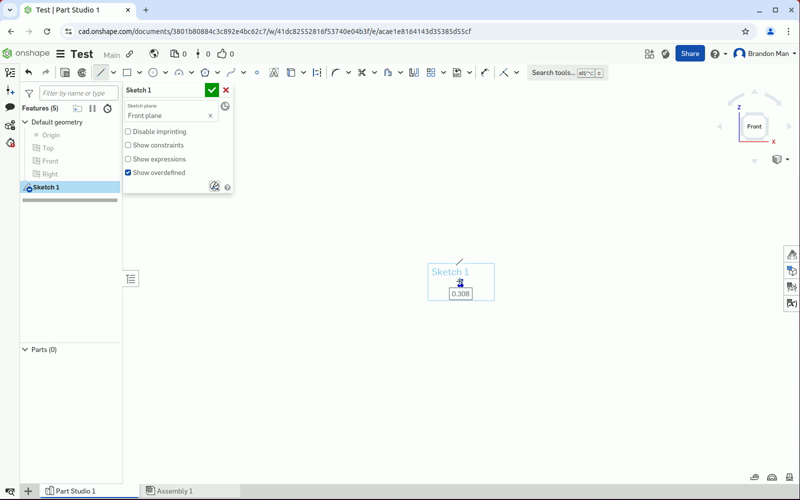
key_up(shift)
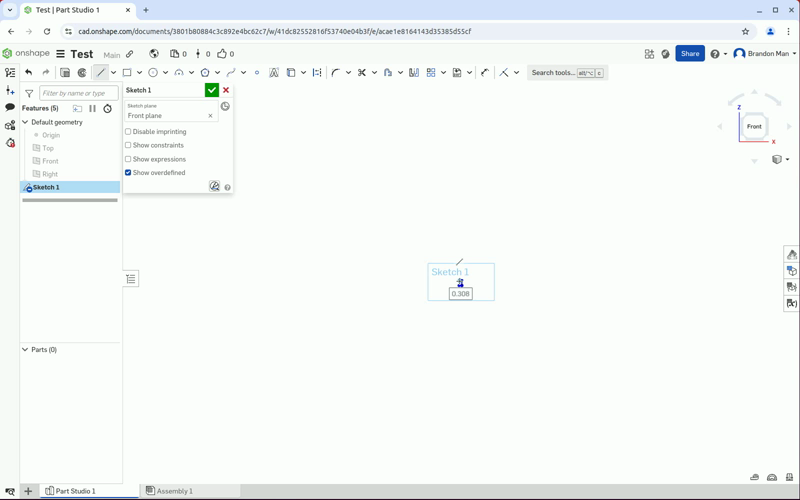
mouse_move(489, 280)
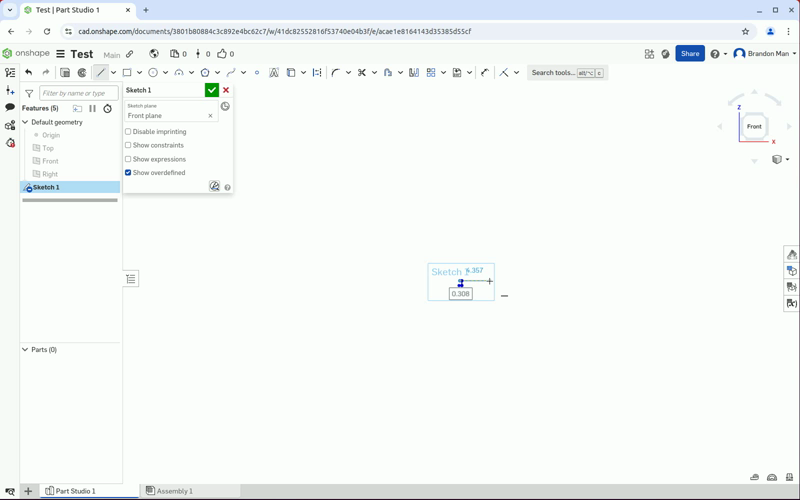
key_down(shift)
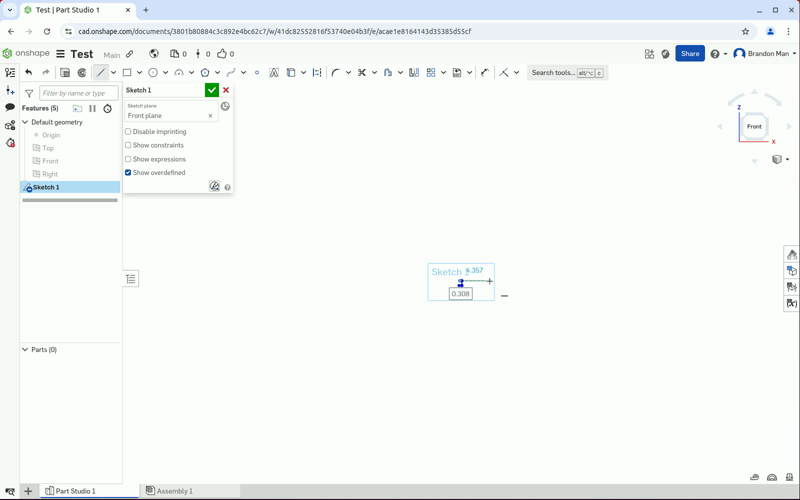
mouse_move(459, 285)
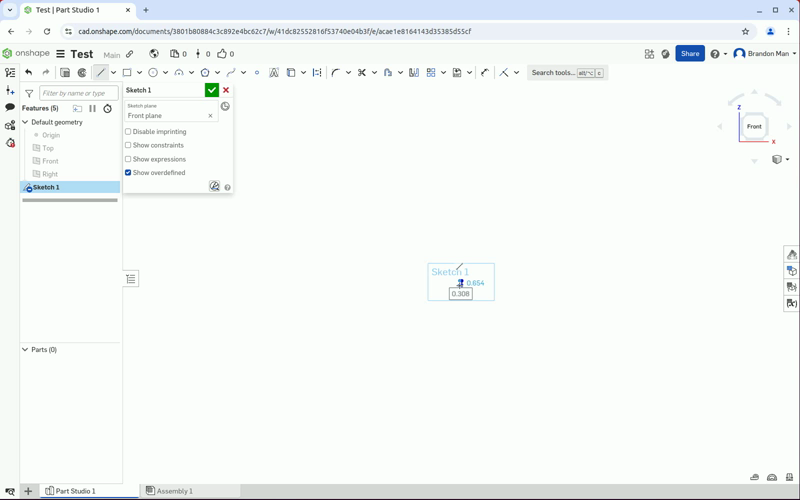
scroll(6)
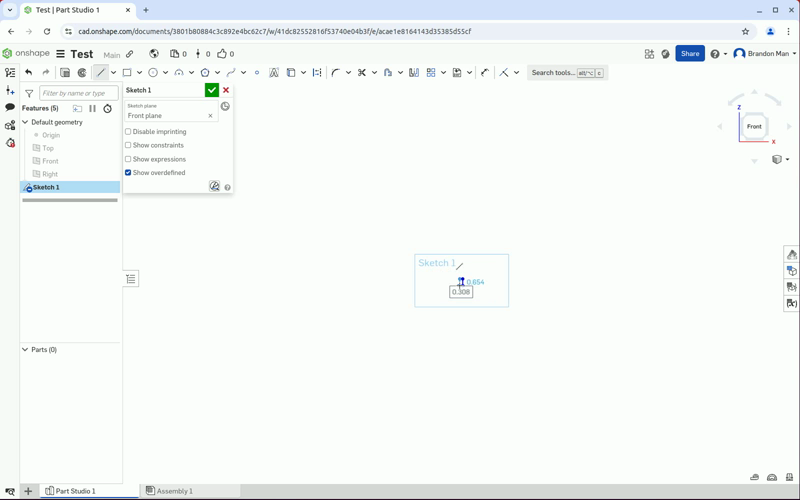
scroll(6)
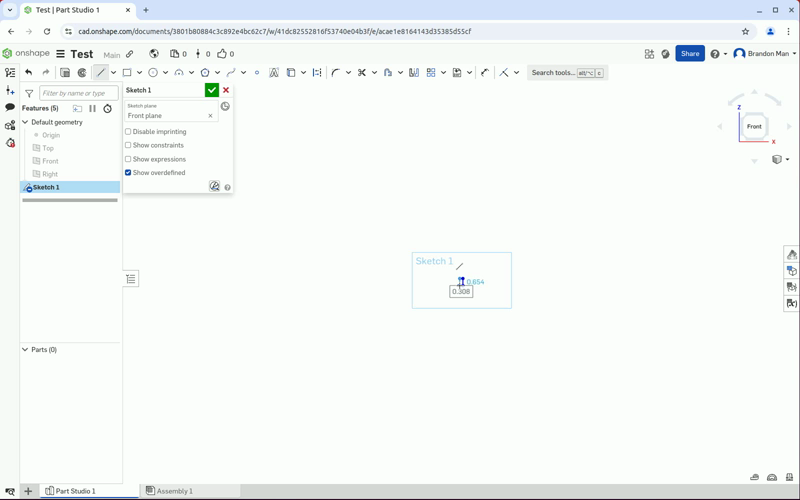
scroll(6)
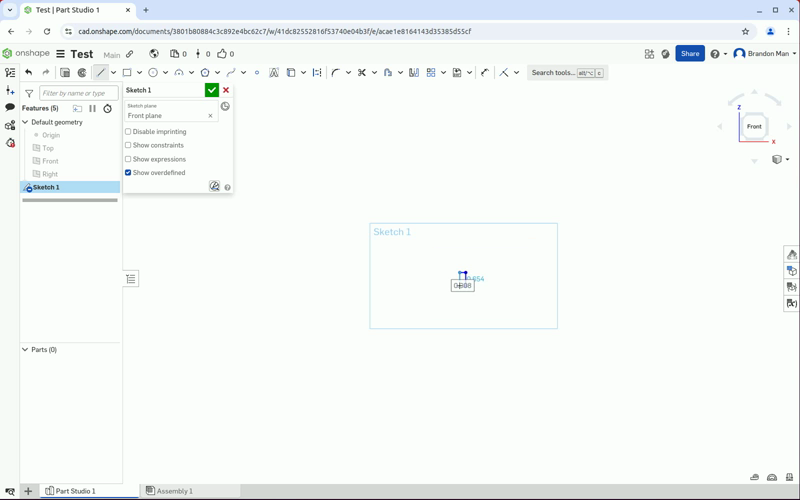
scroll(6)
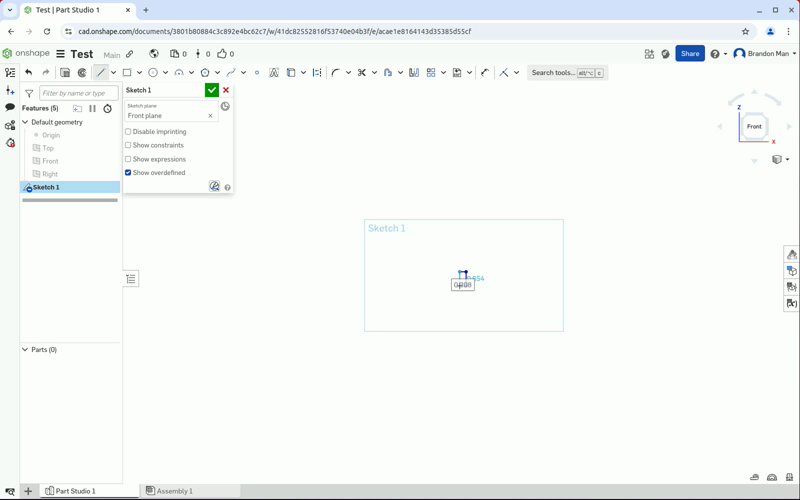
scroll(6)
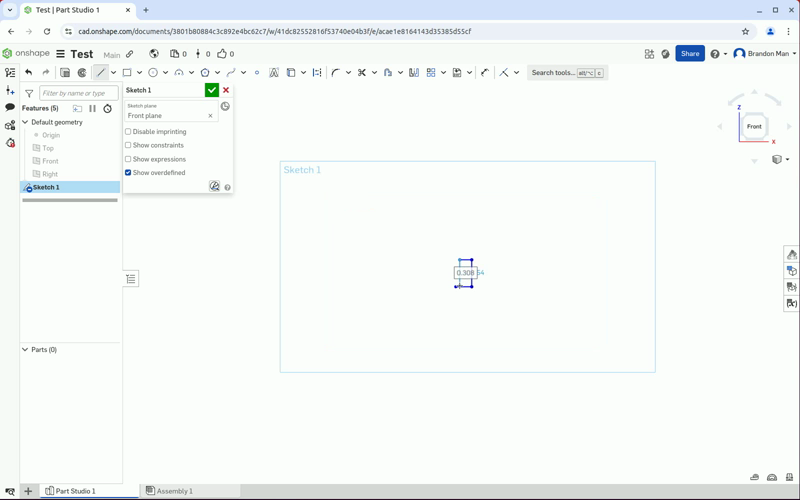
scroll(6)
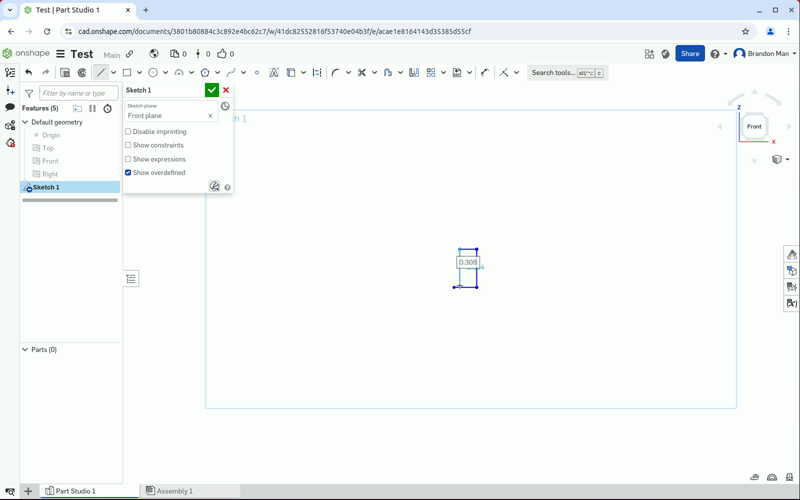
scroll(6)
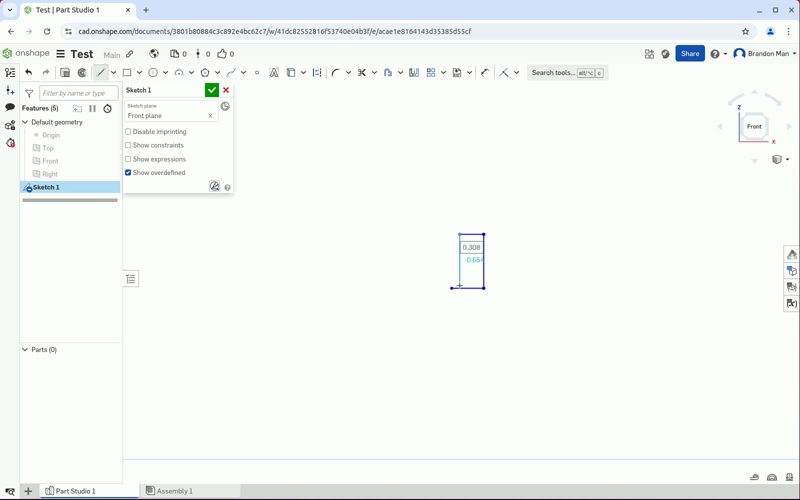
key_up(shift)
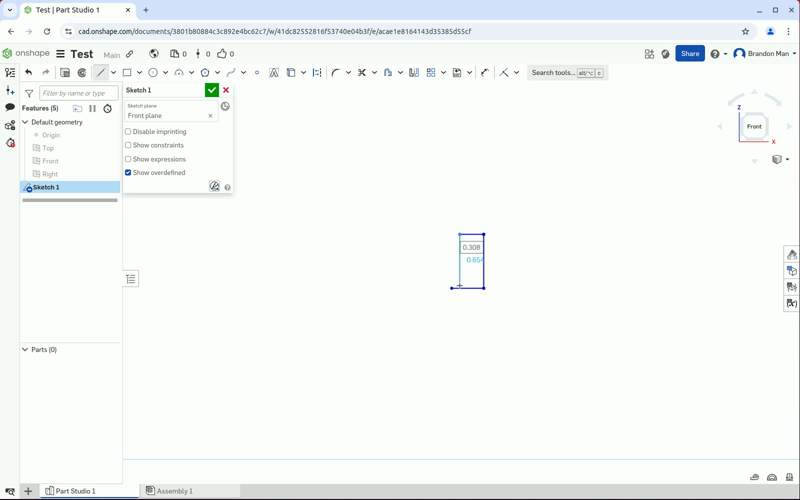
click(459, 285)
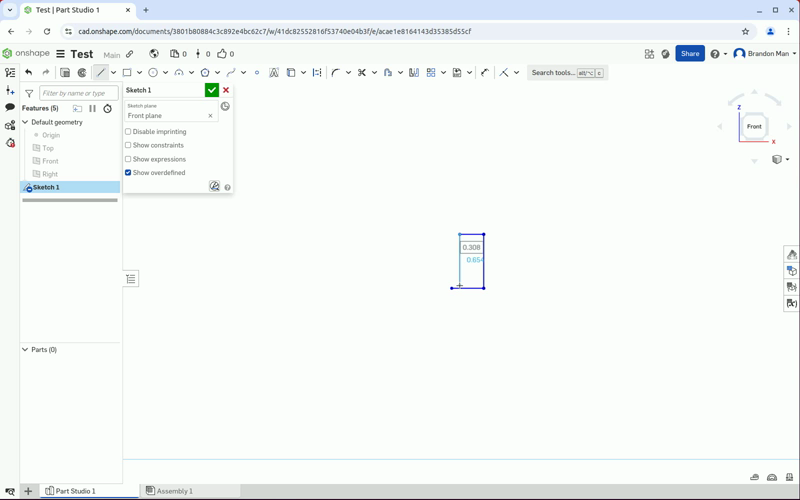
scroll(-6)
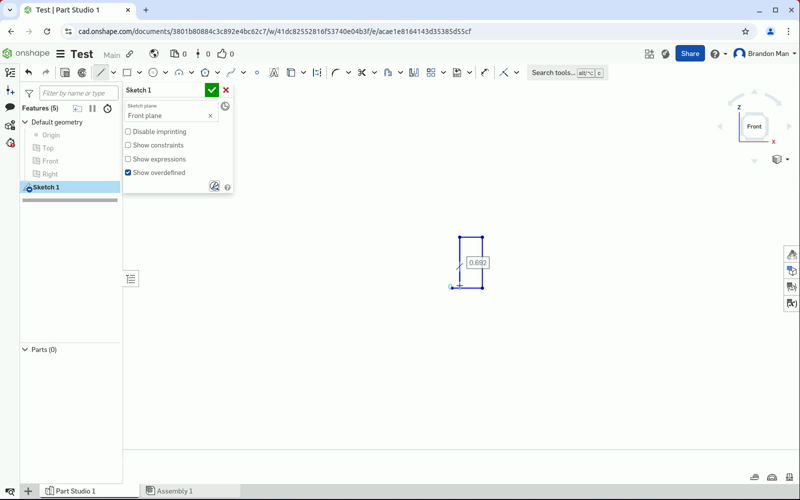
scroll(-6)
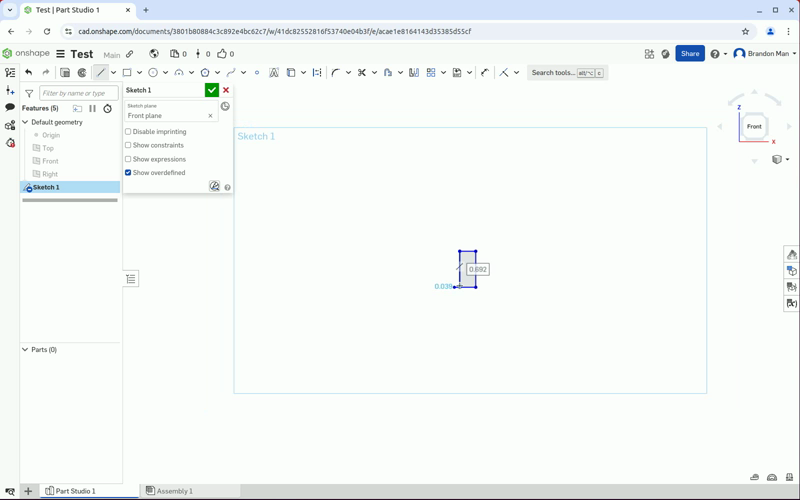
scroll(-6)
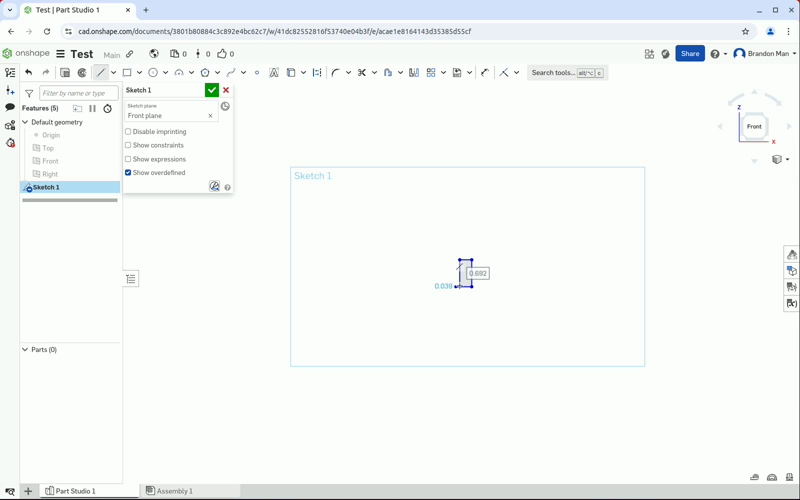
scroll(-6)
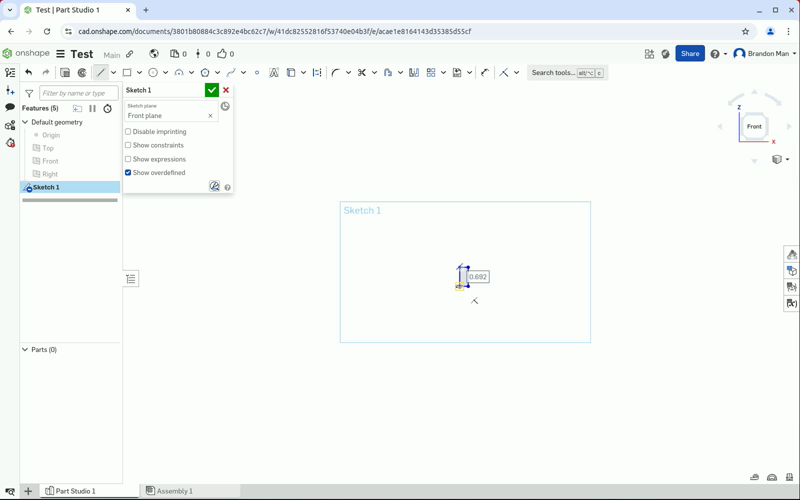
scroll(-6)
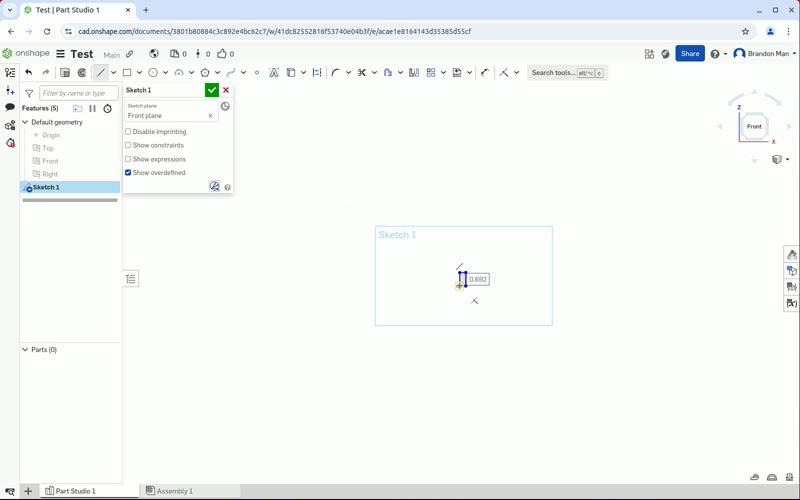
scroll(-6)
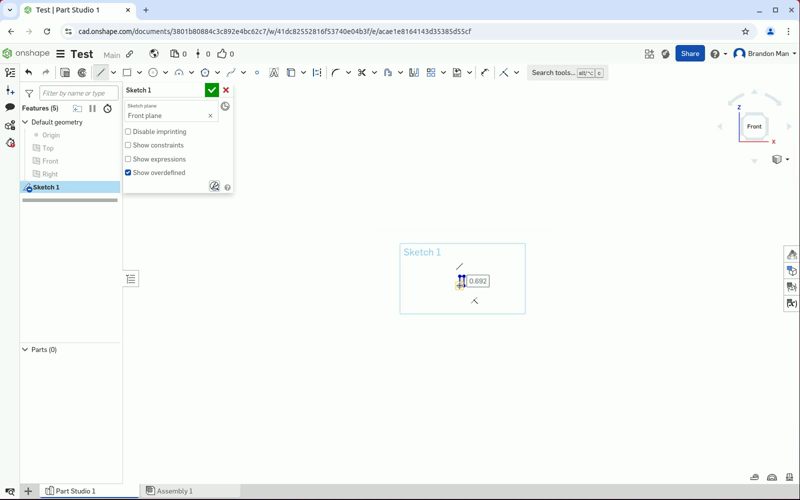
scroll(-6)
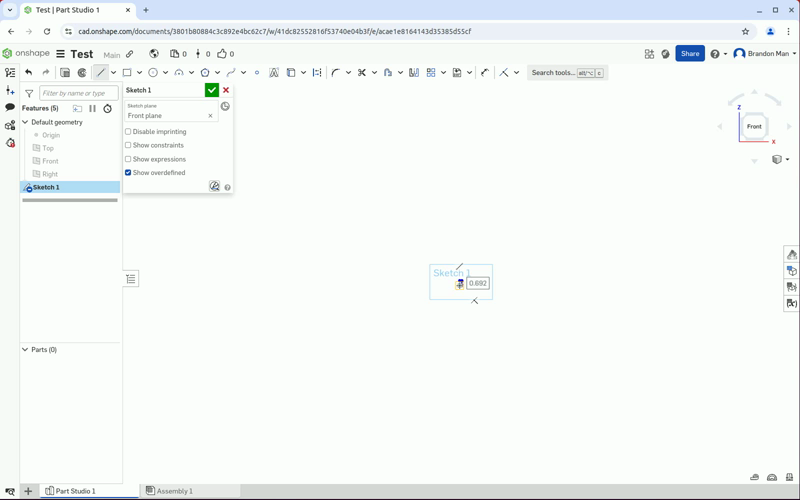
key(esc)
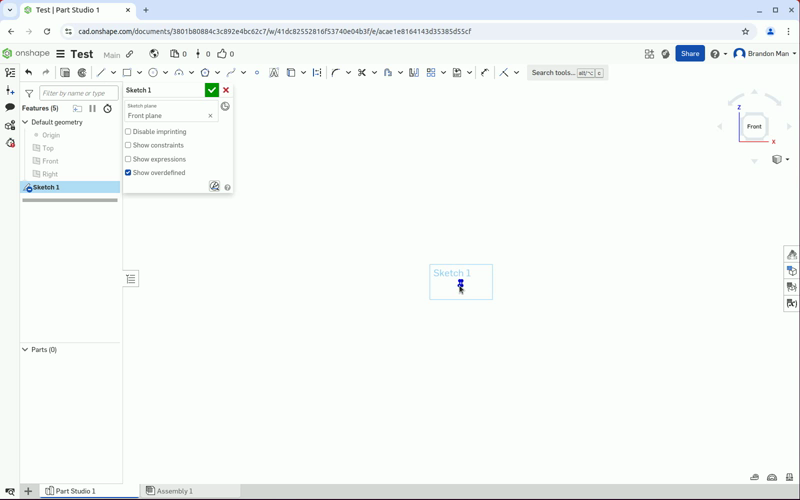
mouse_move(461, 281)
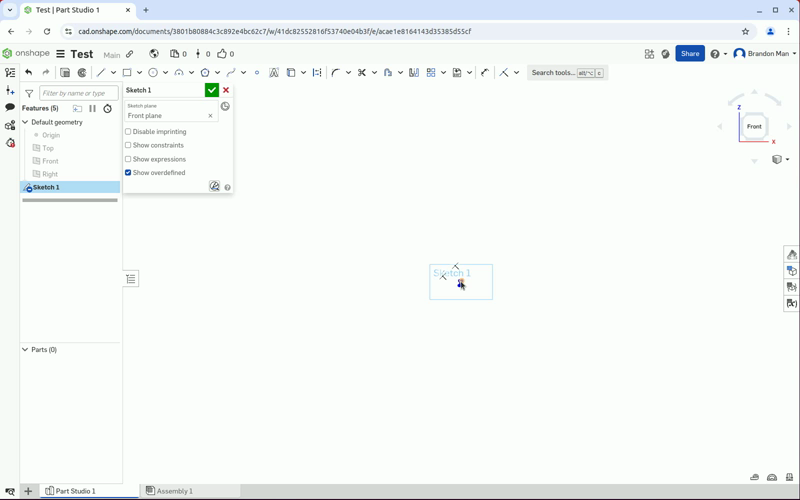
scroll(6)
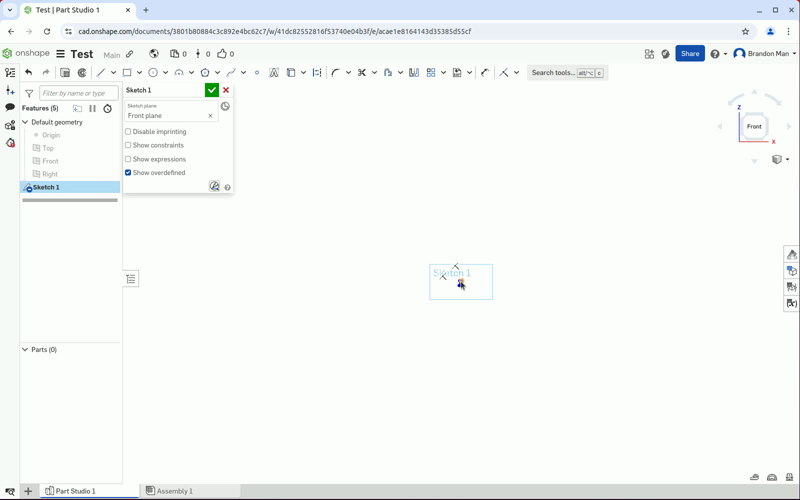
scroll(6)
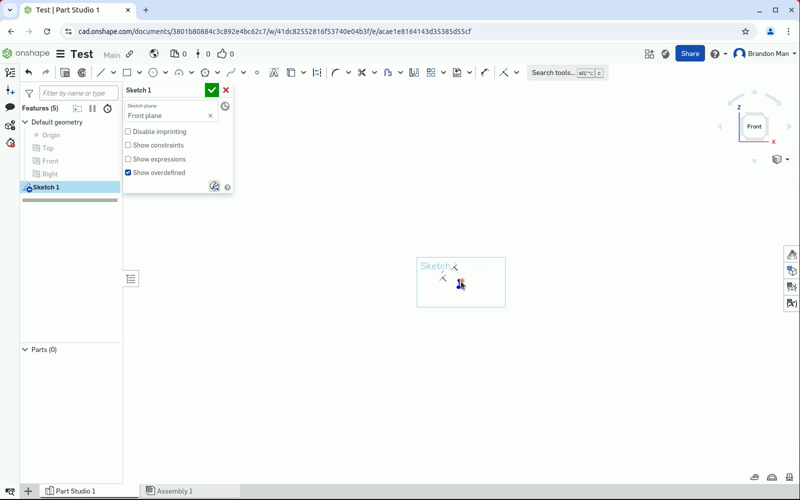
scroll(6)
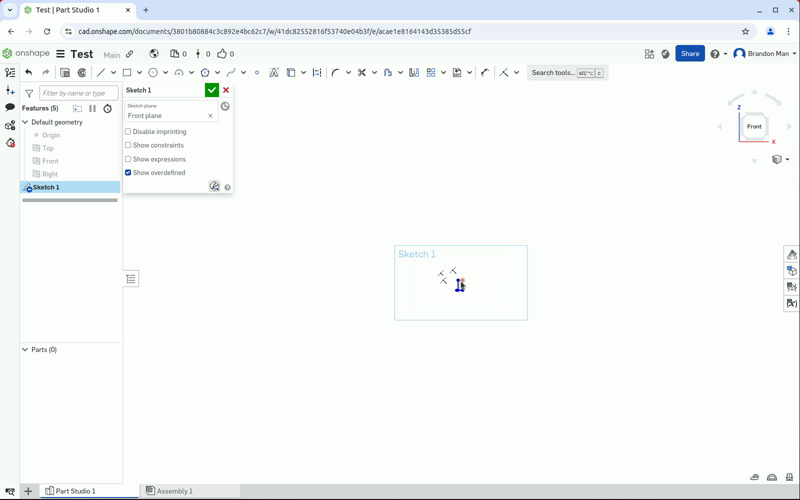
scroll(6)
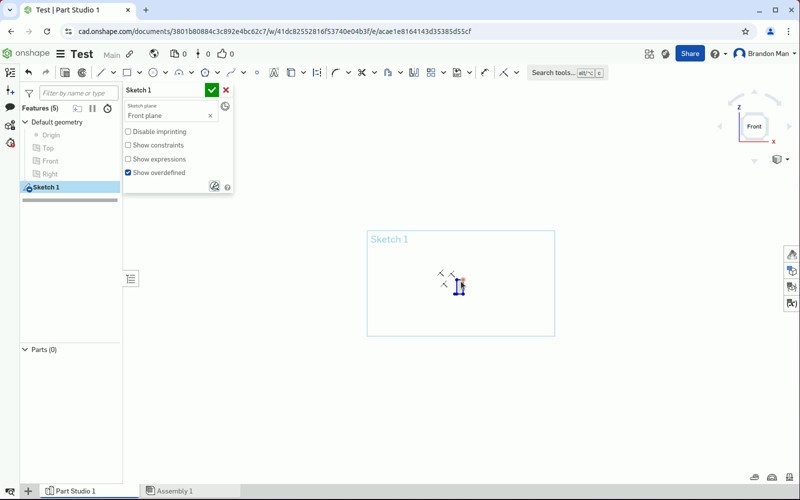
scroll(6)
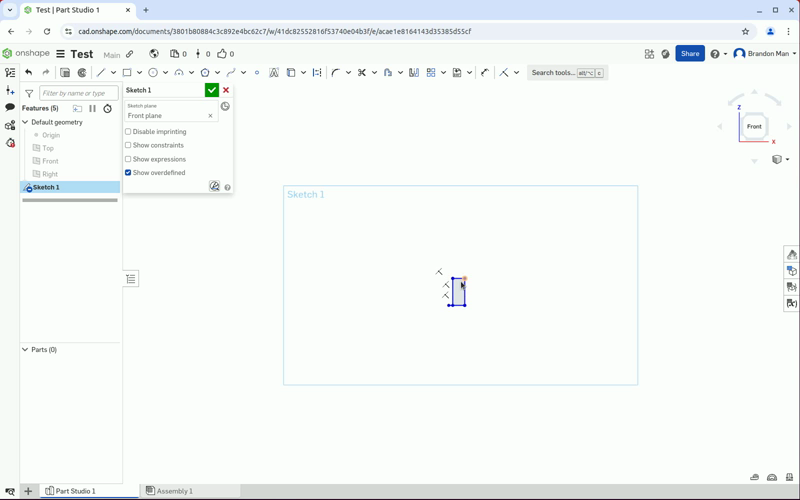
scroll(6)
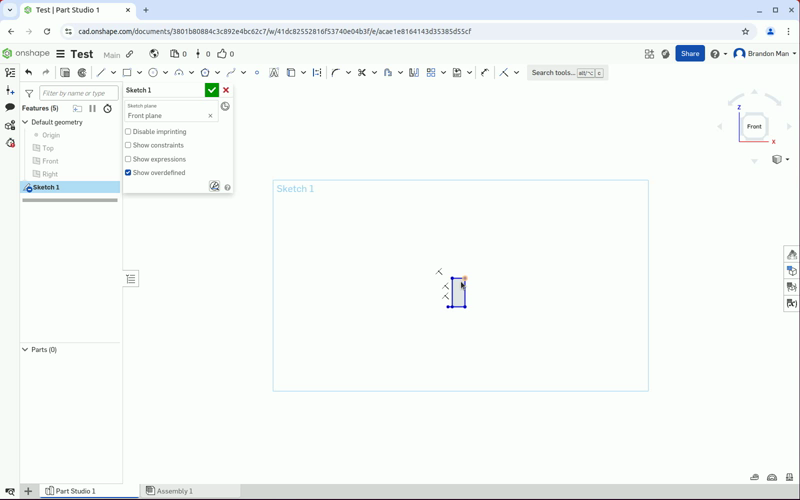
scroll(6)
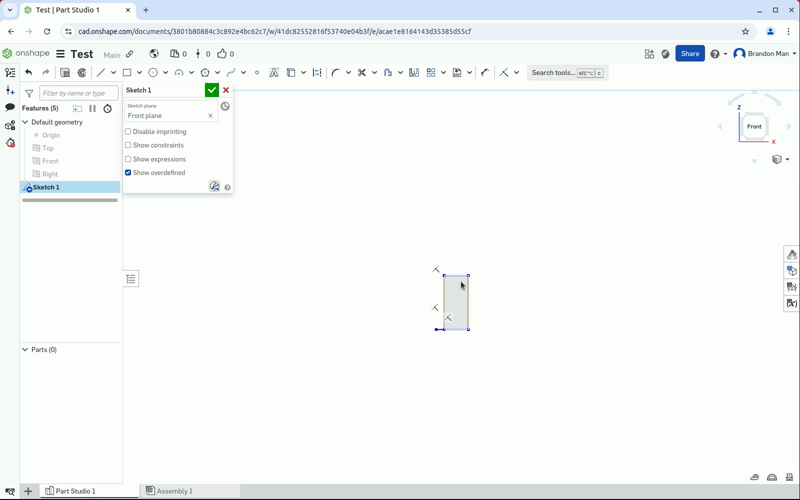
click(461, 281)
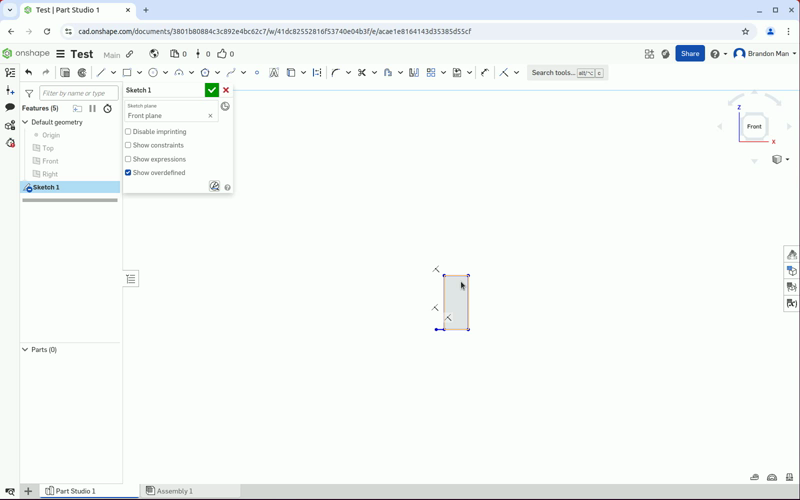
scroll(-6)
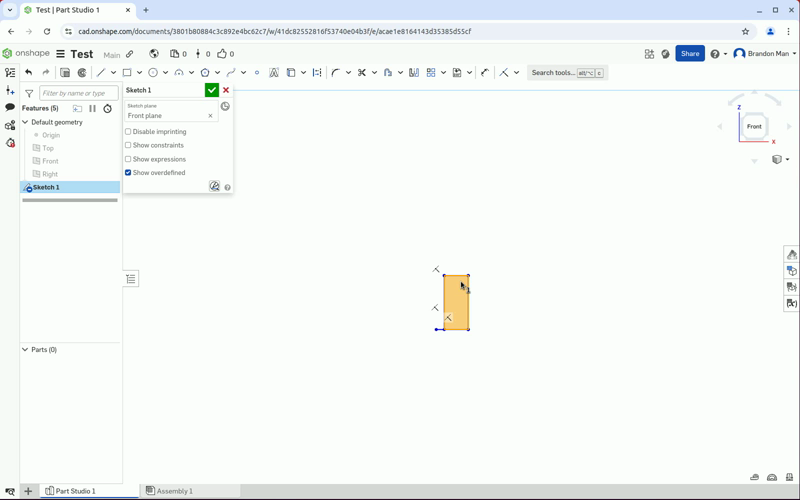
scroll(-6)
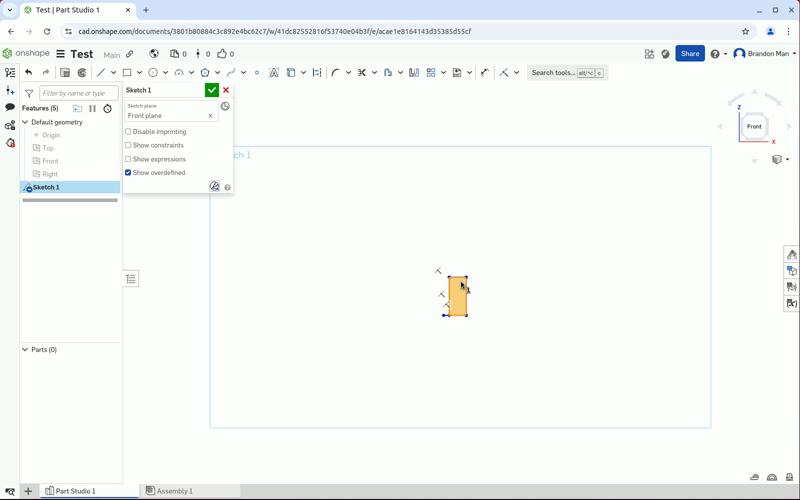
scroll(-6)
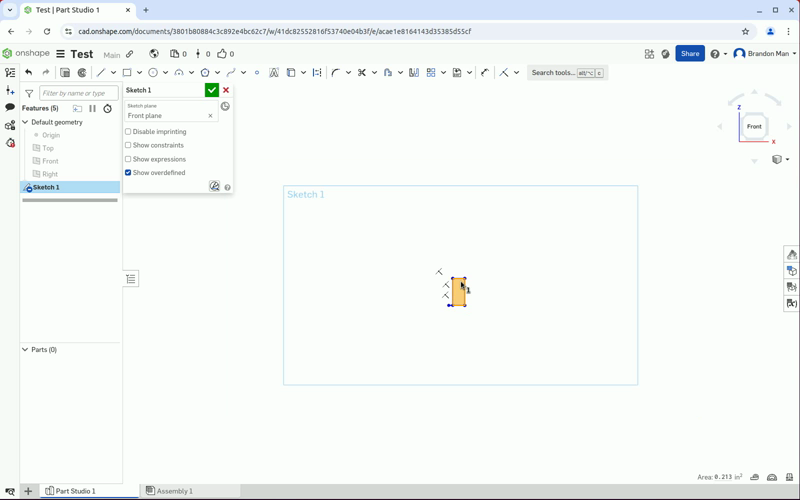
scroll(-6)
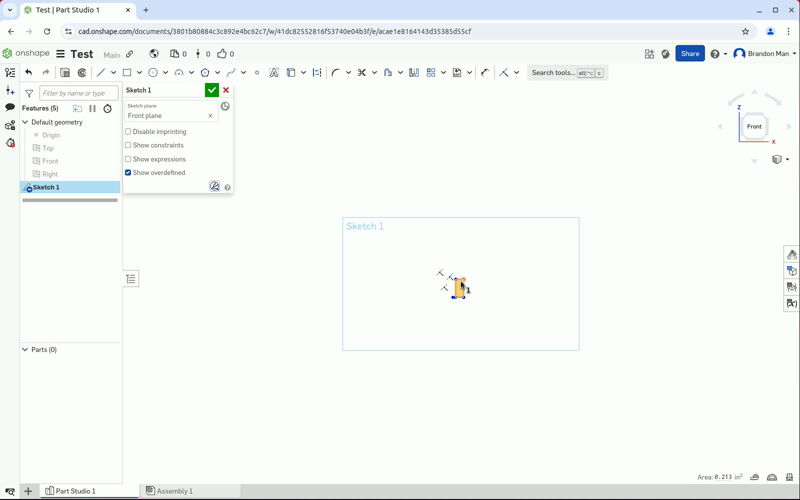
scroll(-6)
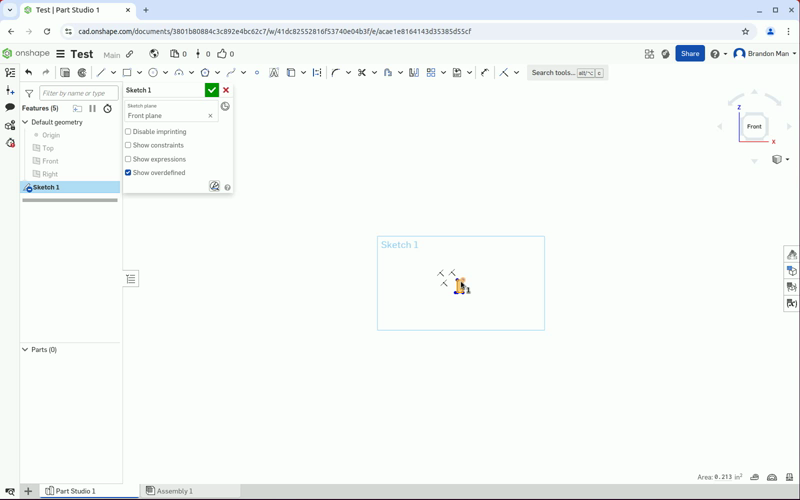
scroll(-6)
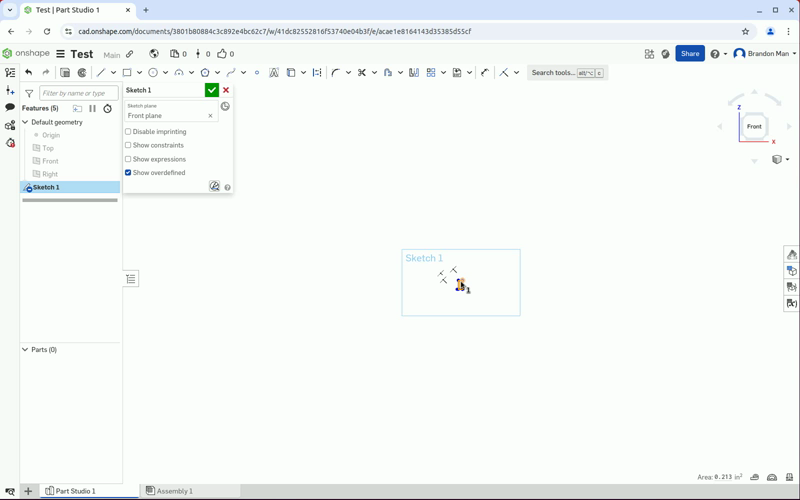
scroll(-6)
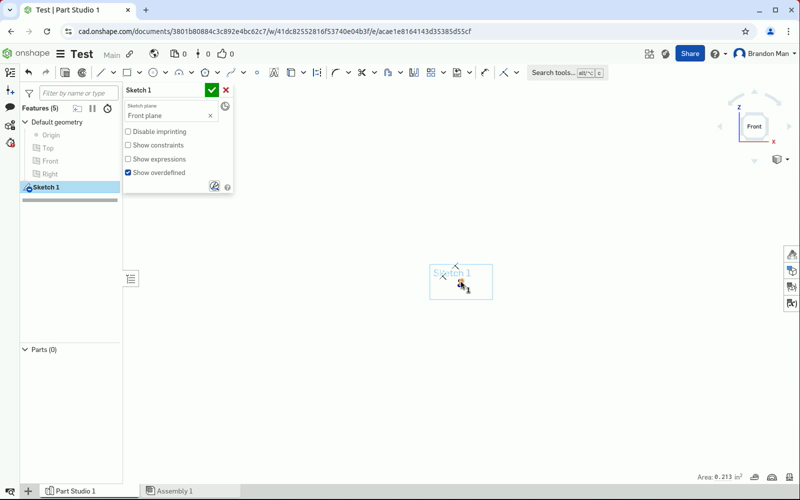
mouse_move(73, 352)
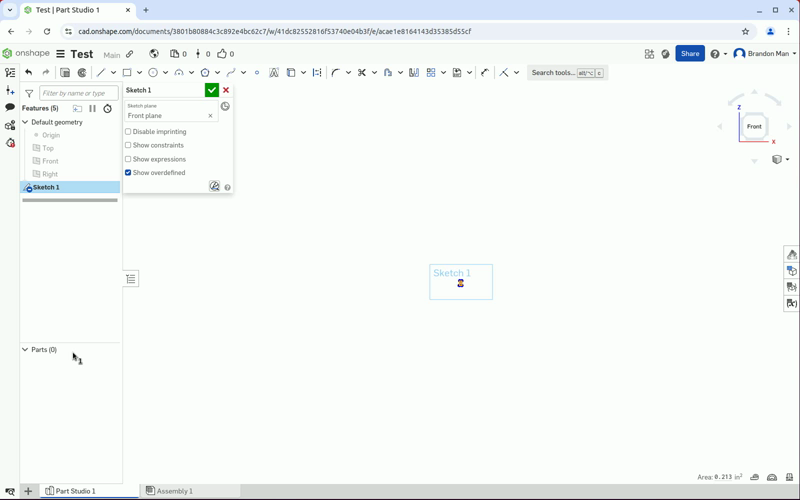
key(shift+y)
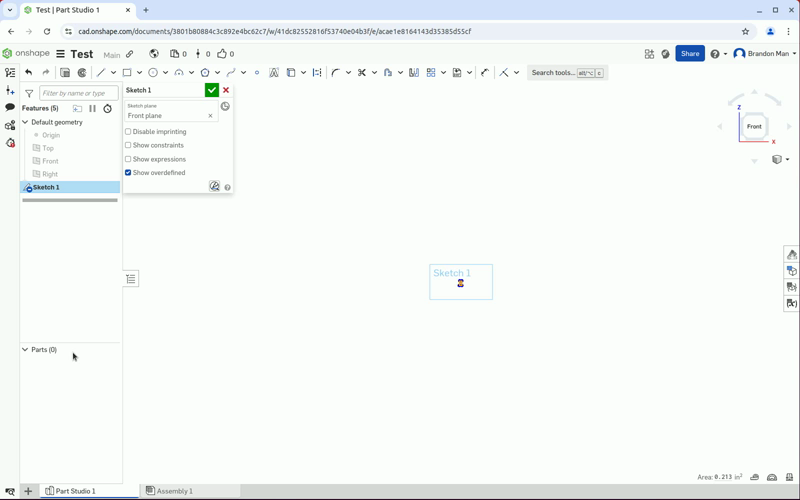
key(shift+e)
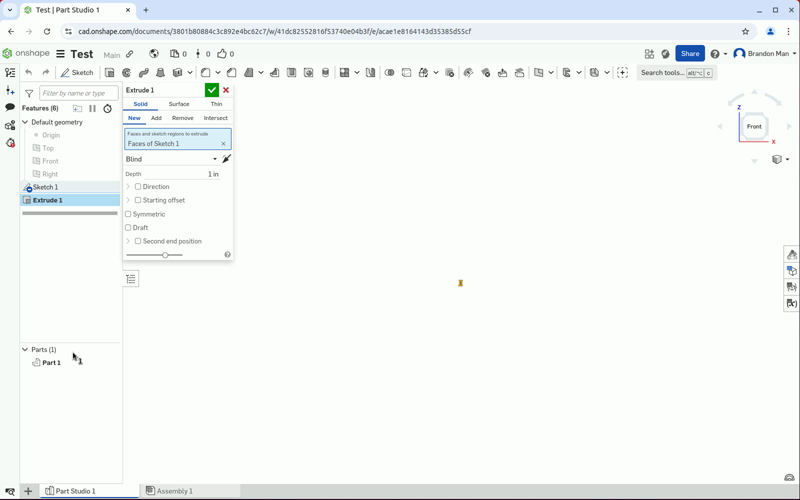
mouse_move(143, 106)
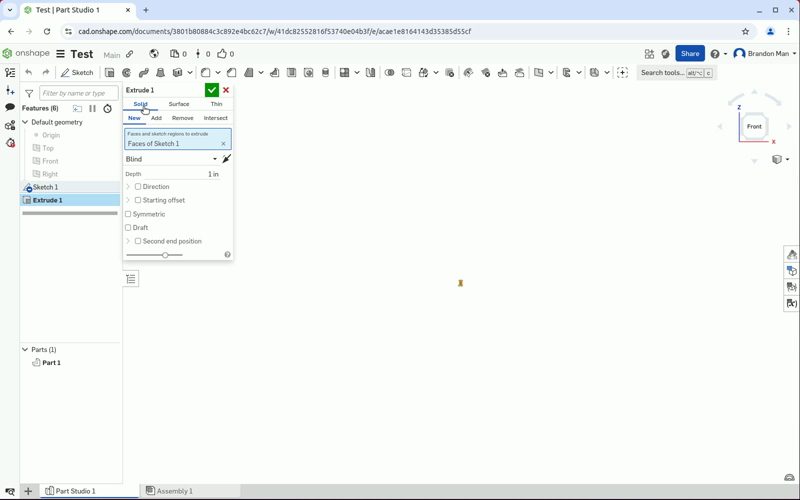
click(143, 106)
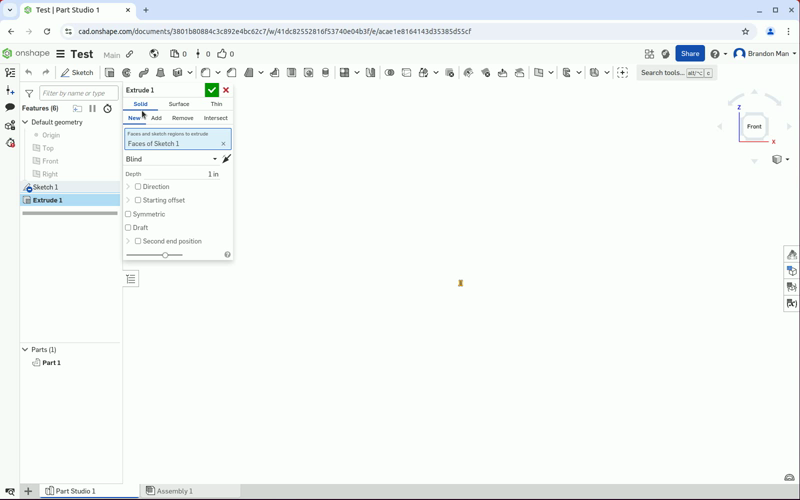
mouse_move(137, 120)
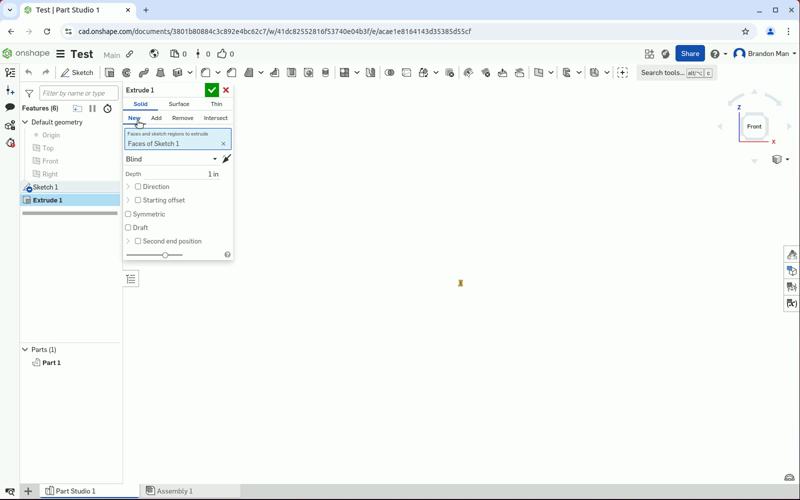
click(137, 120)
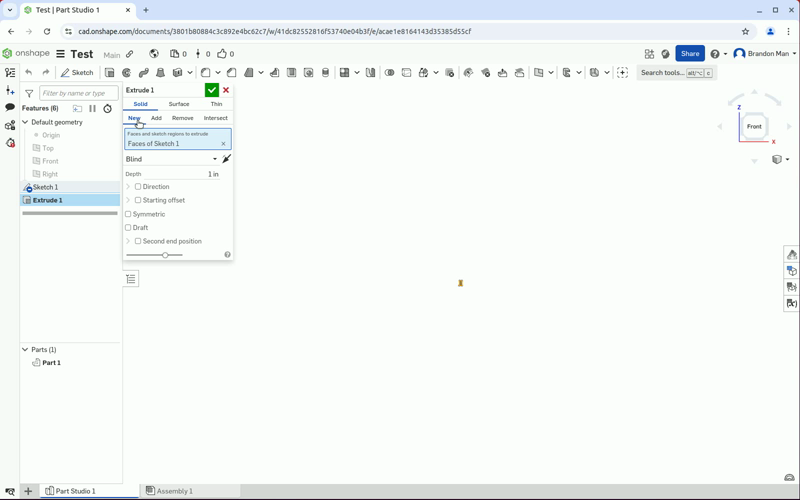
key(tab, 4)
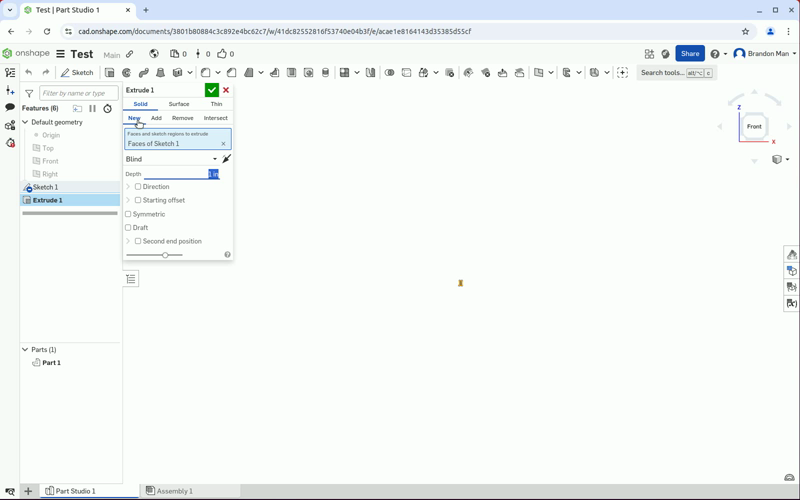
text(3.37)
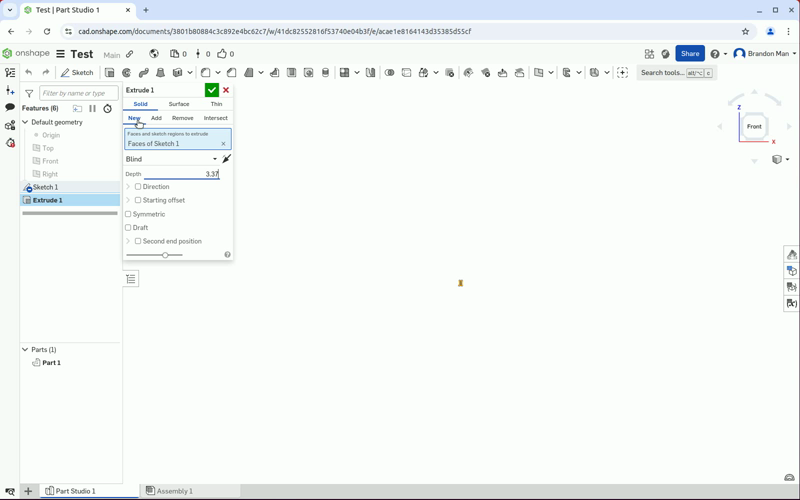
key(tab, 3)
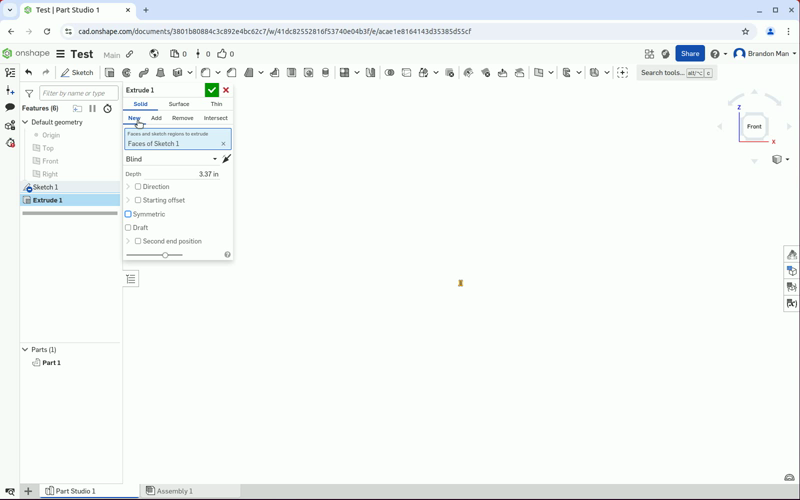
key(space)
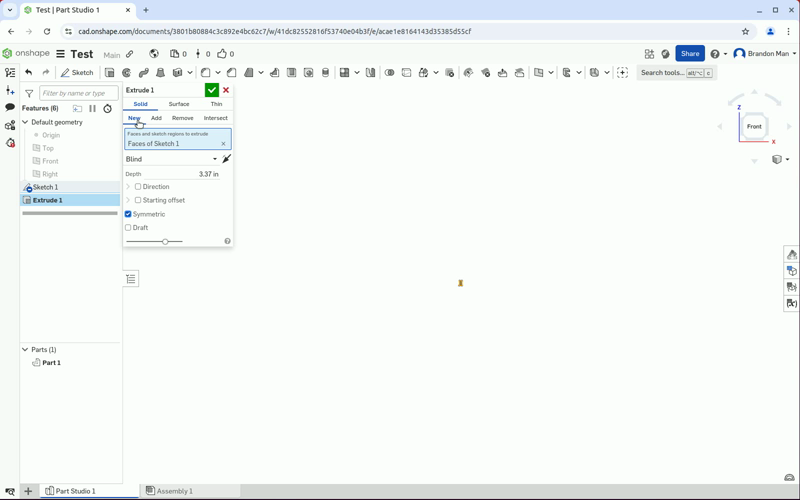
key(enter)
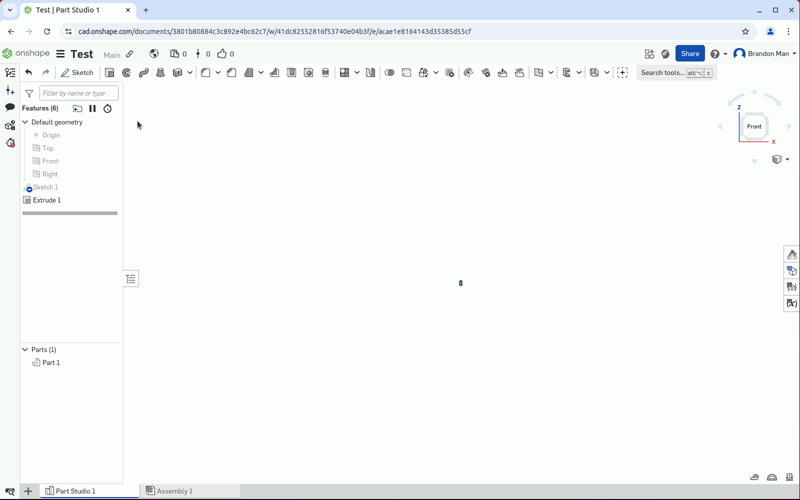
key(shift+h)
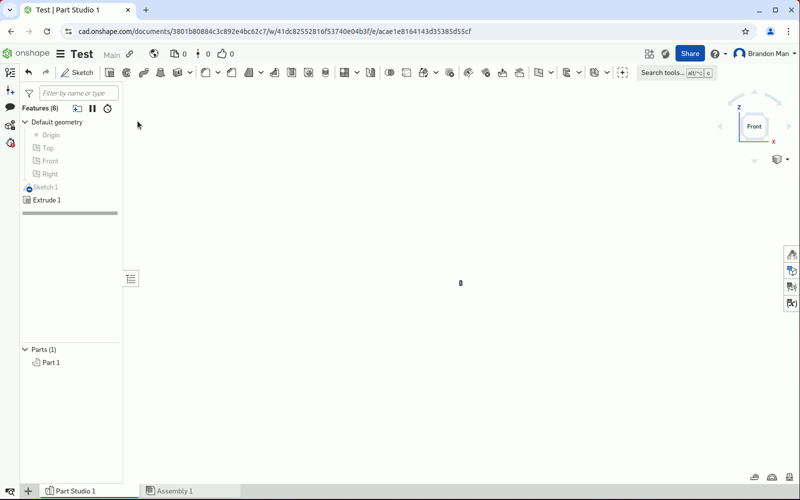
key(shift+h)
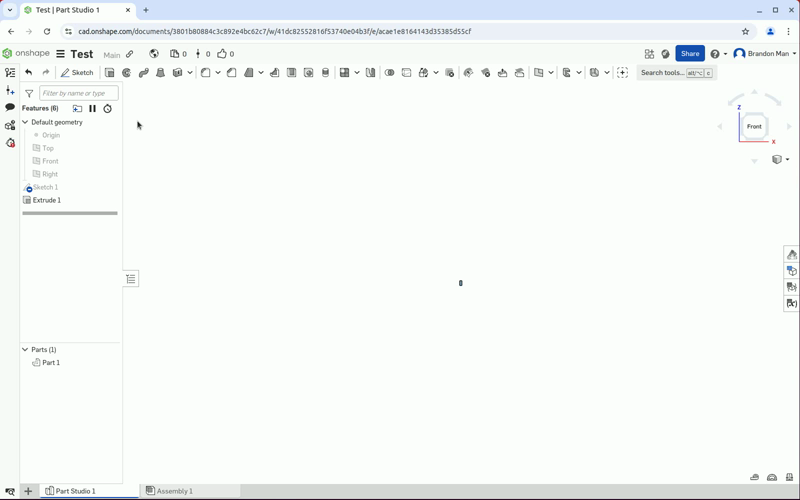
mouse_move(73, 189)
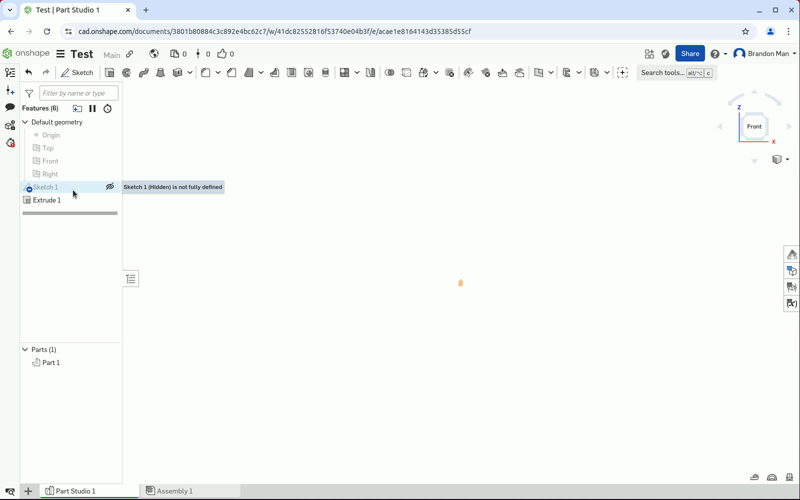
click(73, 189)
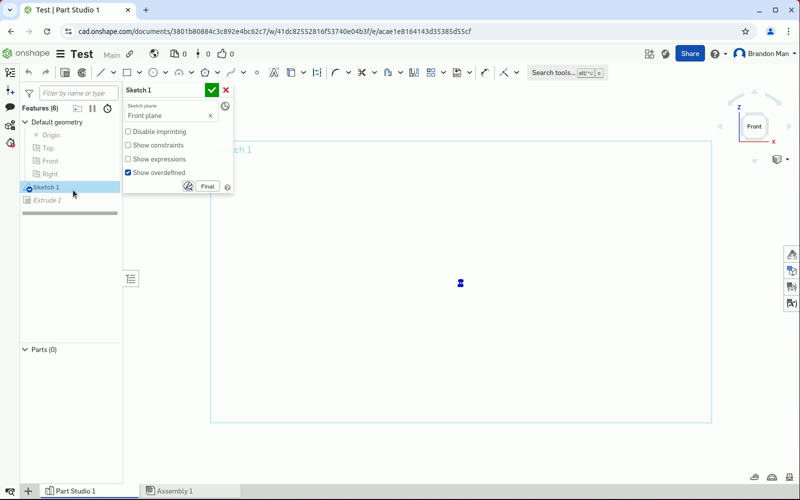
mouse_move(229, 92)
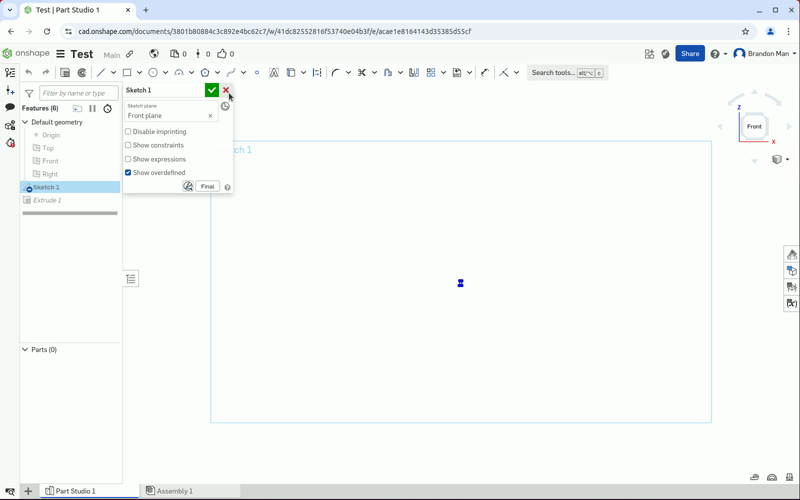
click(229, 92)
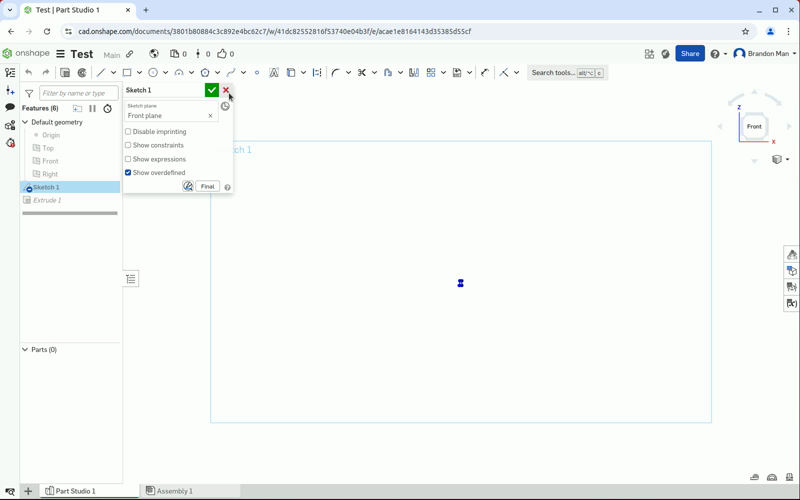
key(shift+s)
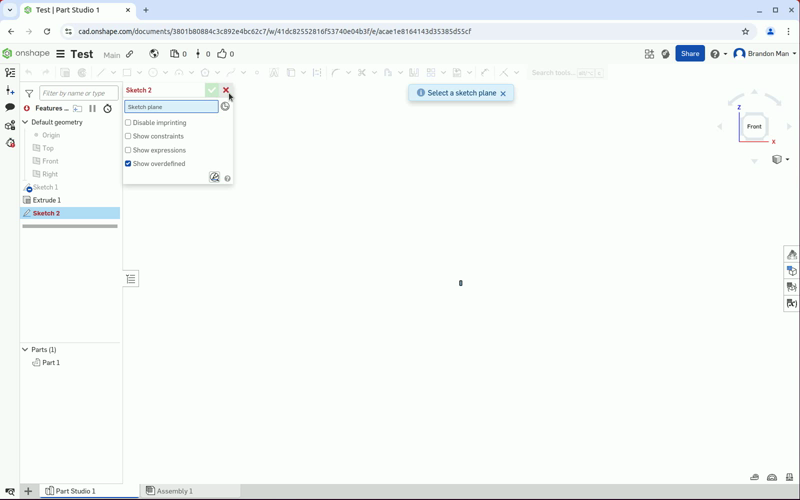
mouse_move(73, 163)
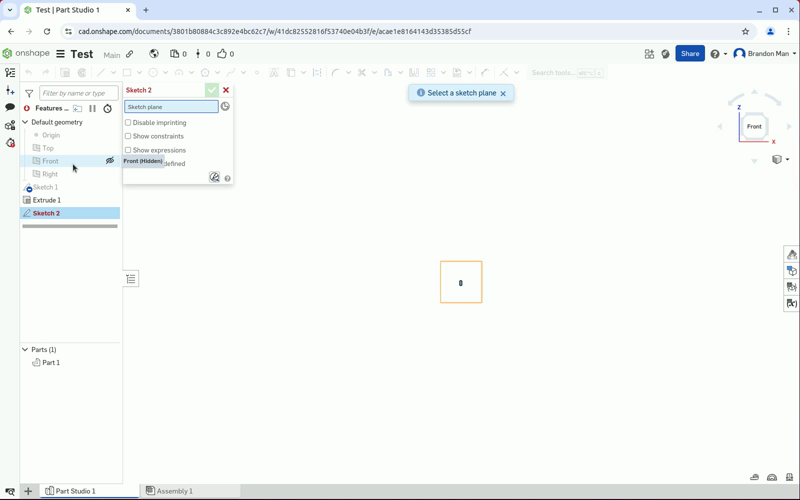
click(73, 163)
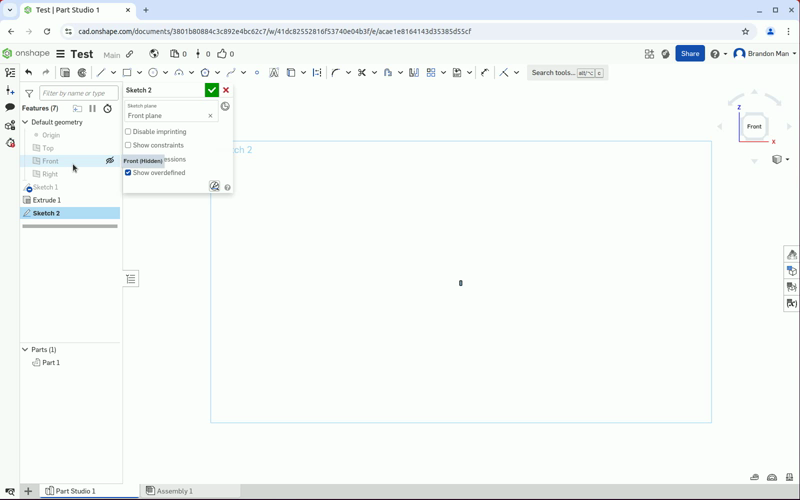
mouse_move(73, 352)
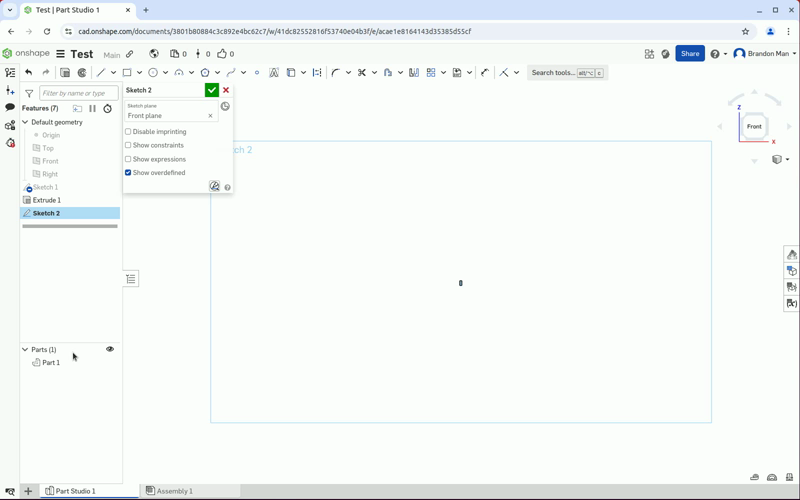
key(y)
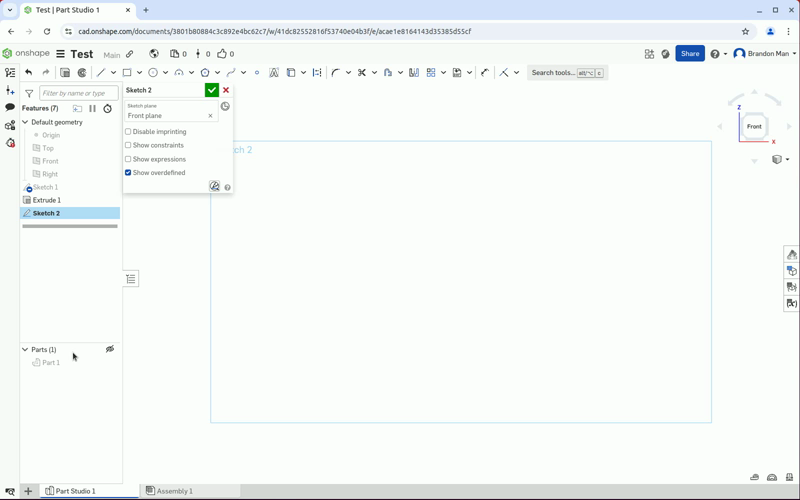
key(l)
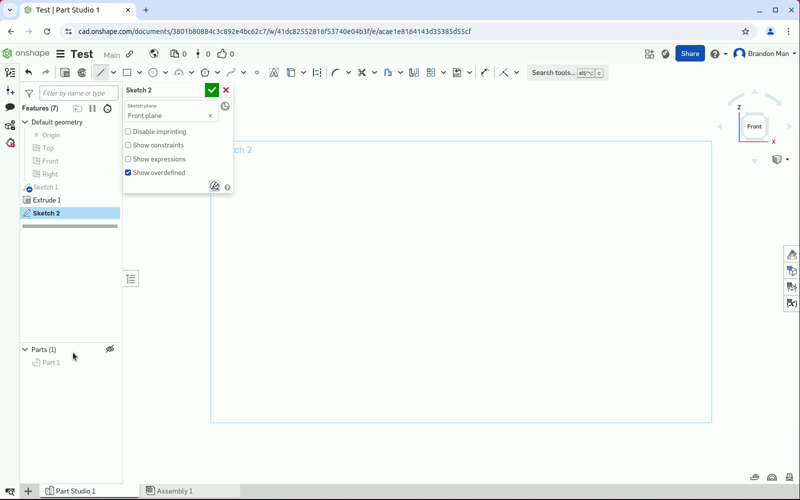
key_down(shift)
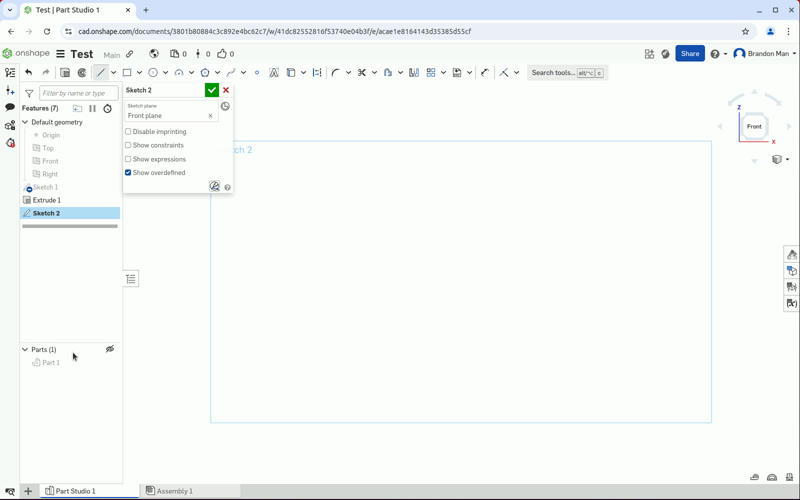
mouse_move(457, 282)
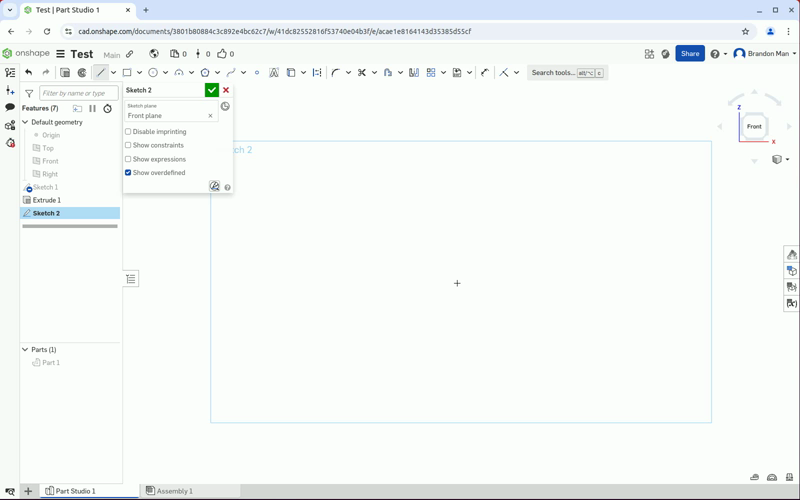
click(457, 282)
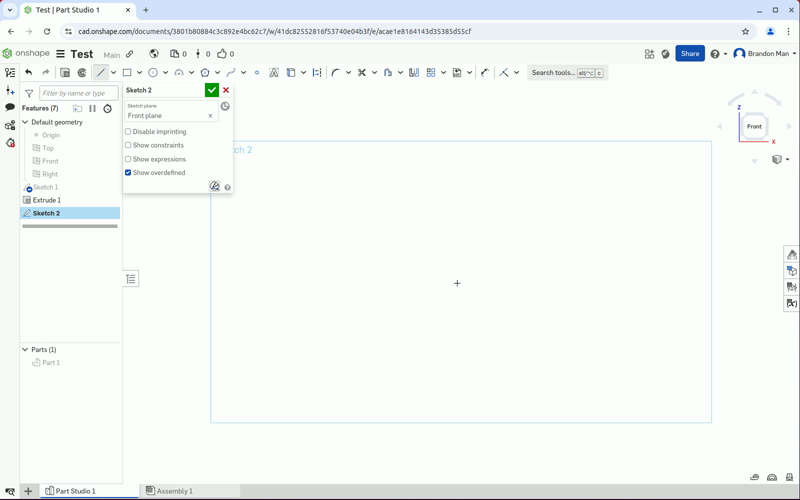
key_up(shift)
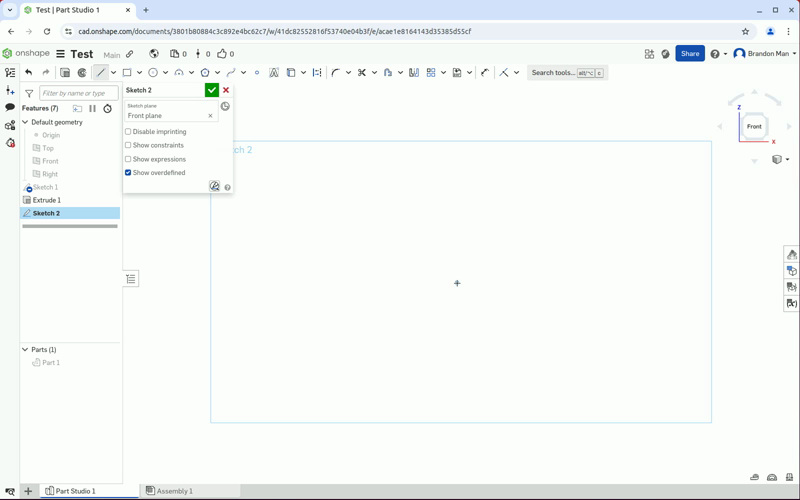
key_down(shift)
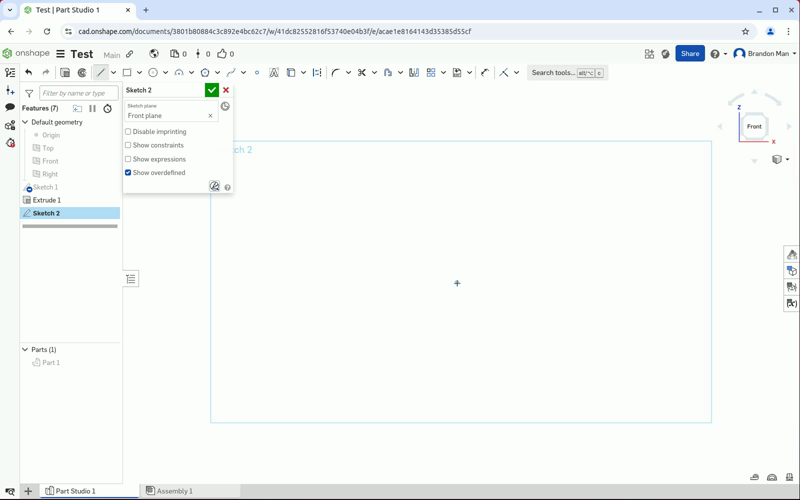
mouse_move(569, 282)
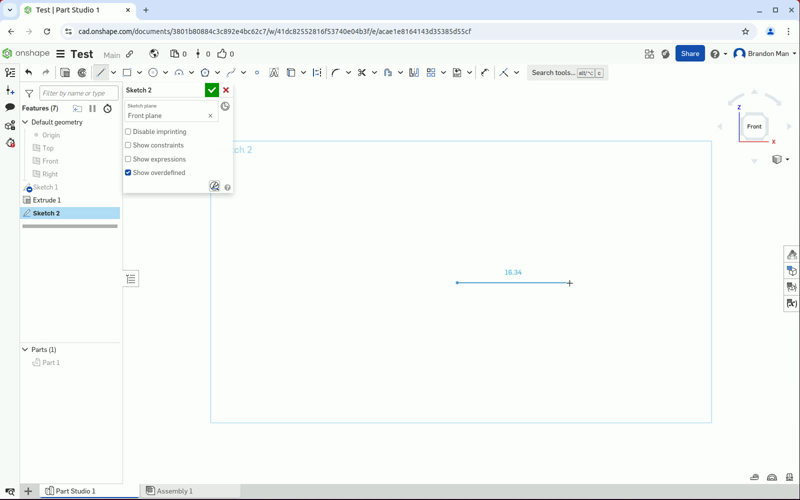
click(569, 282)
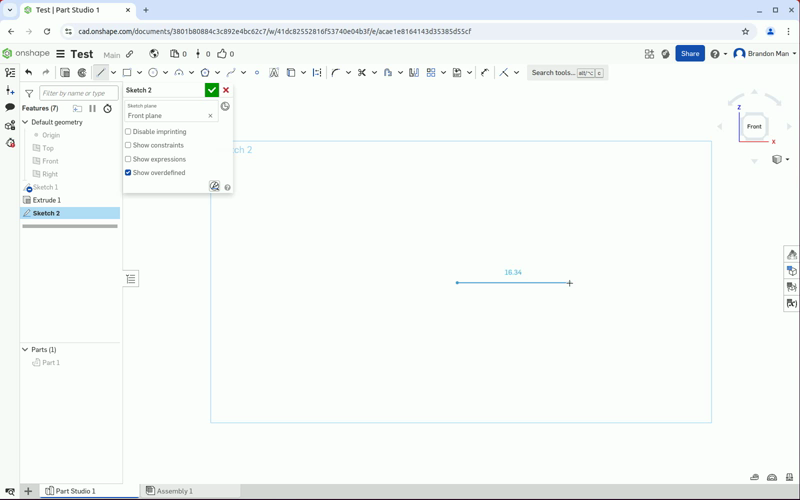
key_up(shift)
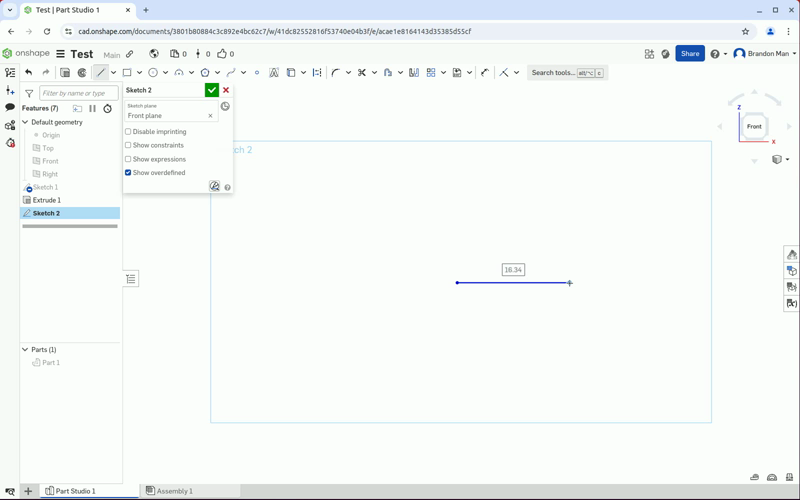
key_down(shift)
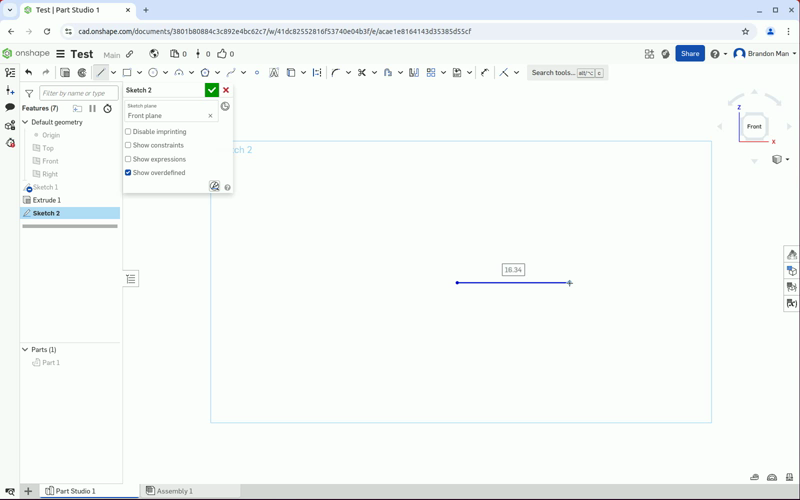
mouse_move(589, 282)
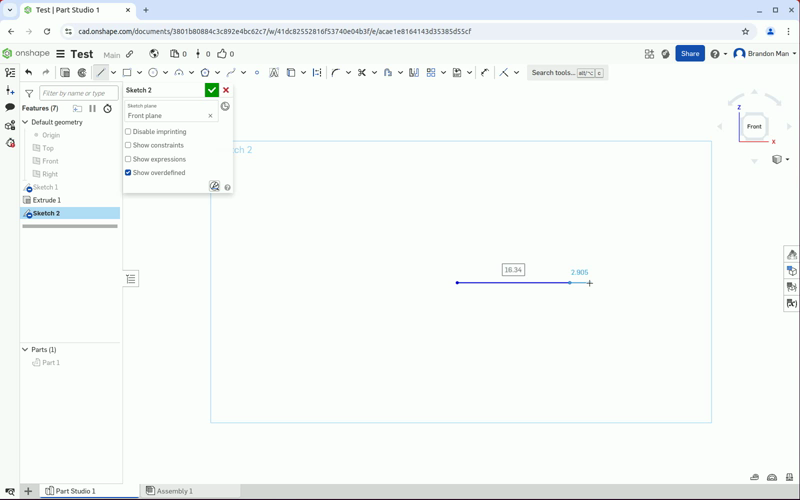
mouse_move(569, 273)
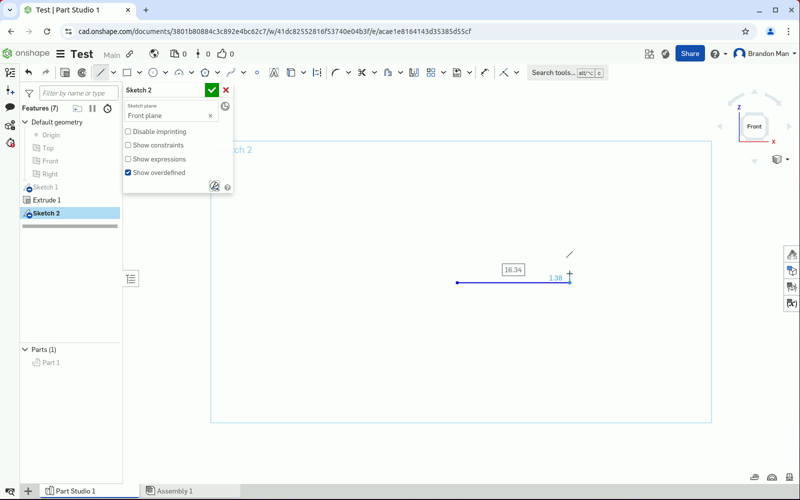
click(569, 273)
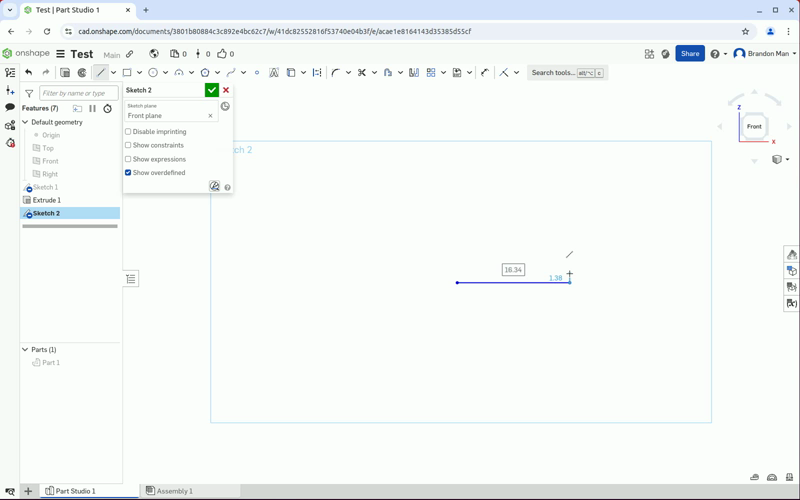
key_up(shift)
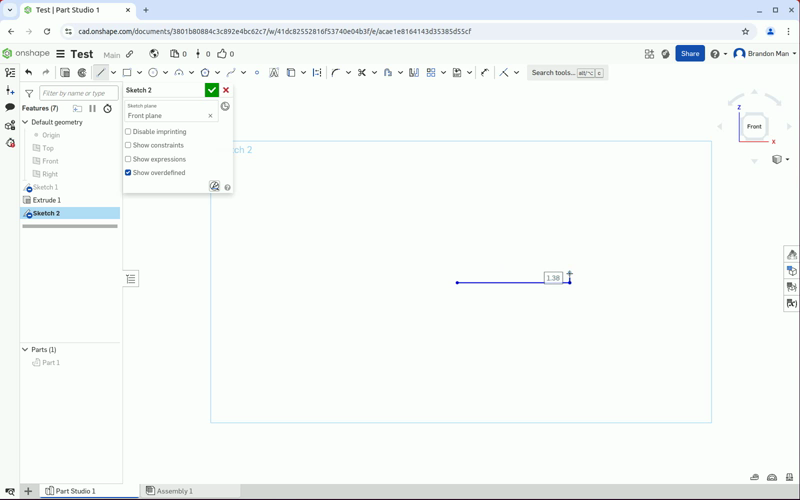
key_down(shift)
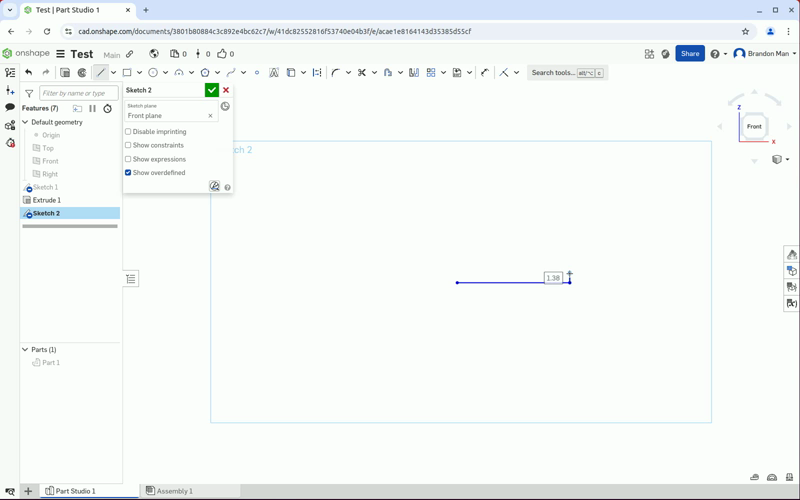
mouse_move(589, 273)
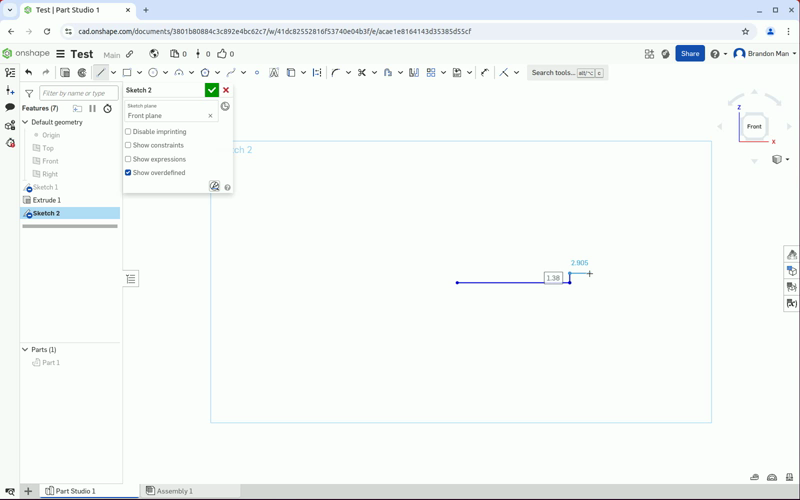
mouse_move(530, 258)
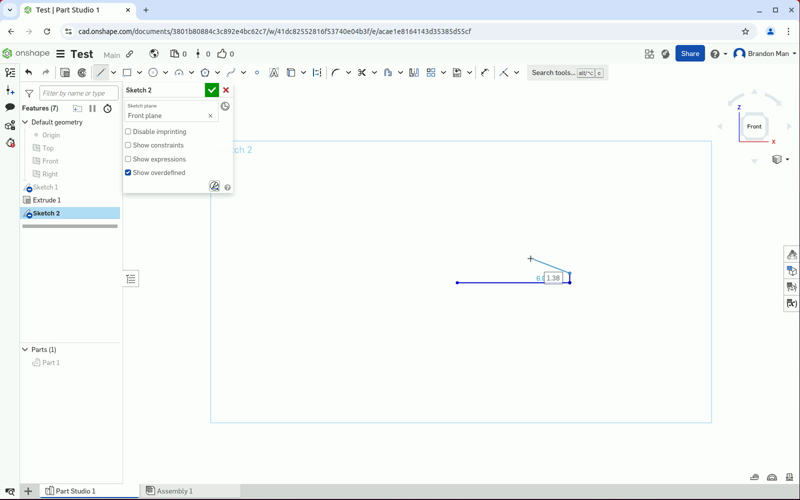
click(530, 258)
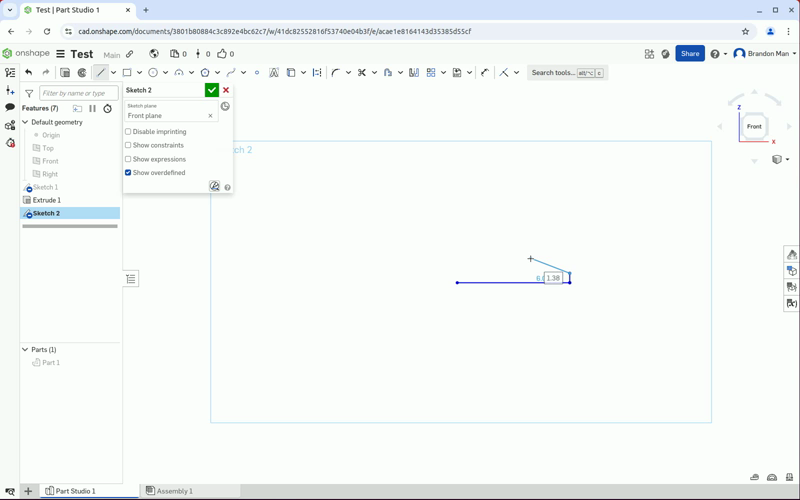
key_up(shift)
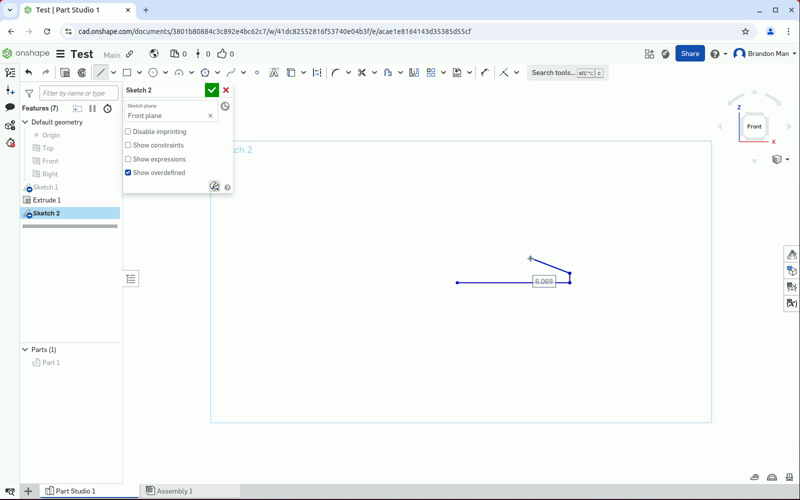
key_down(shift)
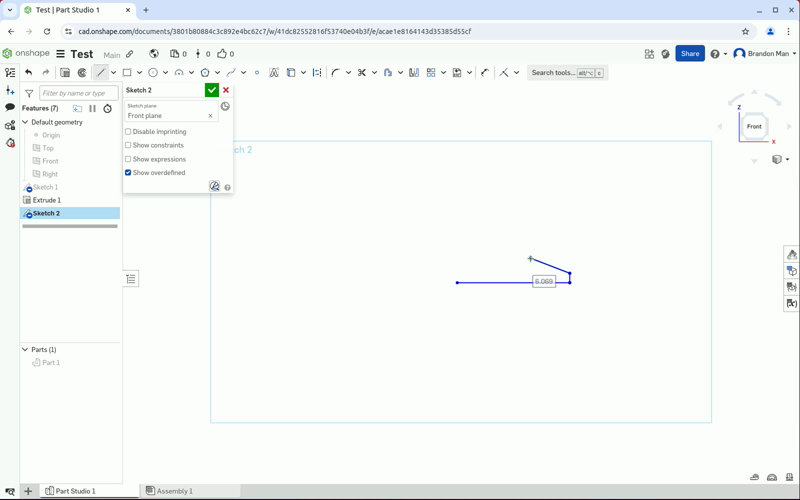
mouse_move(560, 258)
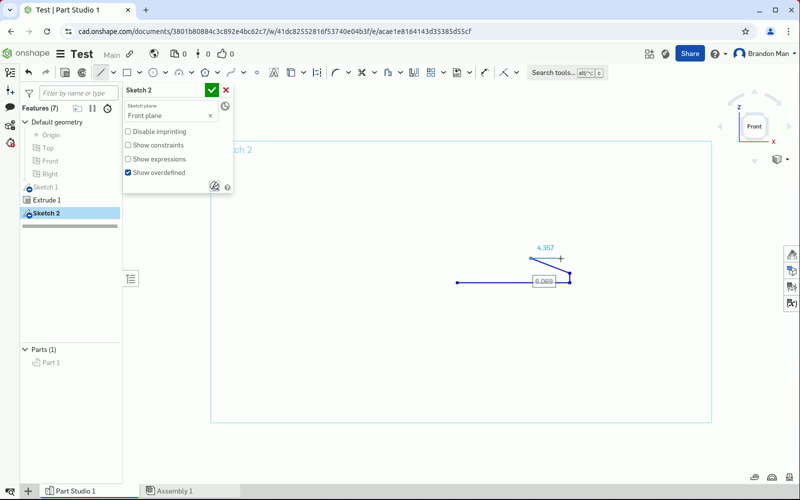
mouse_move(494, 262)
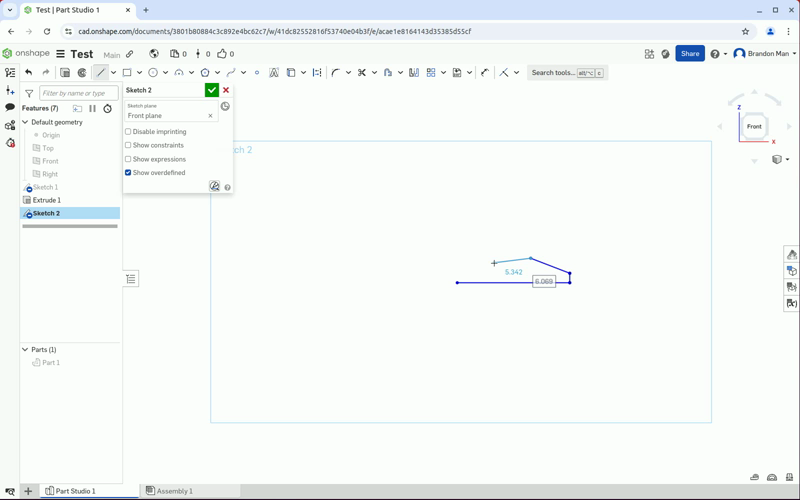
click(494, 262)
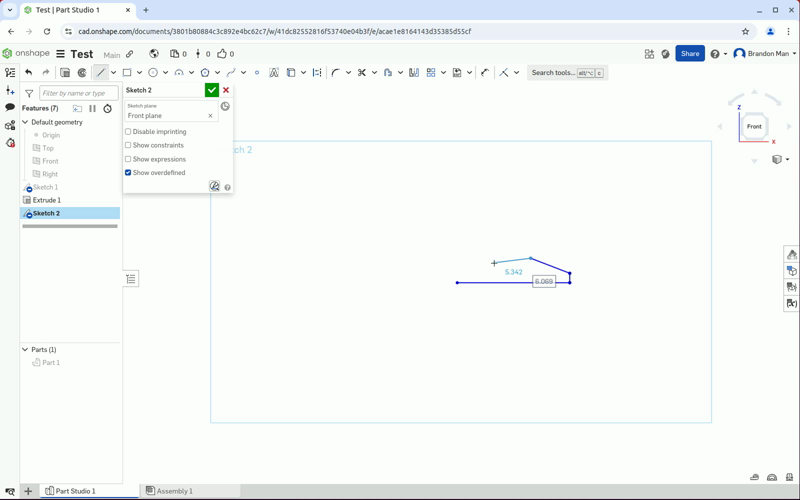
key_up(shift)
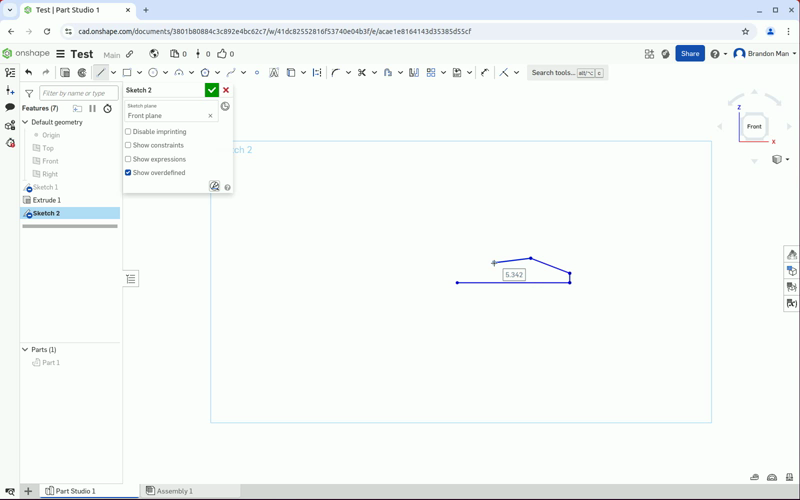
key_down(shift)
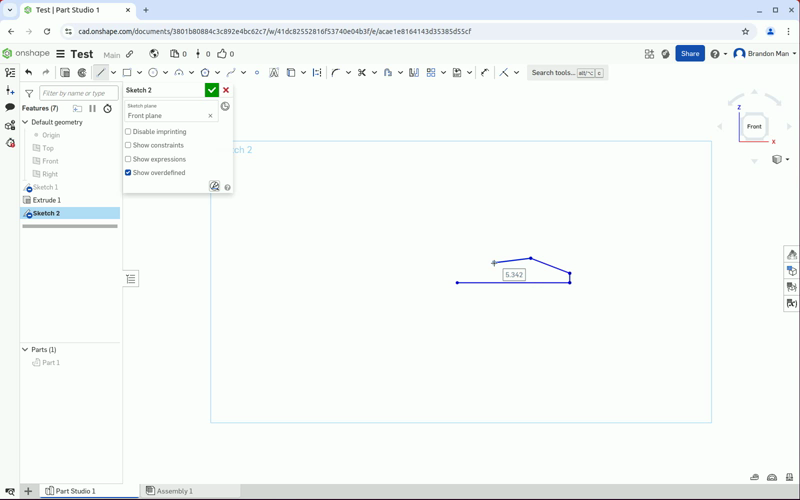
mouse_move(457, 208)
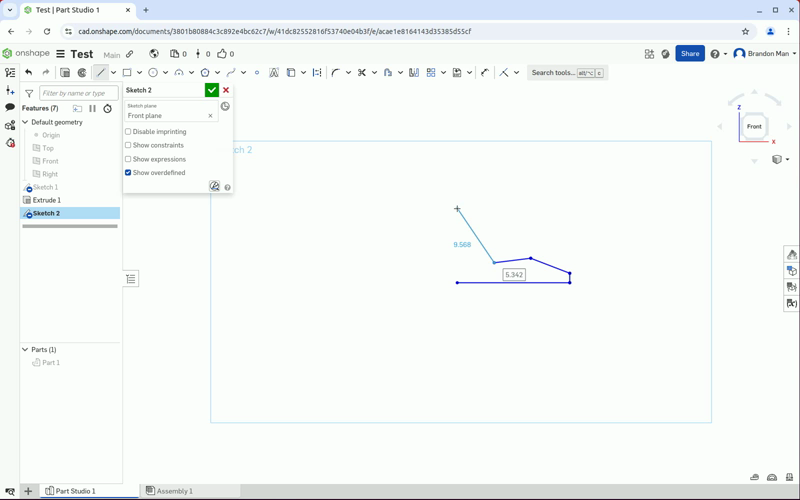
click(457, 208)
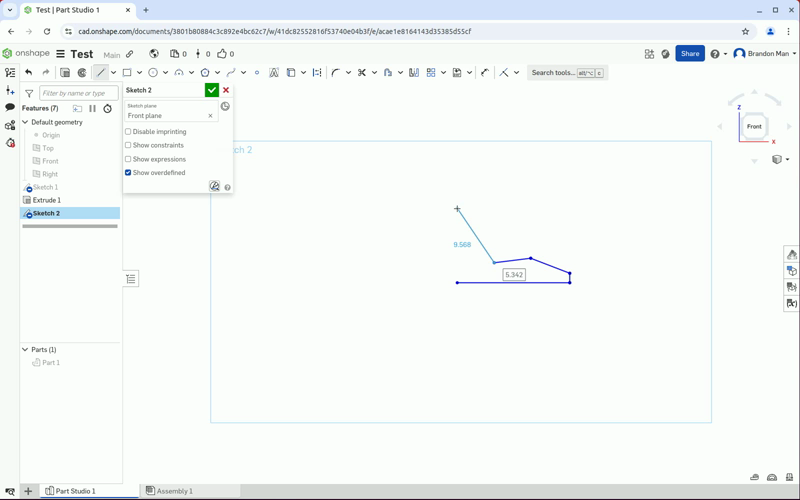
key_up(shift)
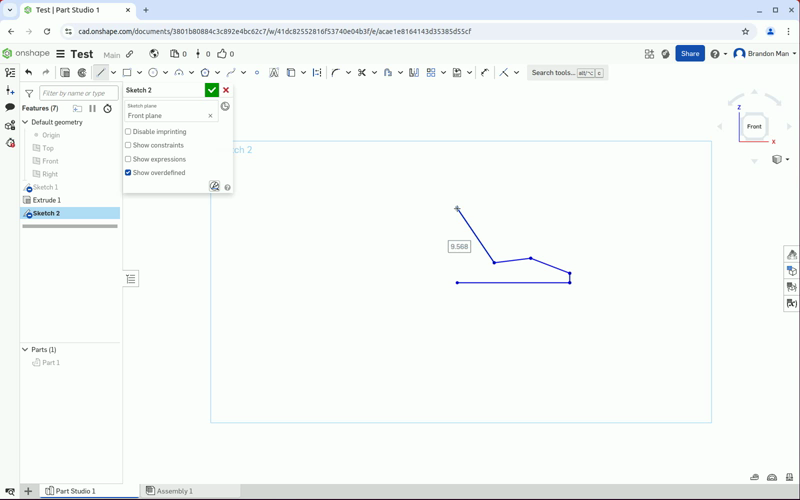
key_down(shift)
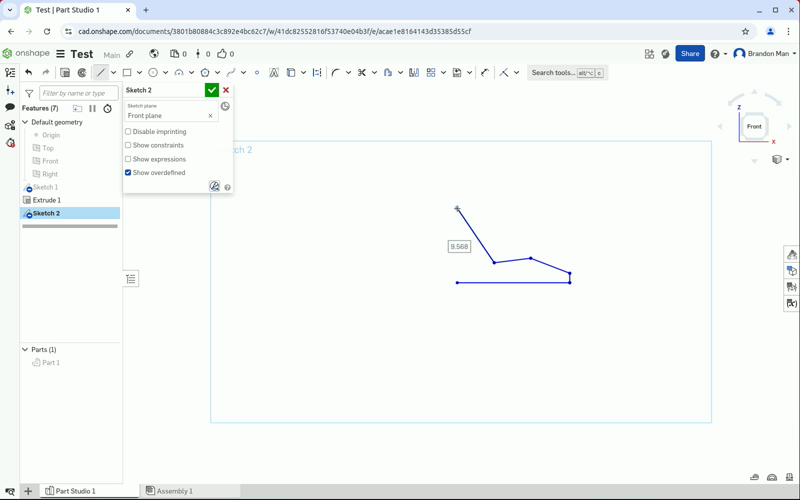
mouse_move(457, 282)
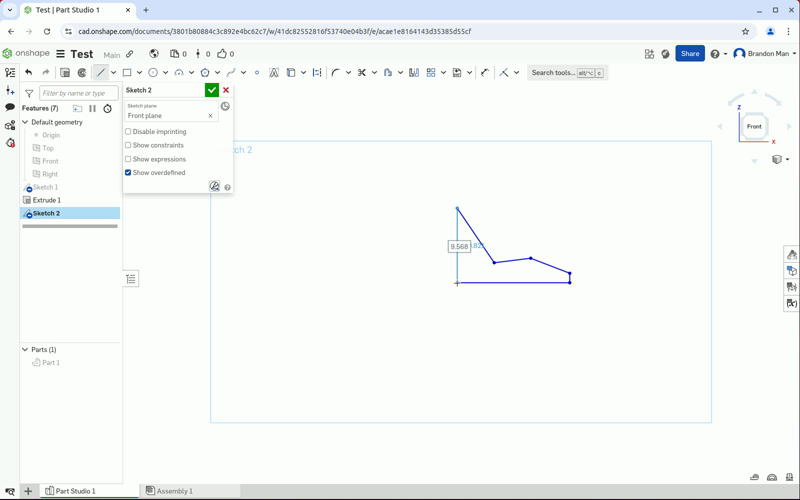
key_up(shift)
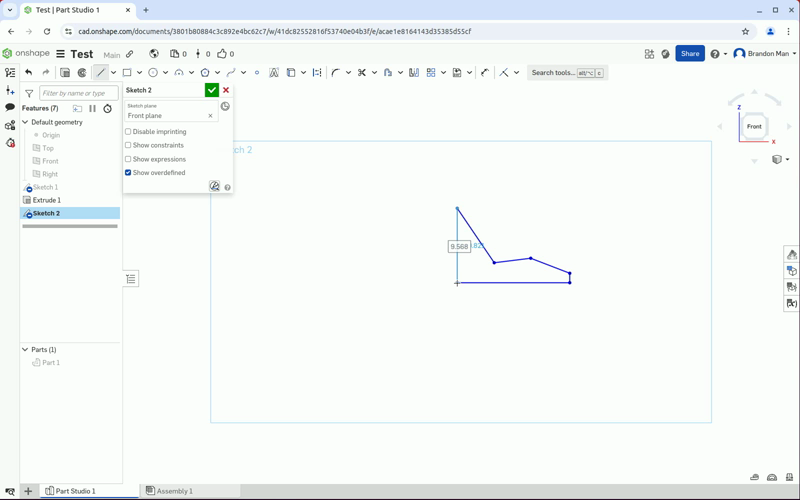
click(457, 282)
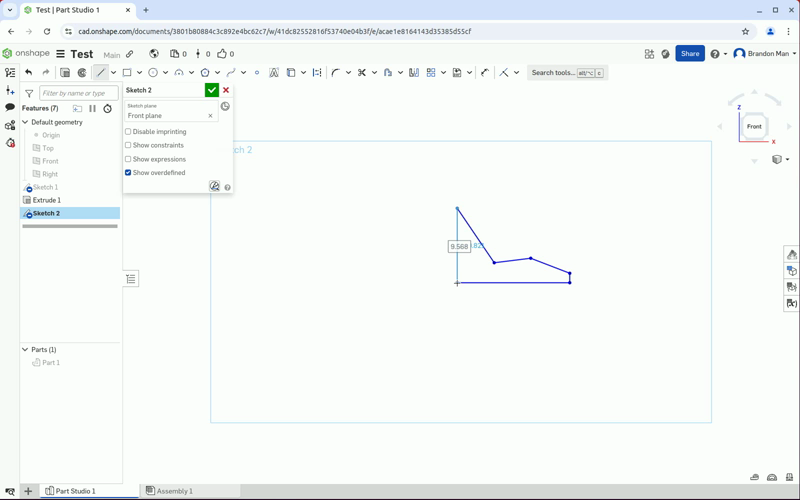
key(esc)
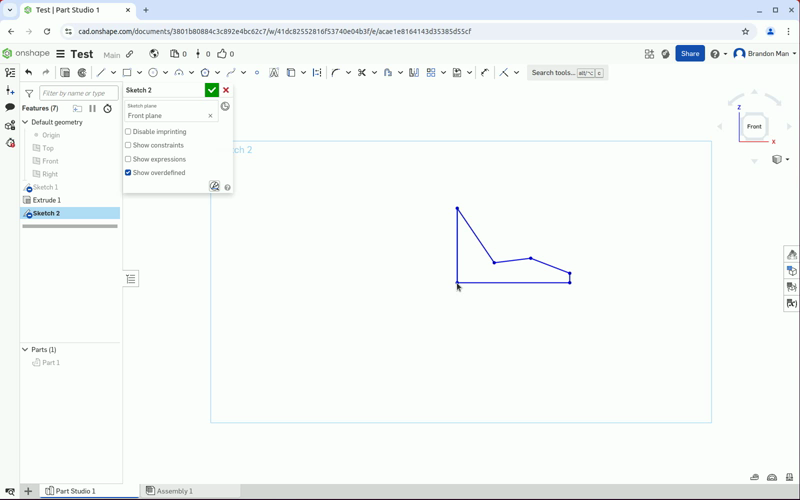
mouse_move(469, 235)
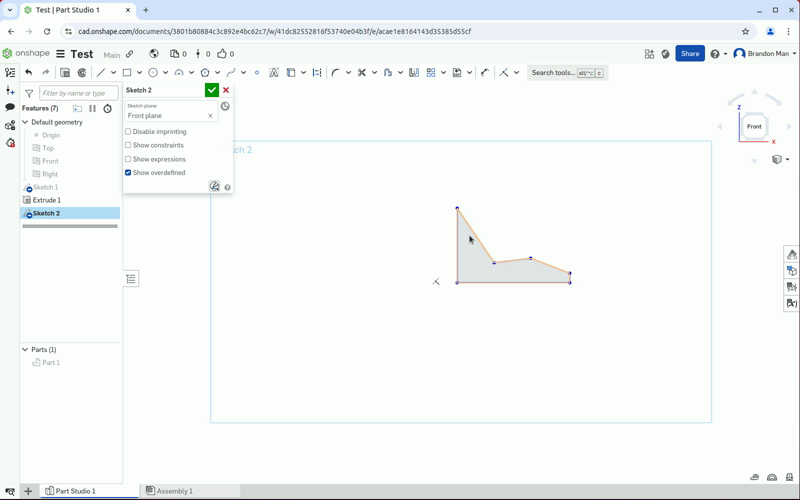
click(469, 235)
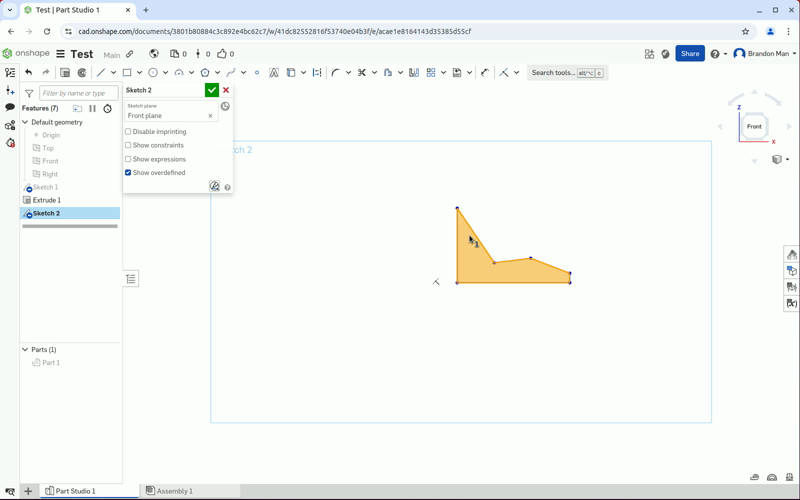
mouse_move(73, 352)
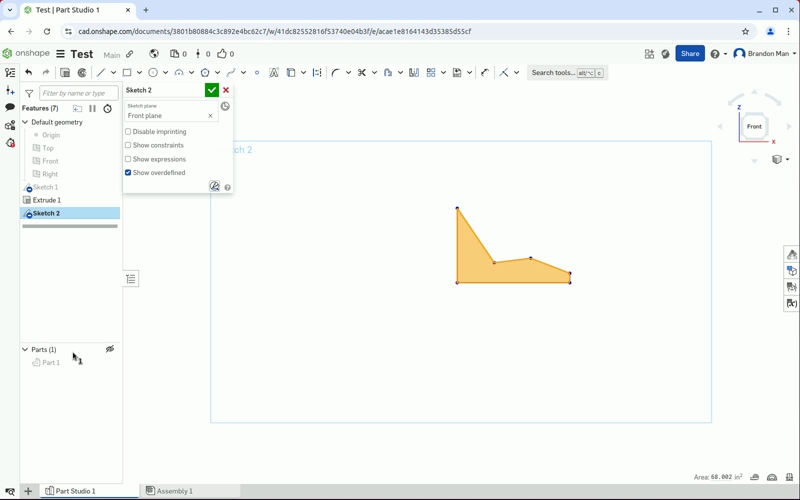
key(shift+y)
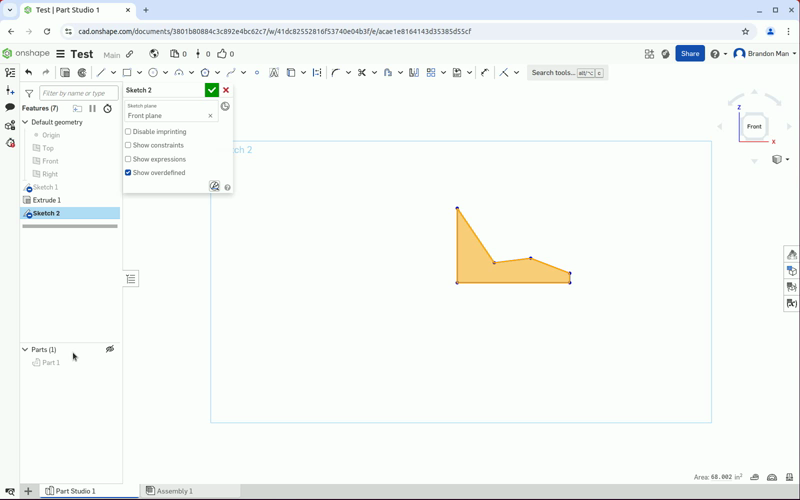
key(shift+e)
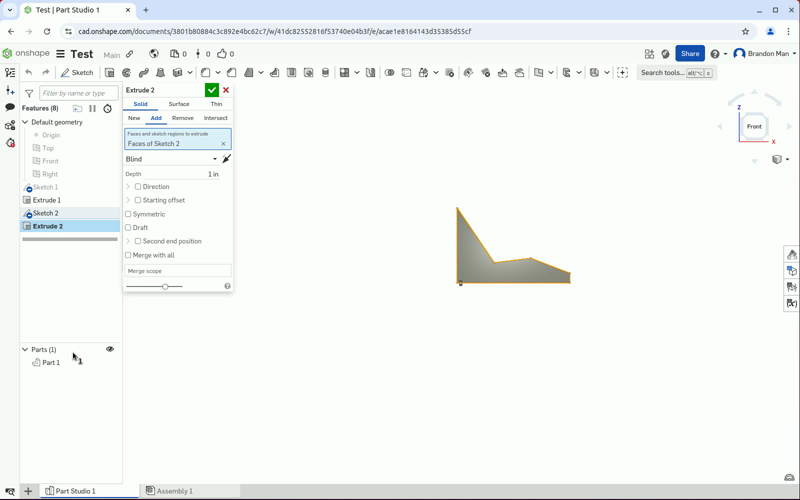
mouse_move(143, 106)
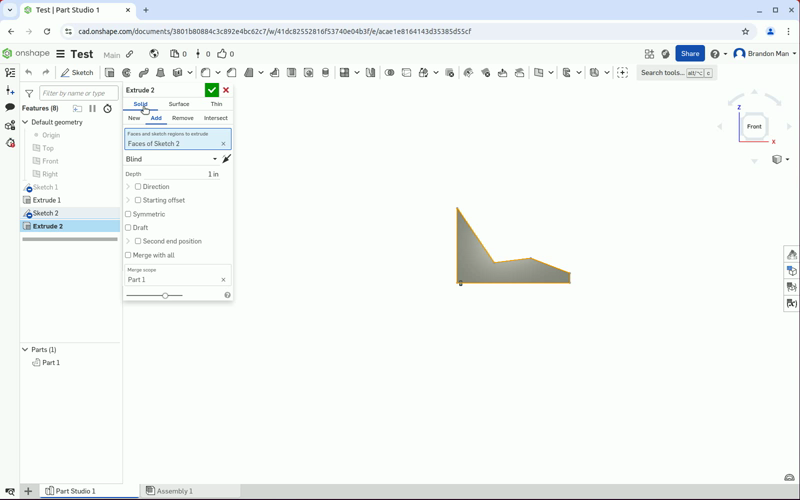
click(143, 106)
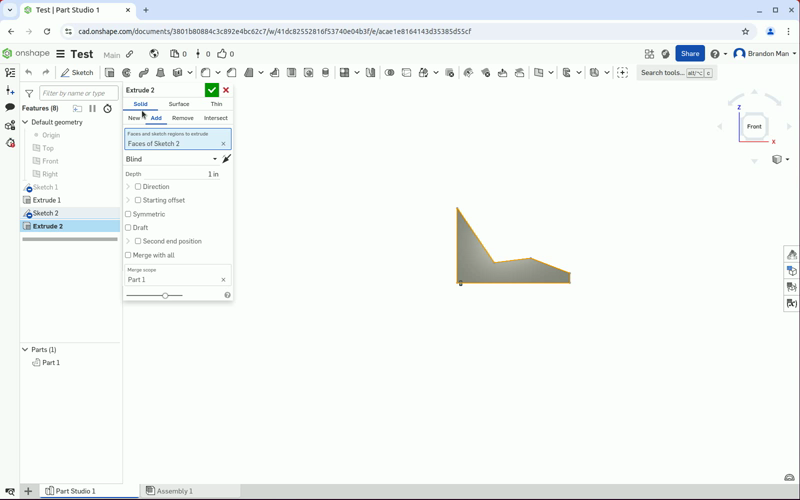
mouse_move(137, 120)
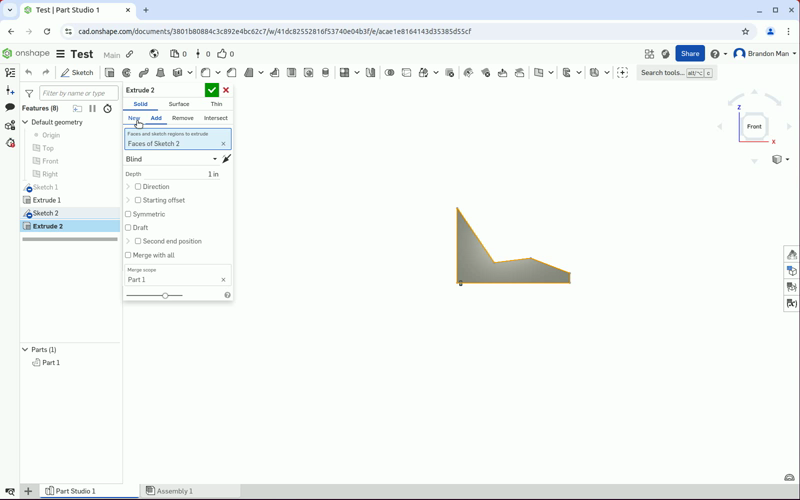
click(137, 120)
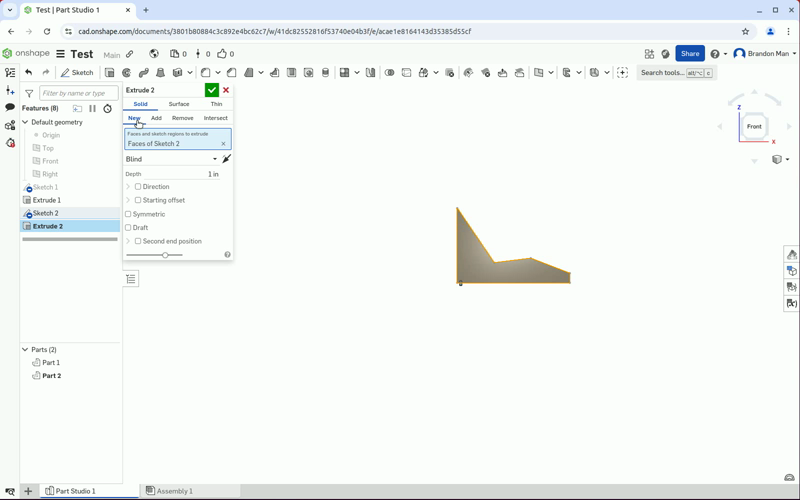
key(tab, 4)
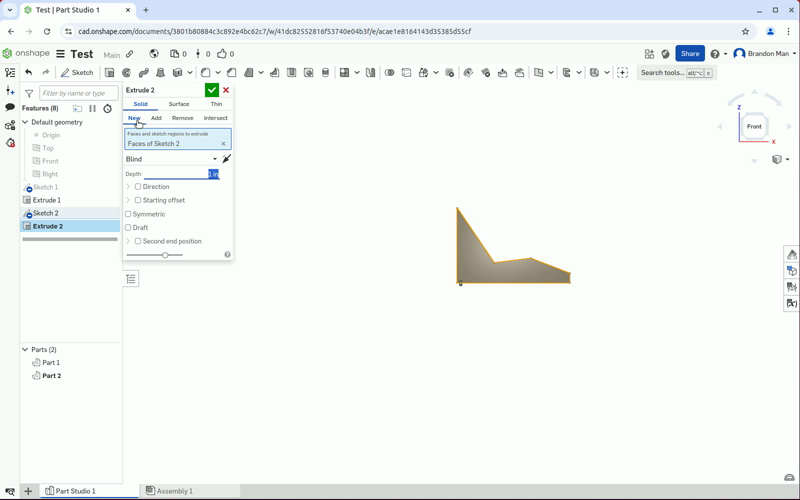
text(-23.108)
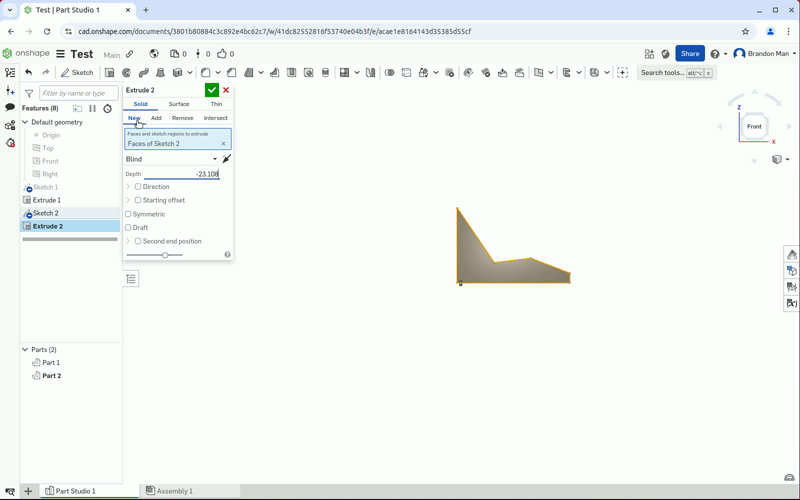
key(enter)
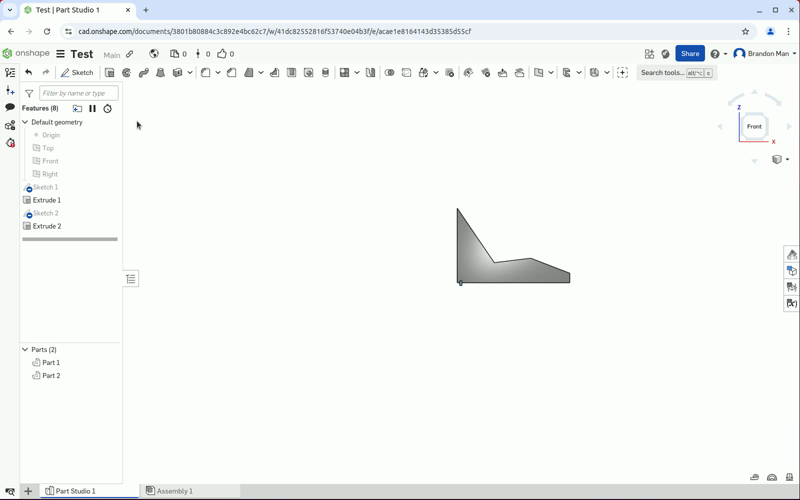
key(shift+h)
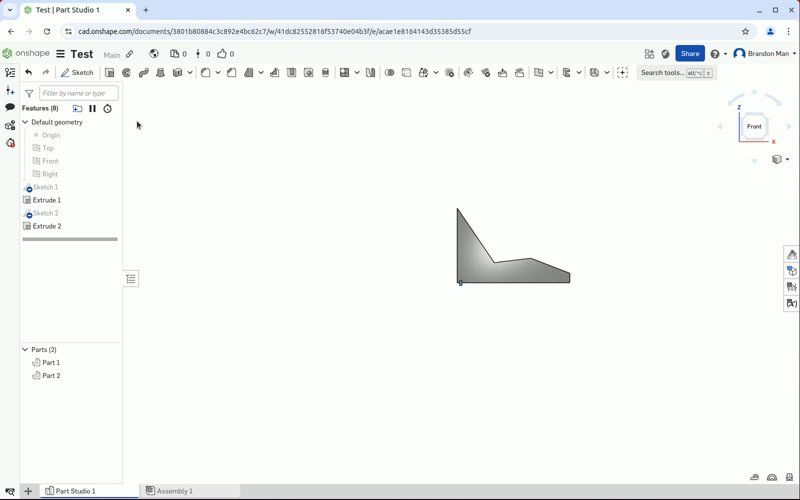
key(shift+h)
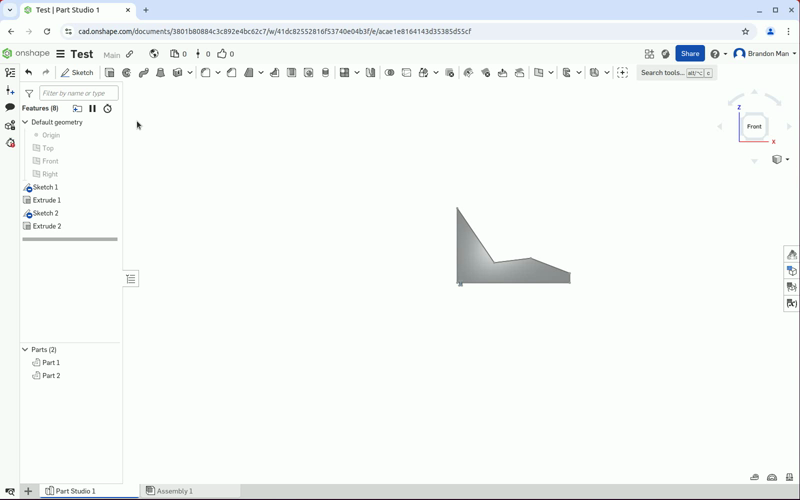
key(shift+7)
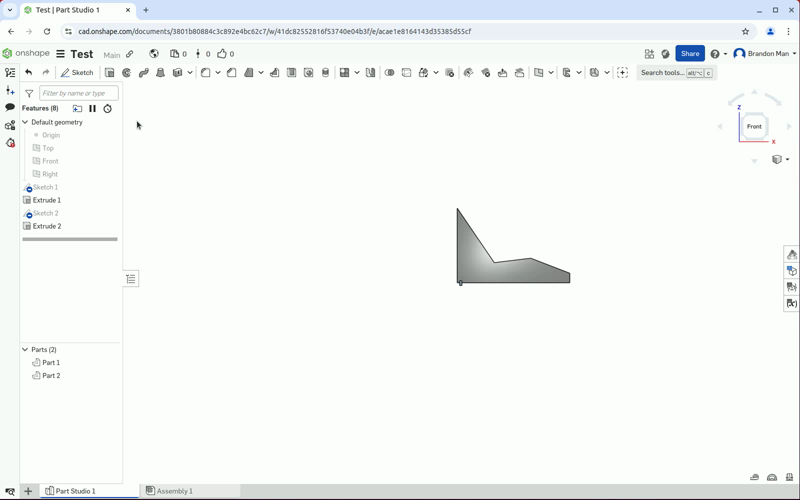
key(left, 2)
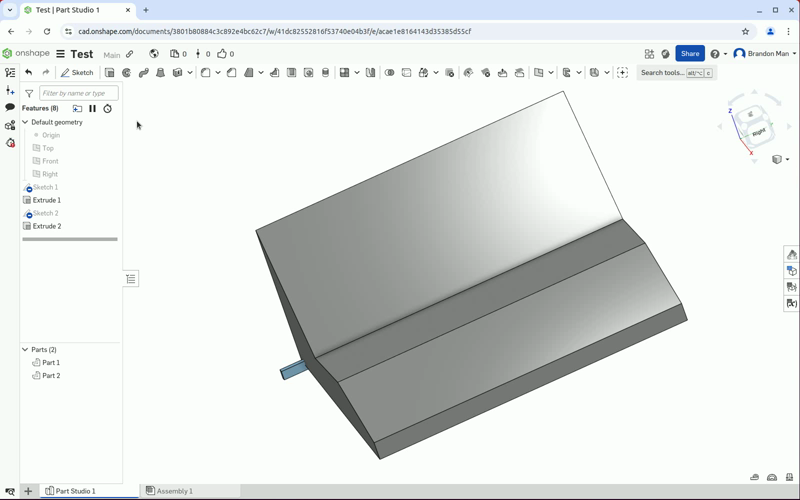
key(down, 2)
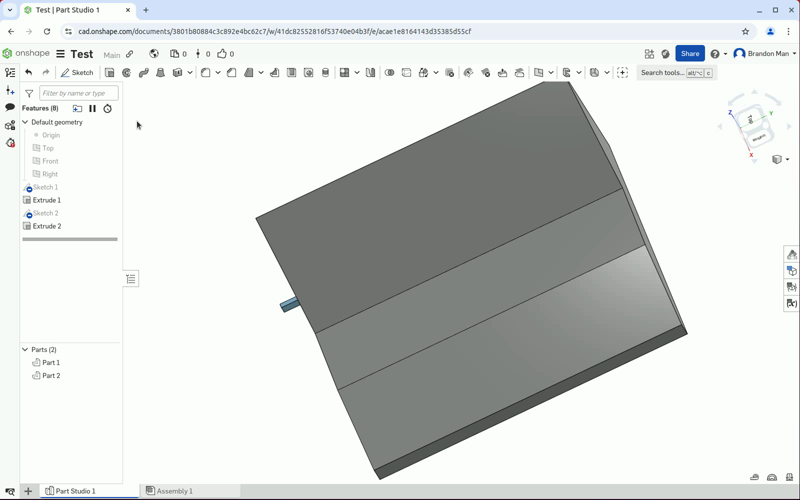
key(up, 2)
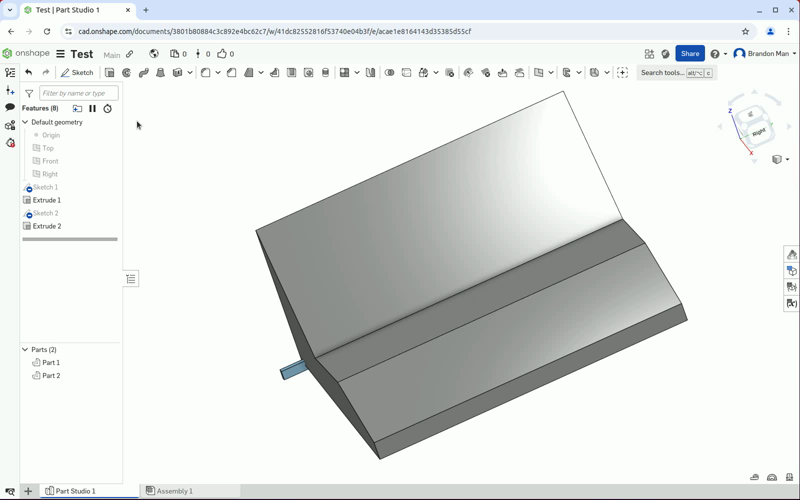
key(right, 2)
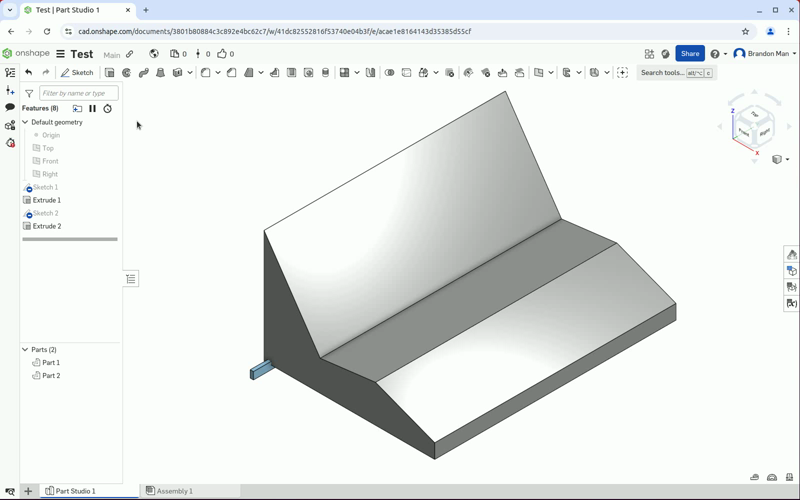
mouse_move(73, 189)
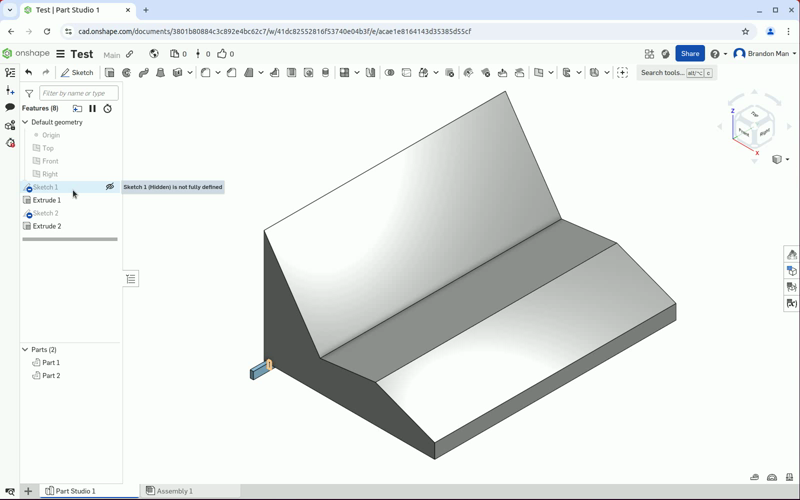
click(73, 189)